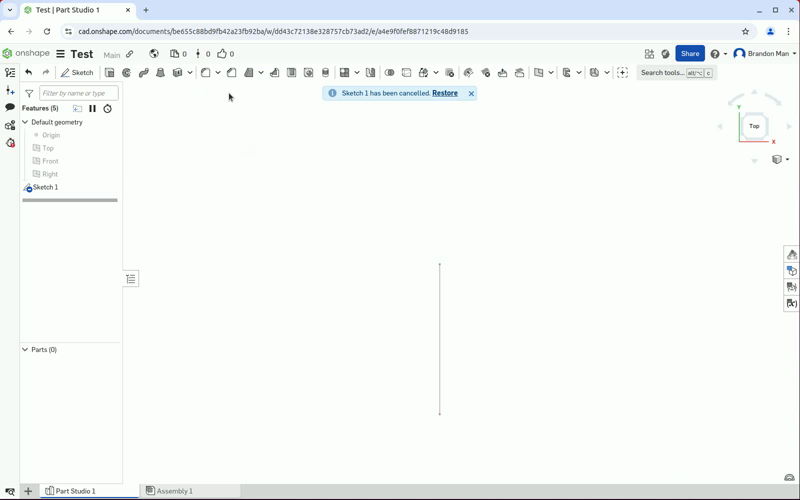
key(shift+h)
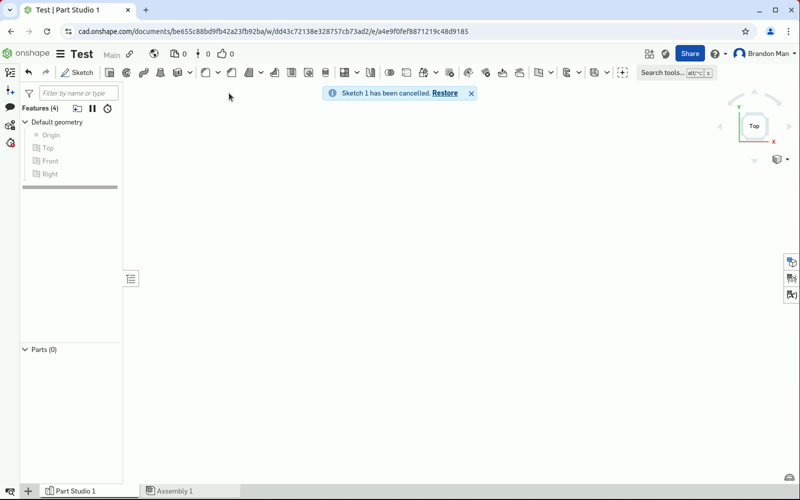
mouse_move(73, 352)
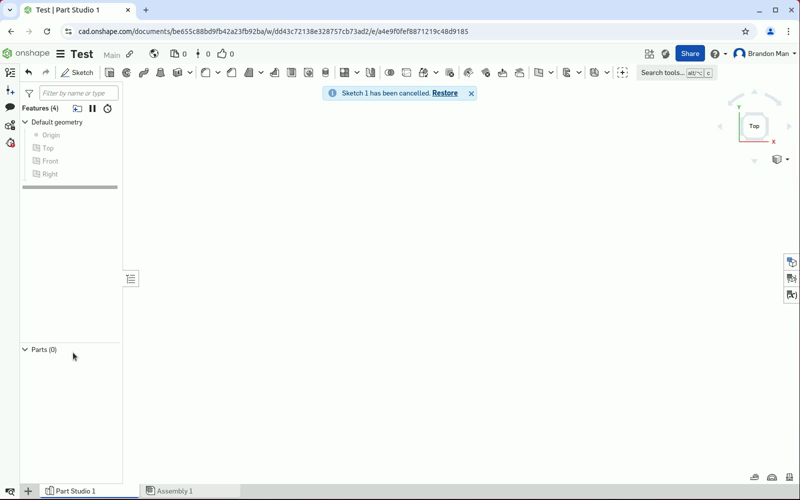
key(y)
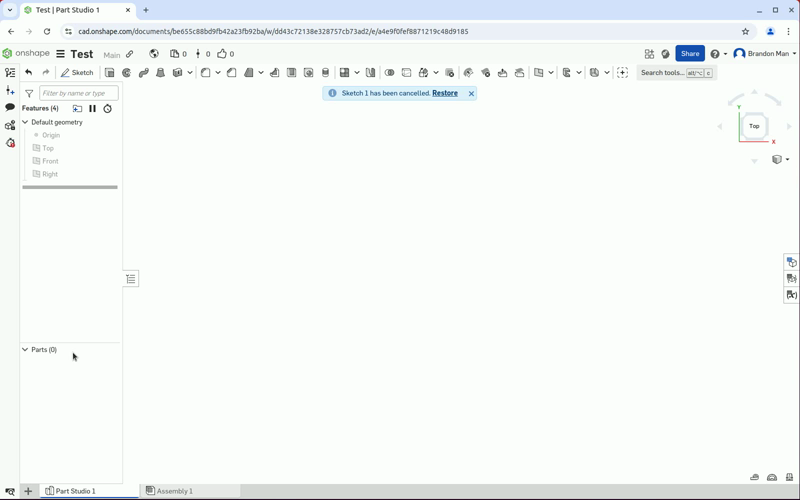
key(shift+p)
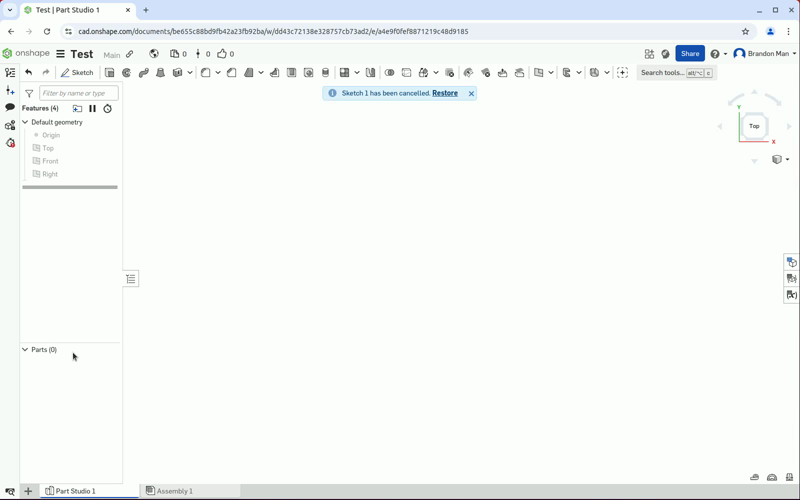
key(space)
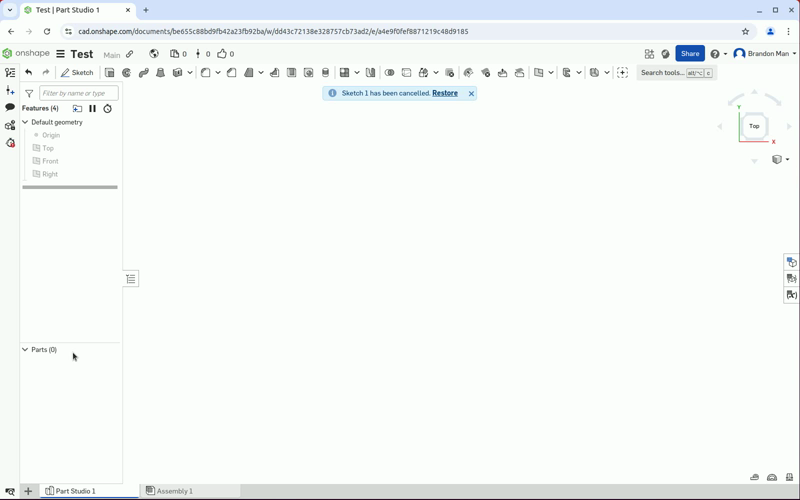
key_down(shift)
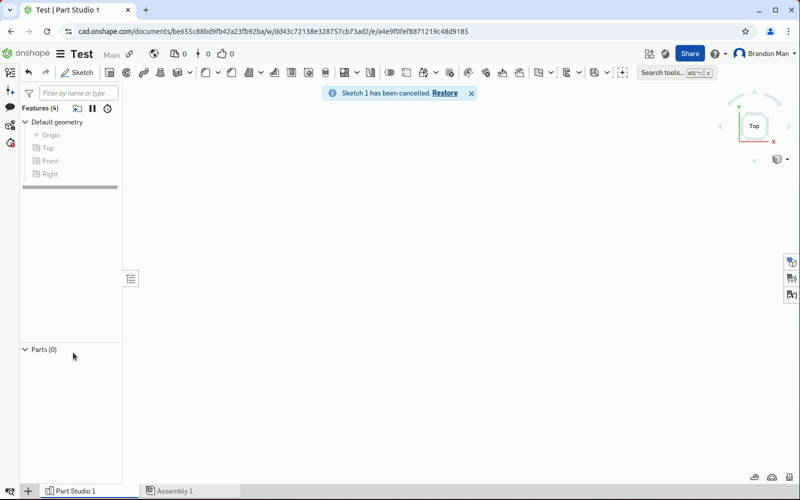
key(up)
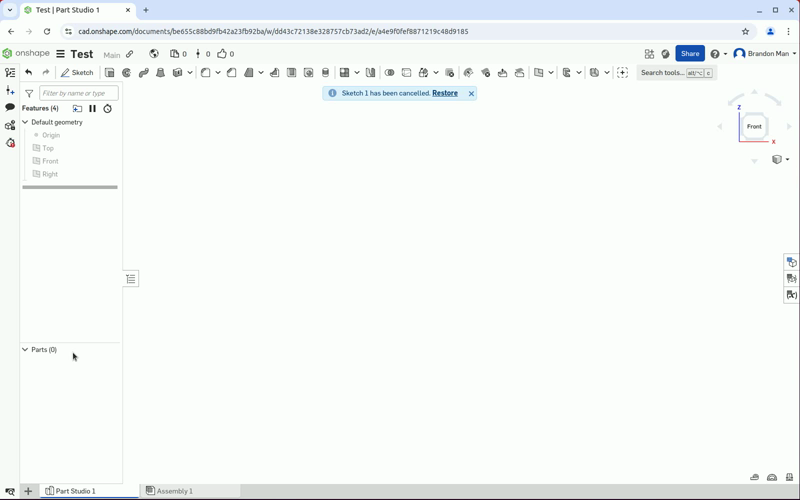
key_up(shift)
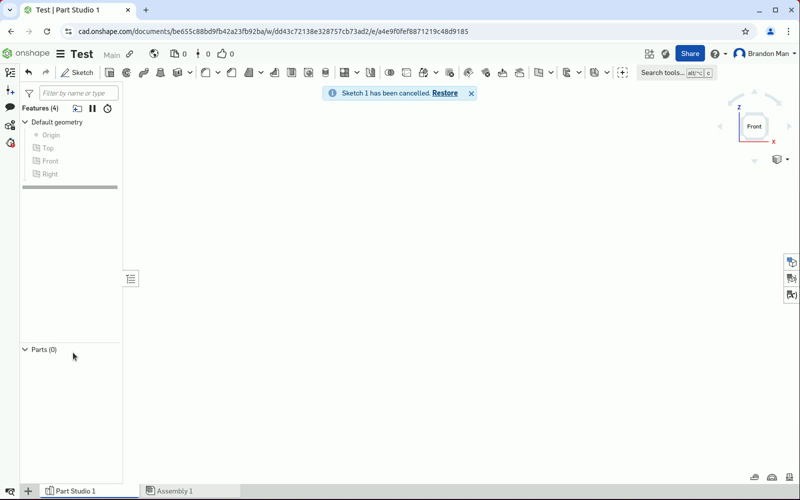
mouse_move(73, 352)
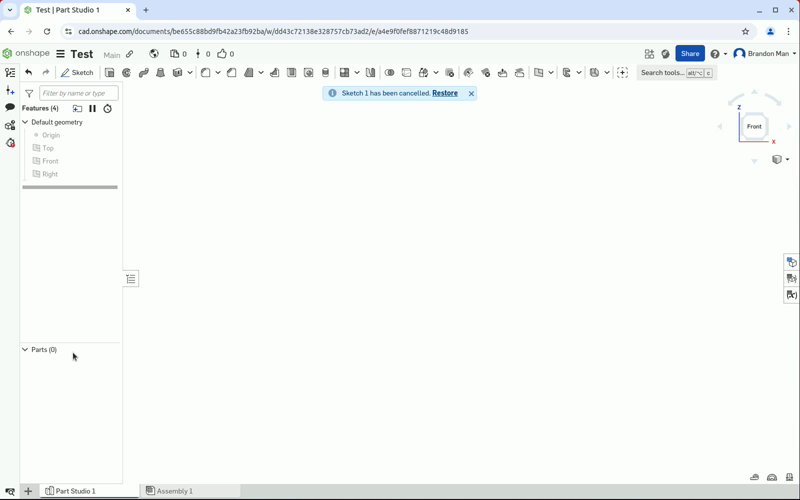
key(shift+y)
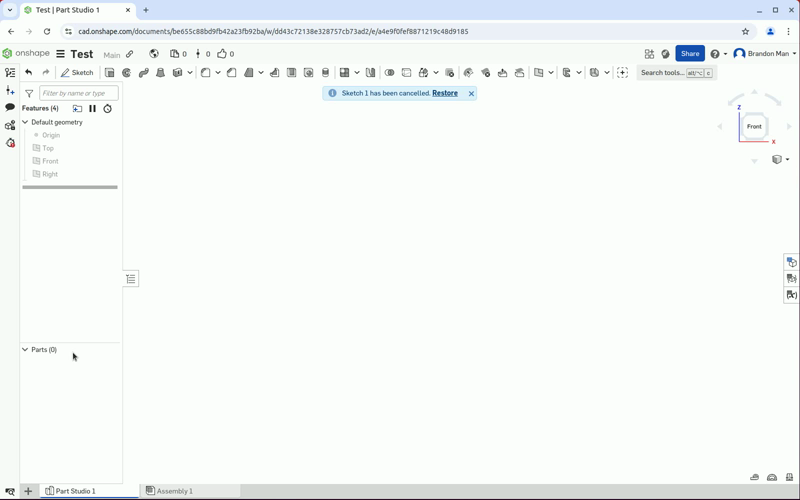
key(shift+s)
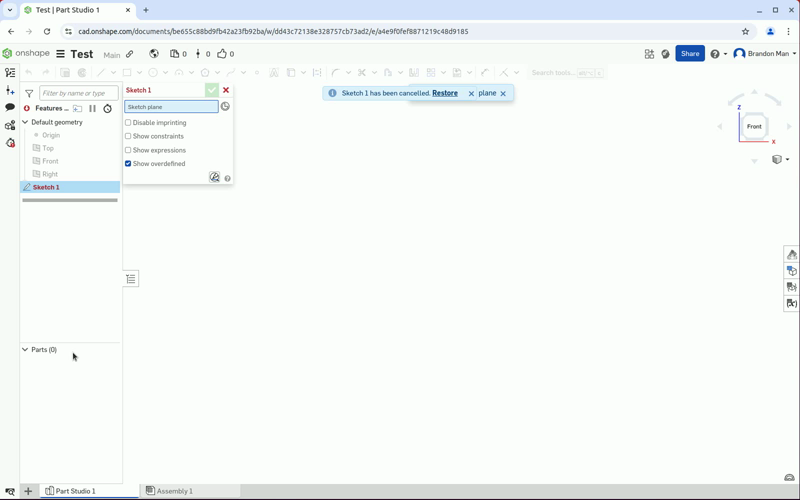
mouse_move(73, 163)
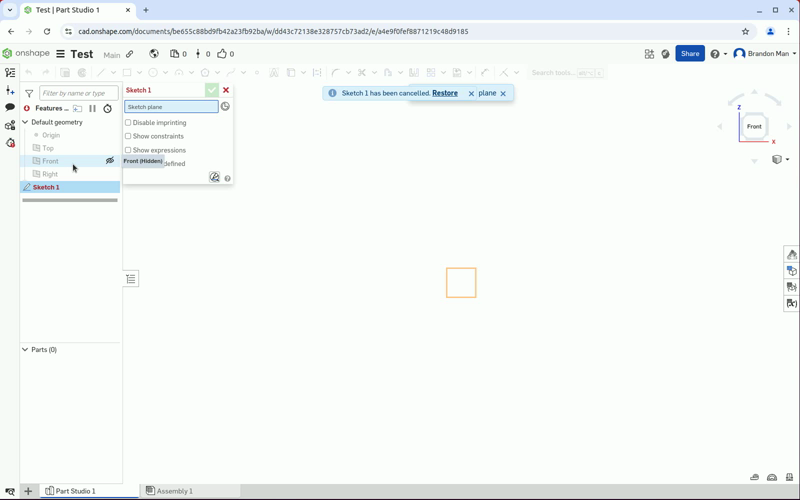
click(73, 163)
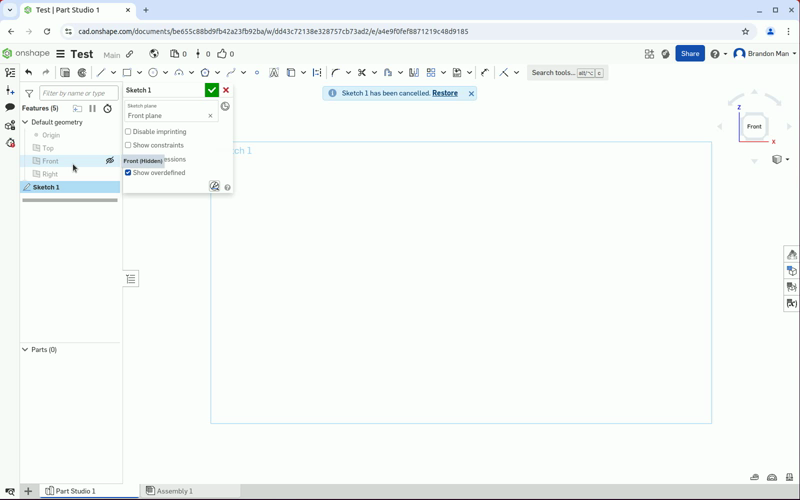
mouse_move(73, 352)
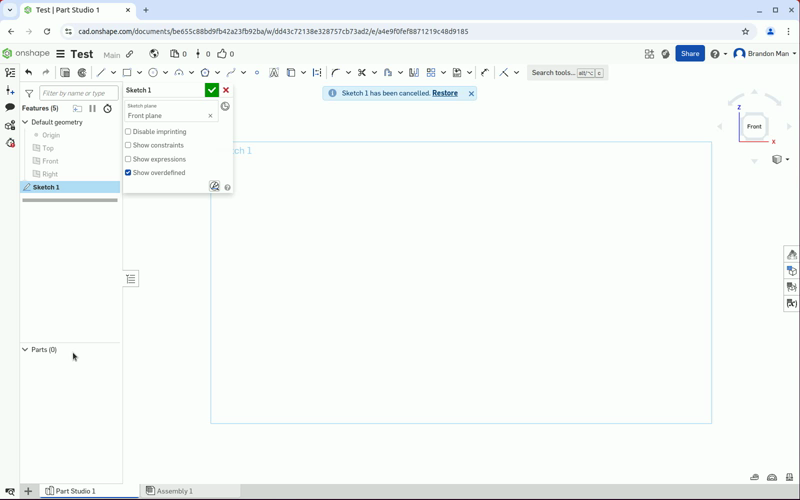
key(y)
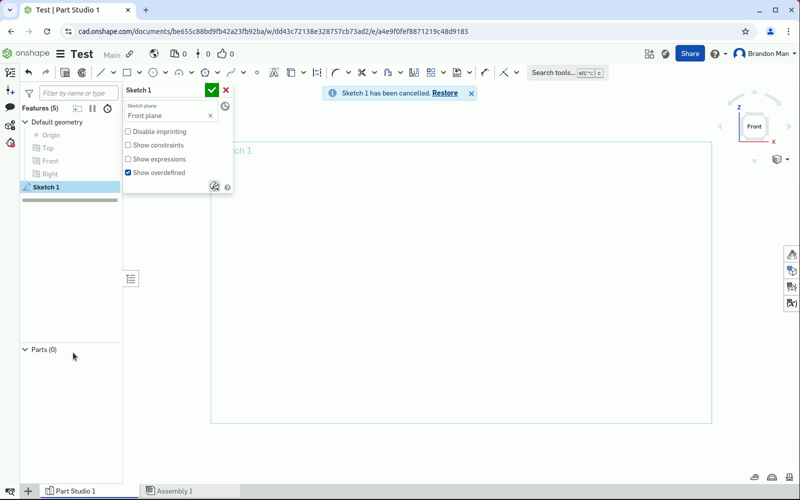
key(c)
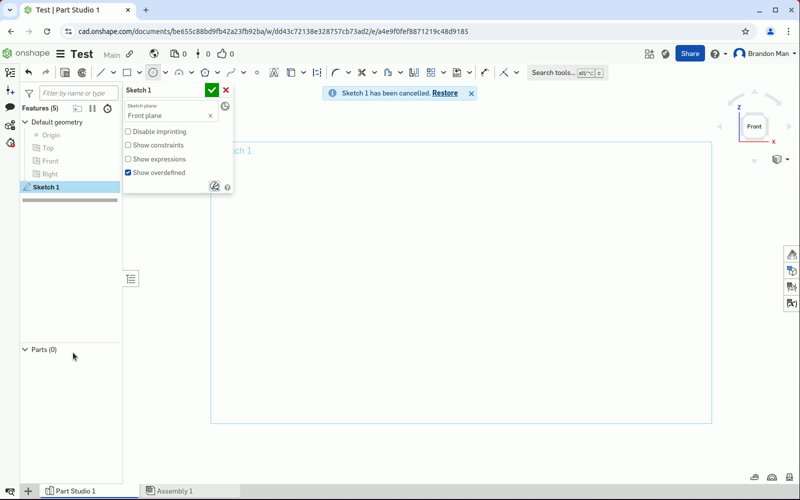
key_down(shift)
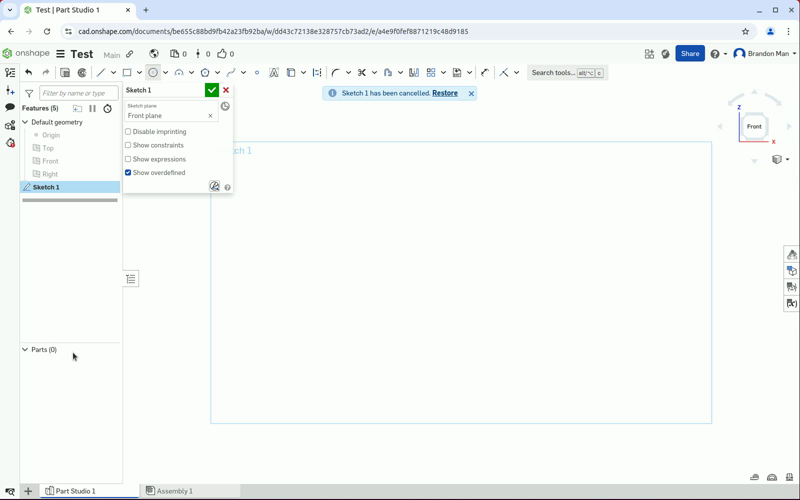
mouse_move(463, 282)
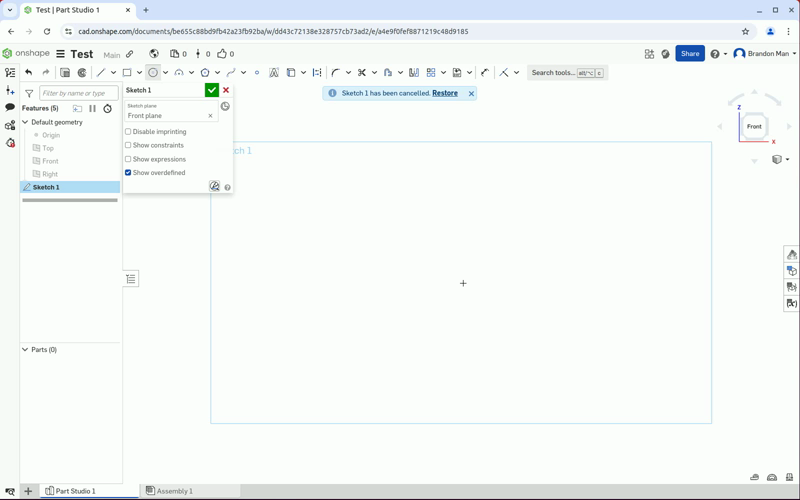
click(463, 282)
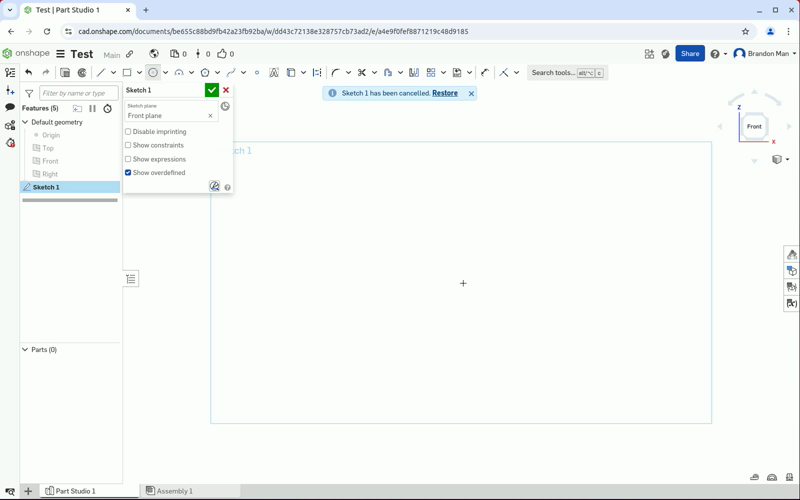
key_up(shift)
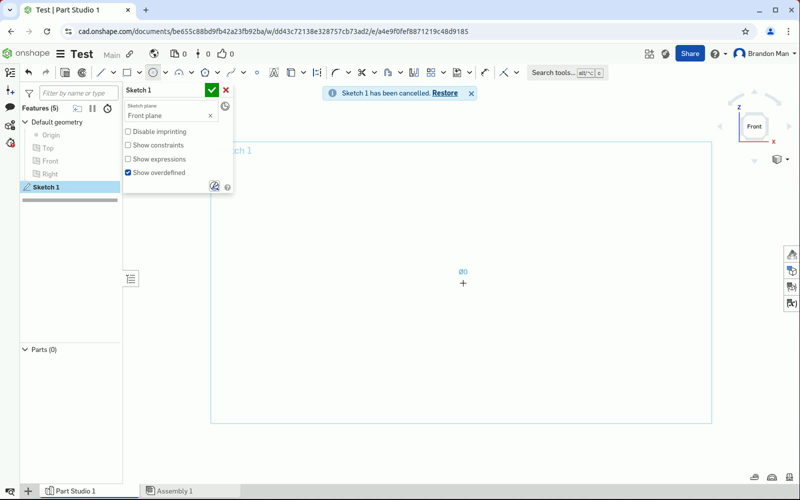
mouse_move(465, 282)
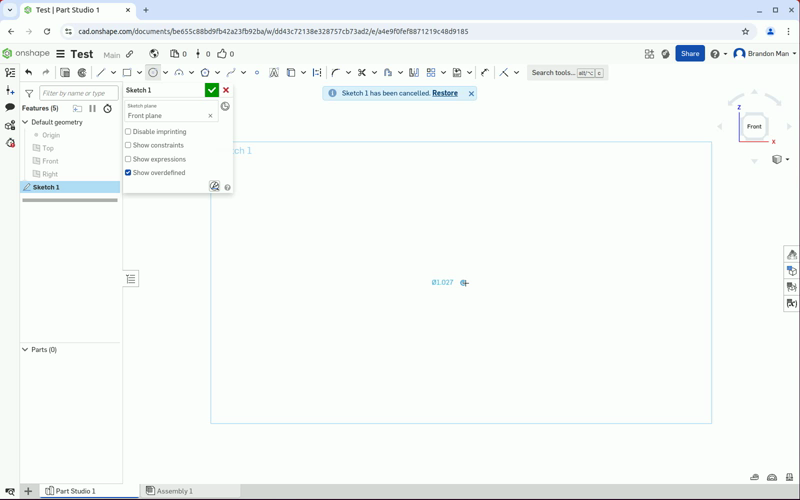
scroll(6)
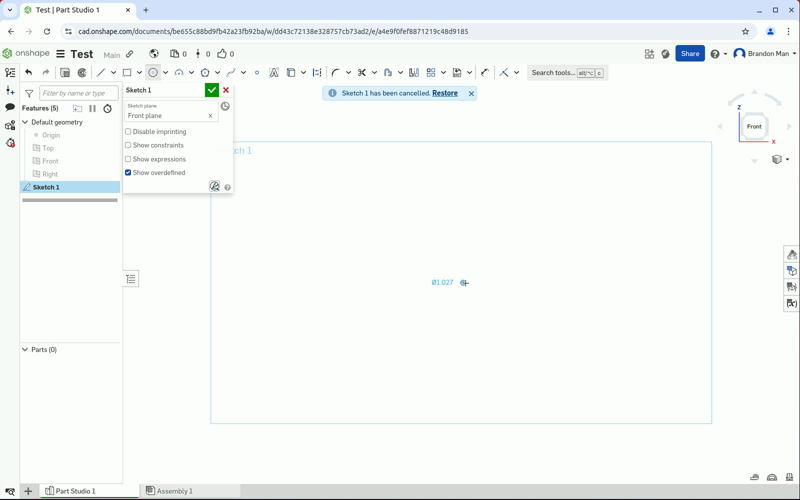
scroll(6)
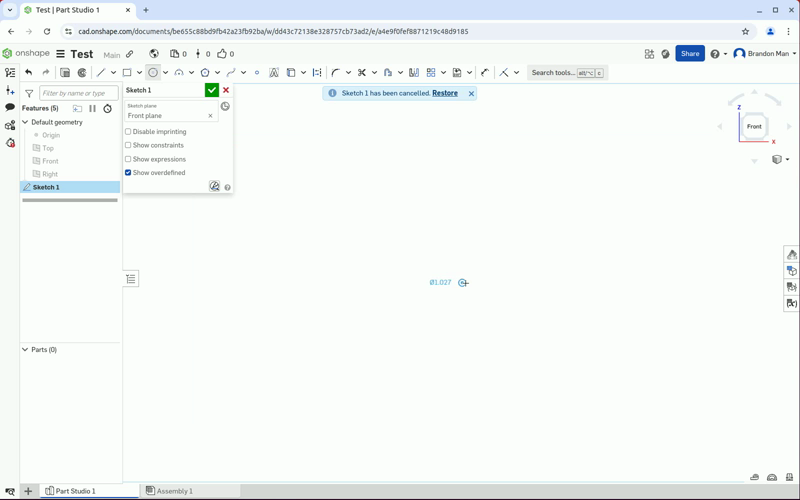
scroll(6)
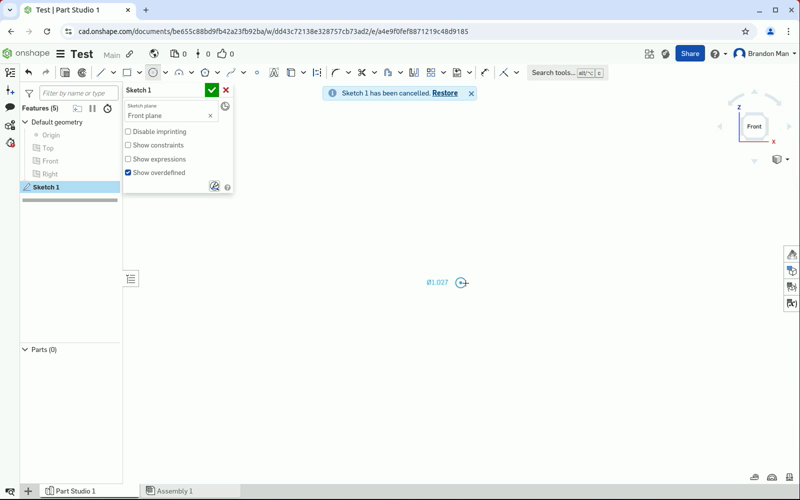
scroll(6)
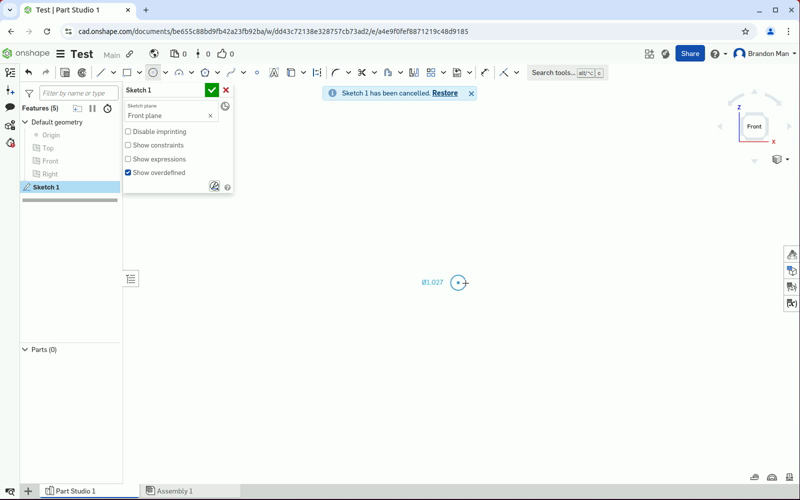
scroll(6)
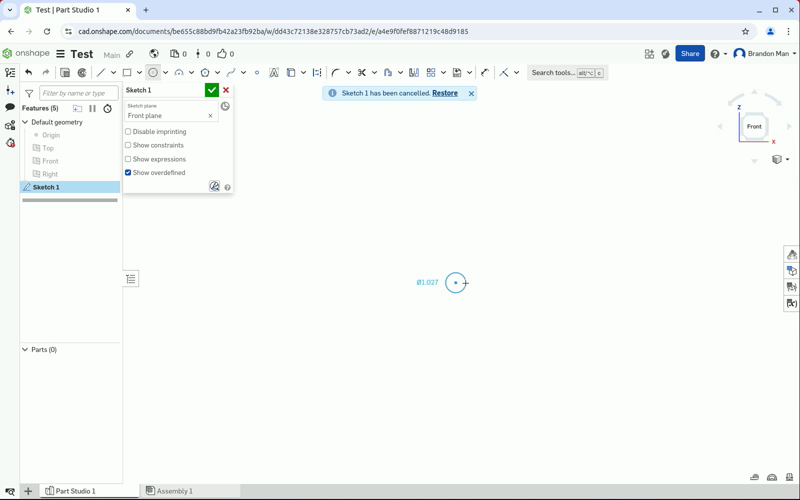
scroll(6)
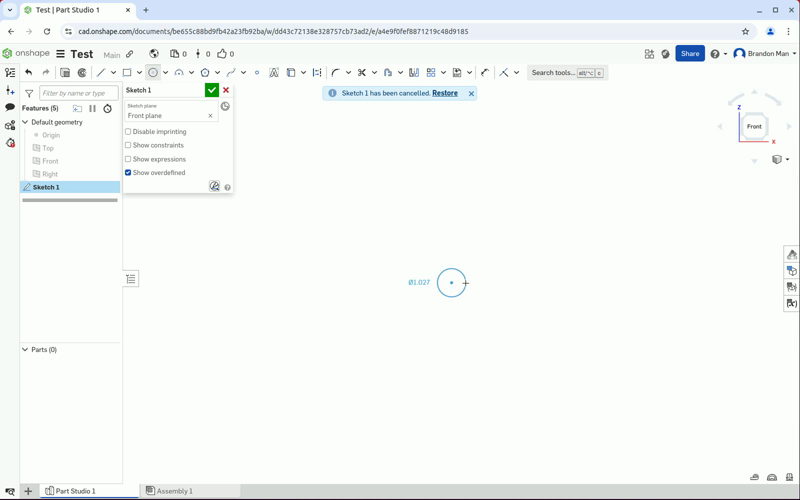
scroll(6)
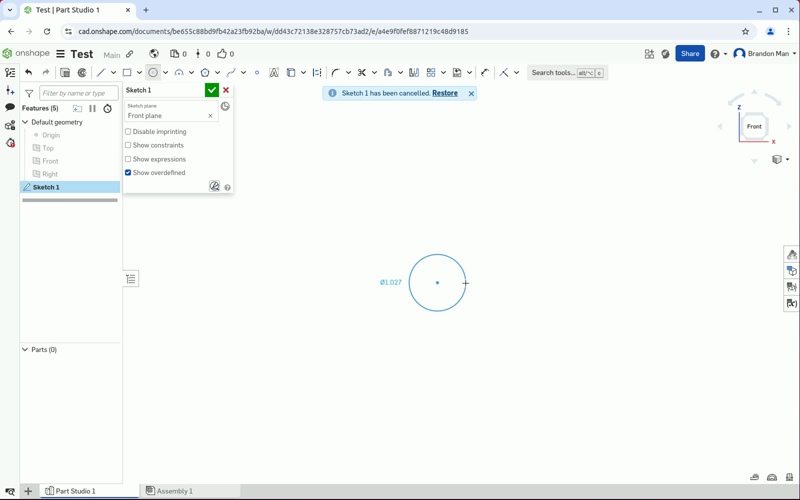
click(465, 282)
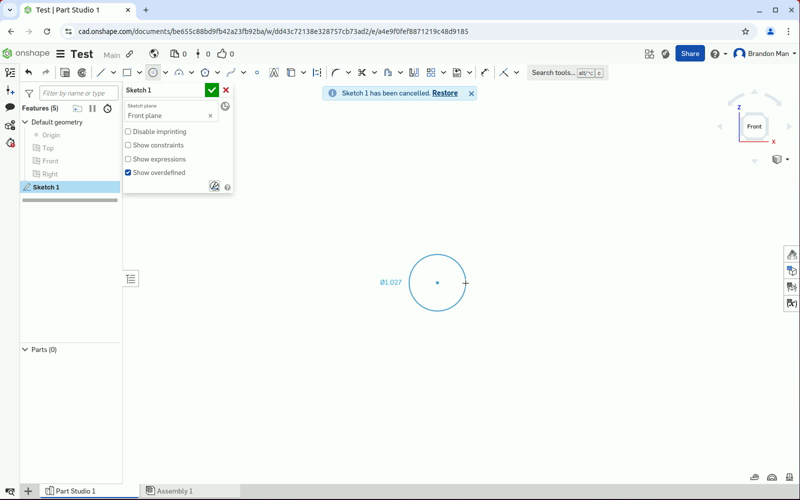
scroll(-6)
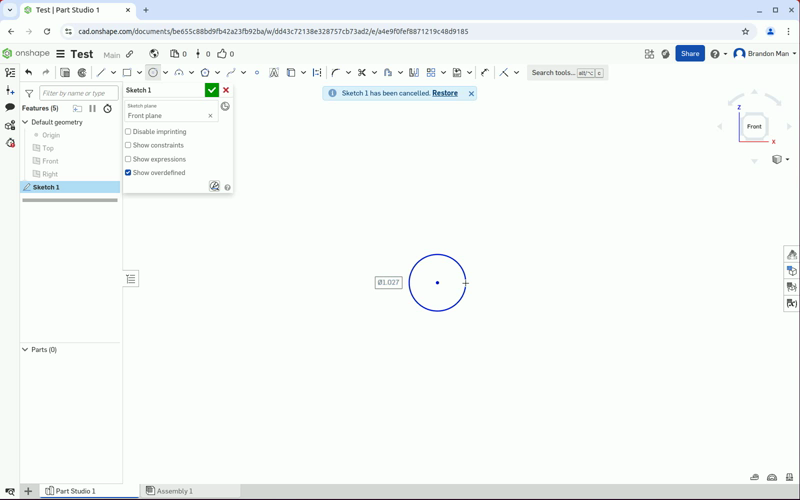
scroll(-6)
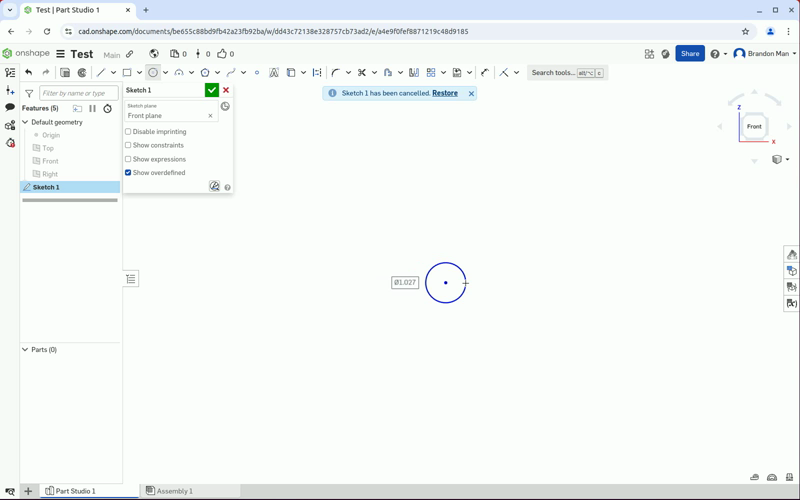
scroll(-6)
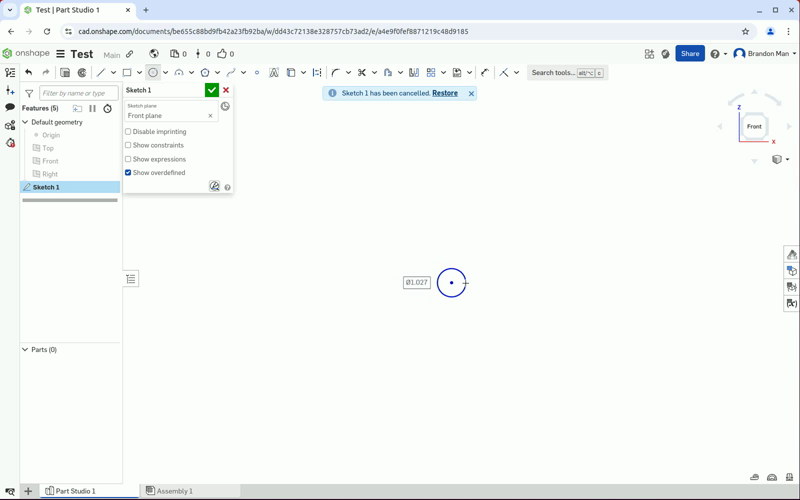
scroll(-6)
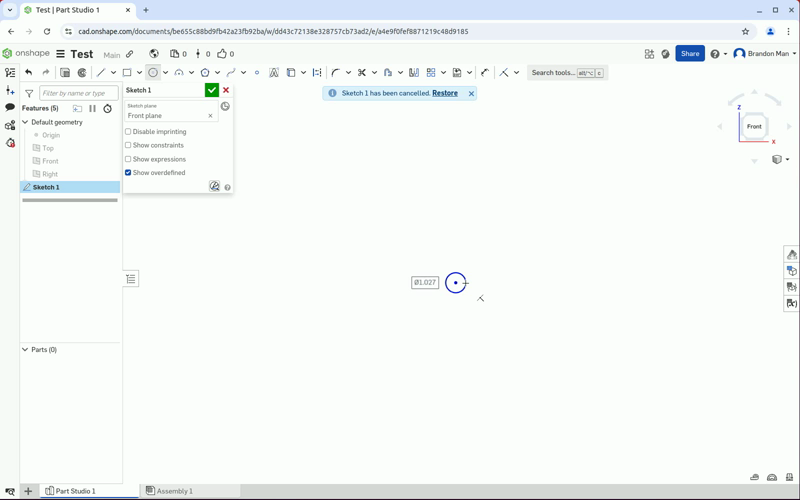
scroll(-6)
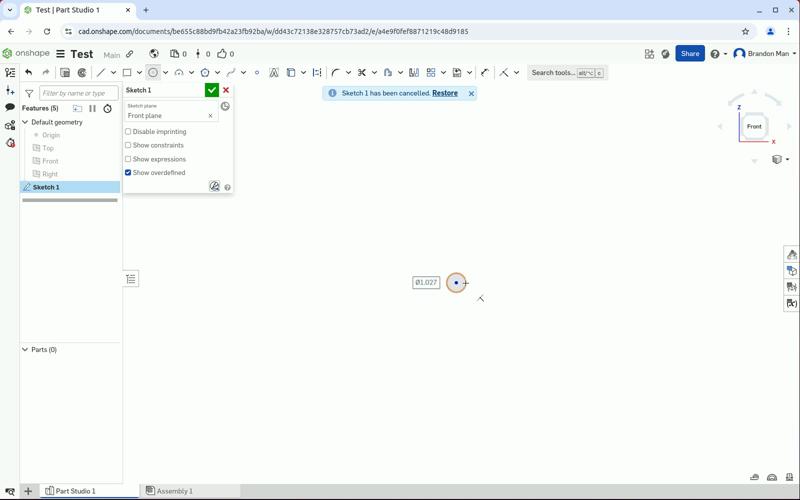
scroll(-6)
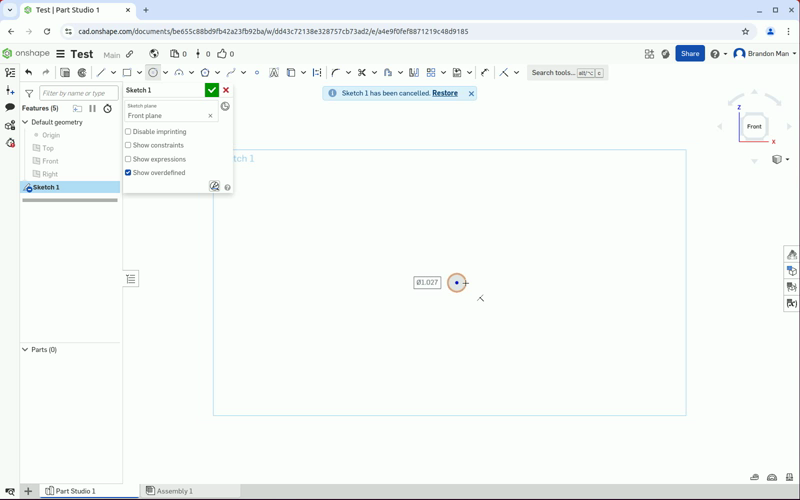
scroll(-6)
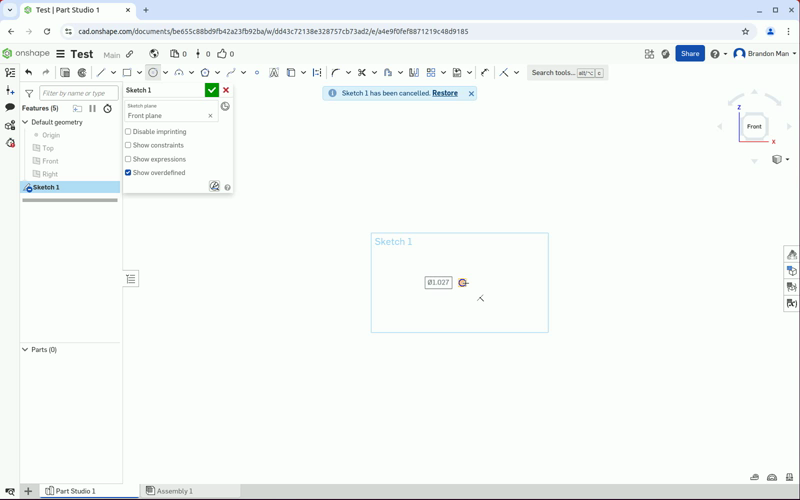
key(esc)
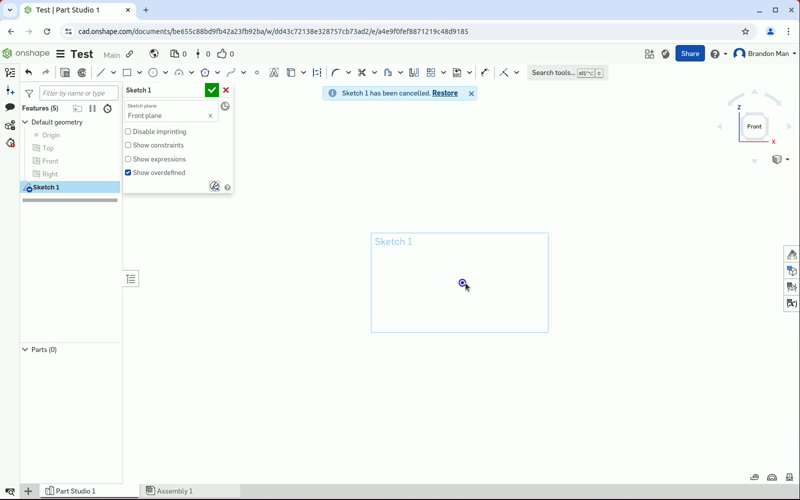
key(c)
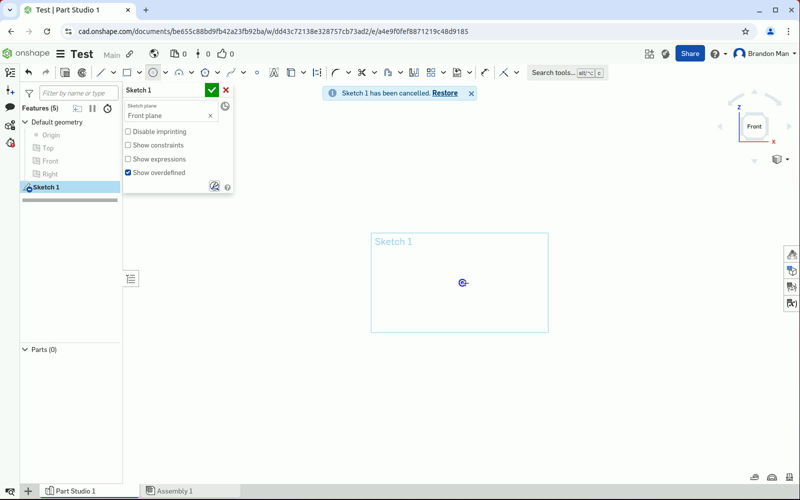
key_down(shift)
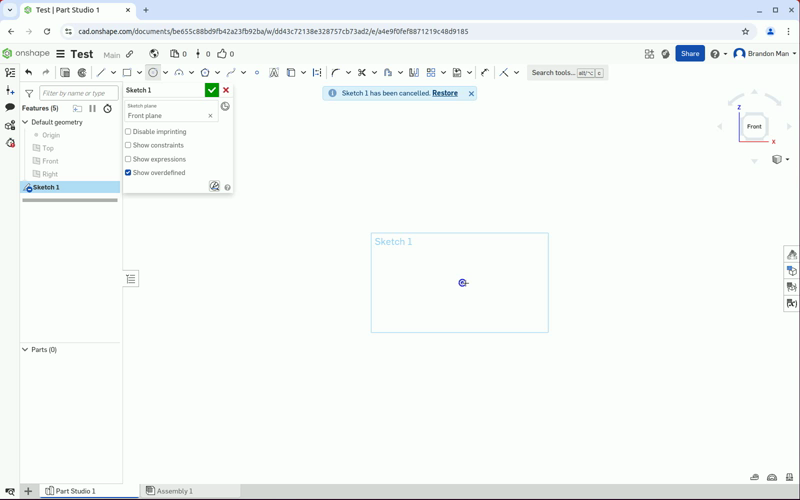
mouse_move(463, 282)
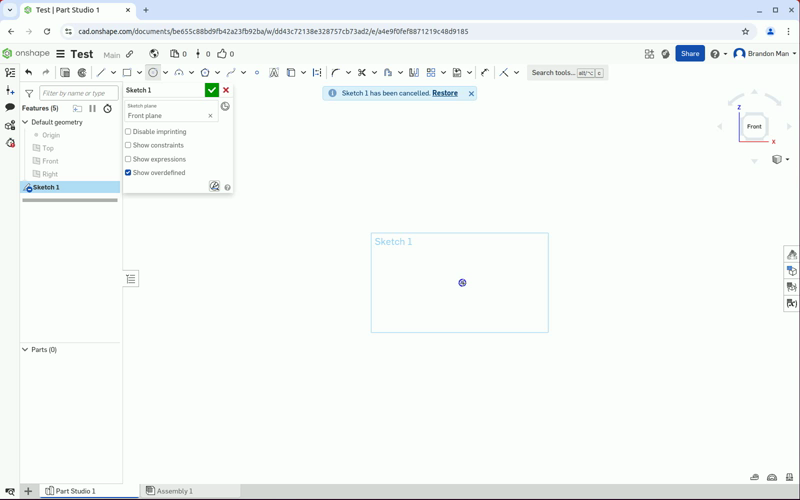
scroll(6)
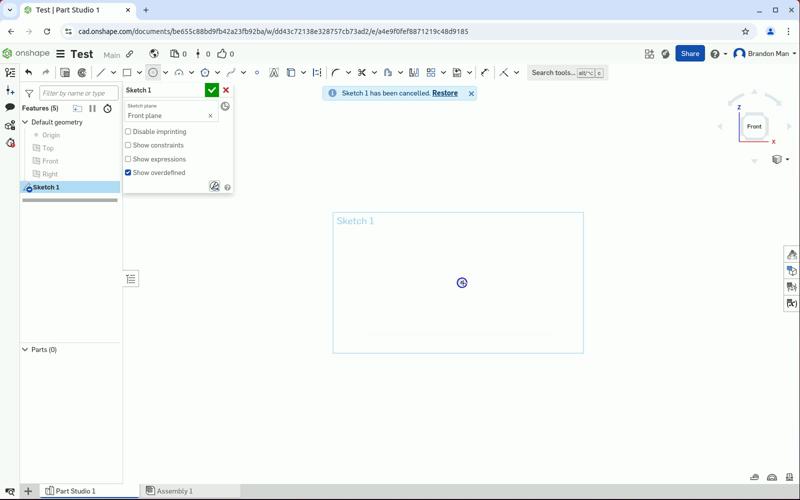
scroll(6)
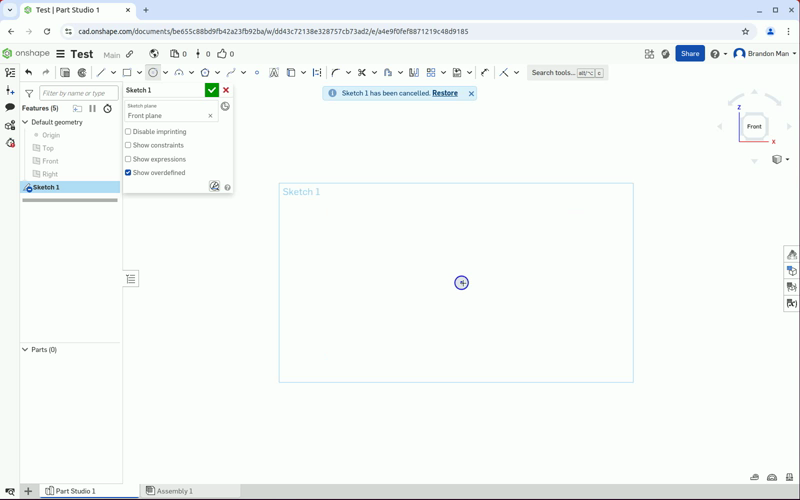
scroll(6)
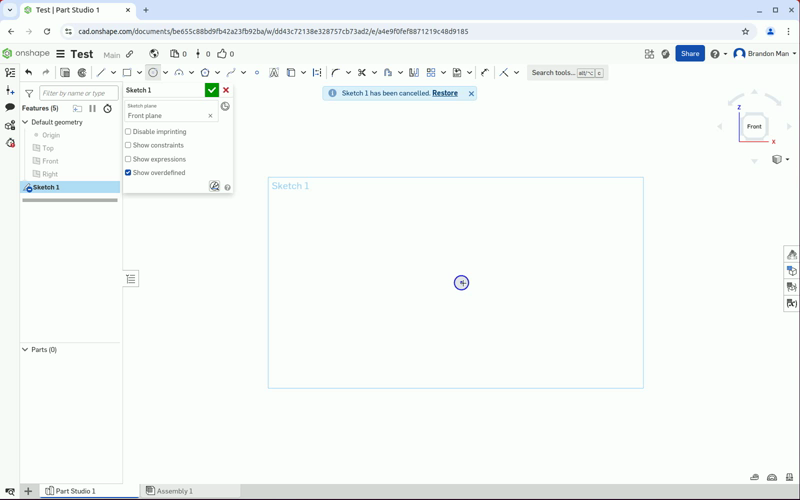
scroll(6)
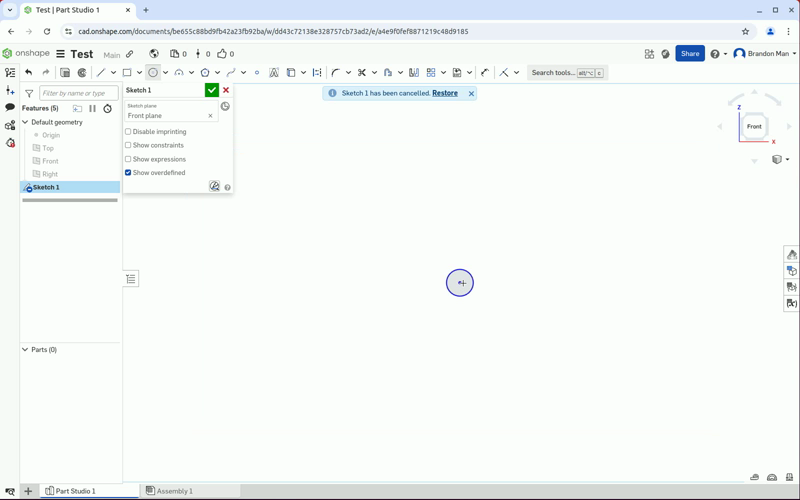
scroll(6)
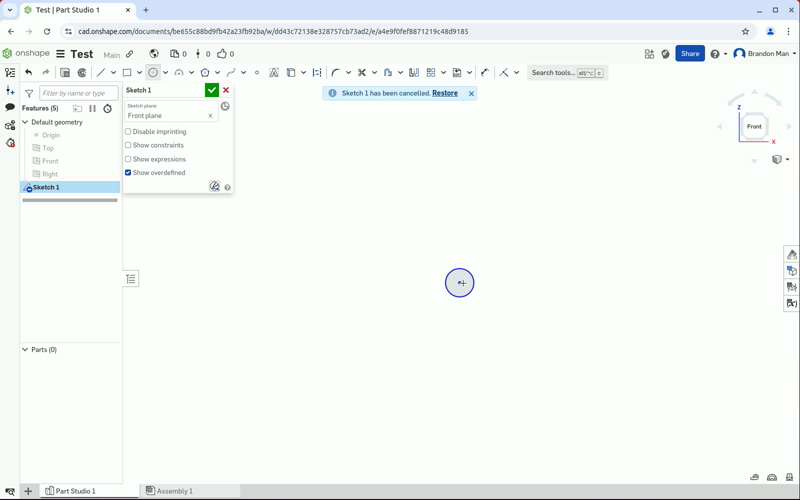
scroll(6)
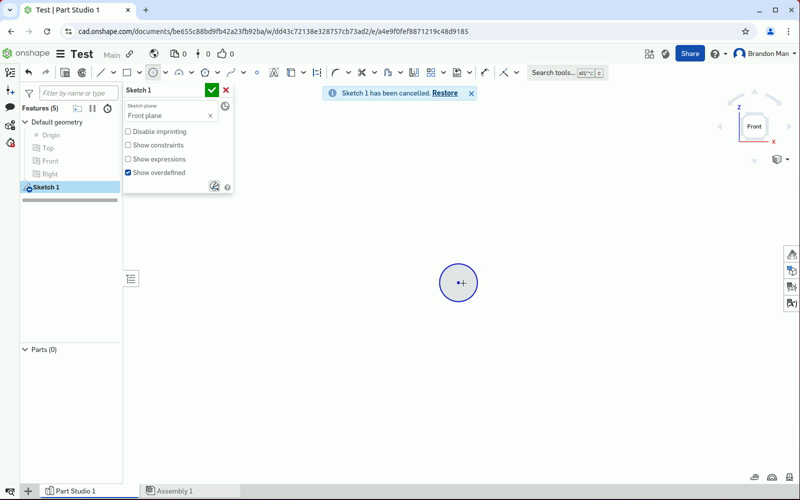
scroll(6)
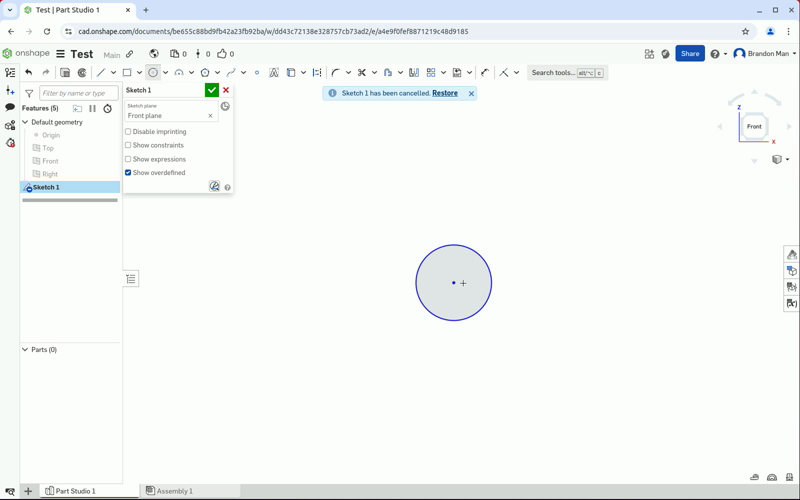
click(463, 282)
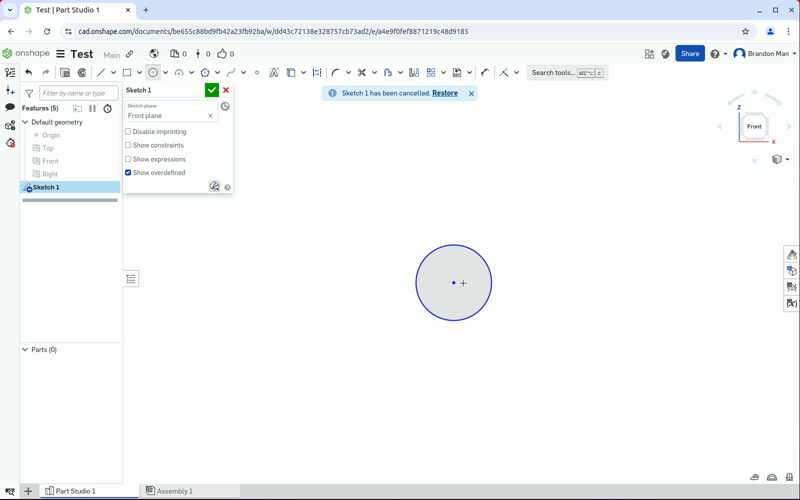
scroll(-6)
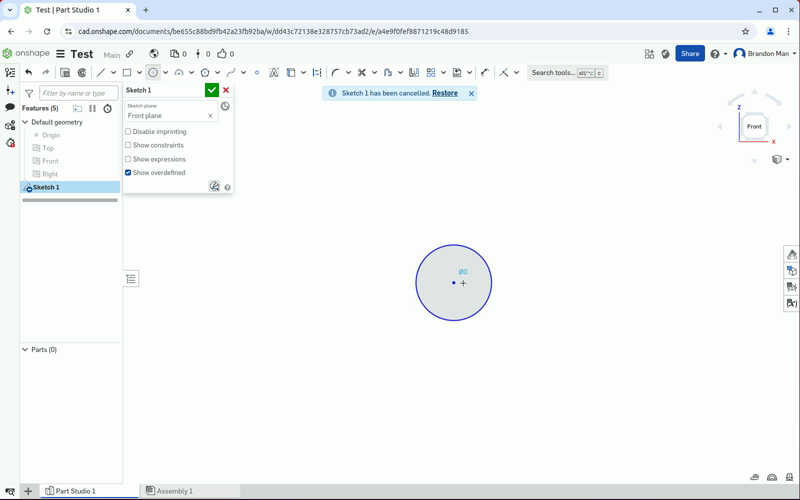
scroll(-6)
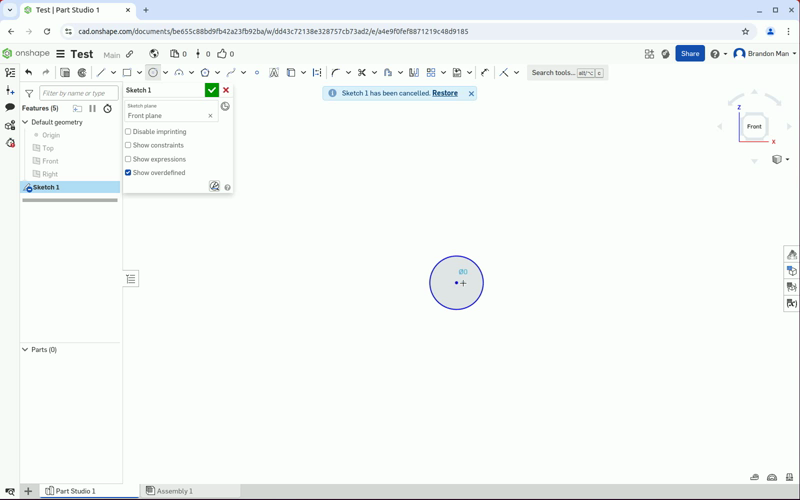
scroll(-6)
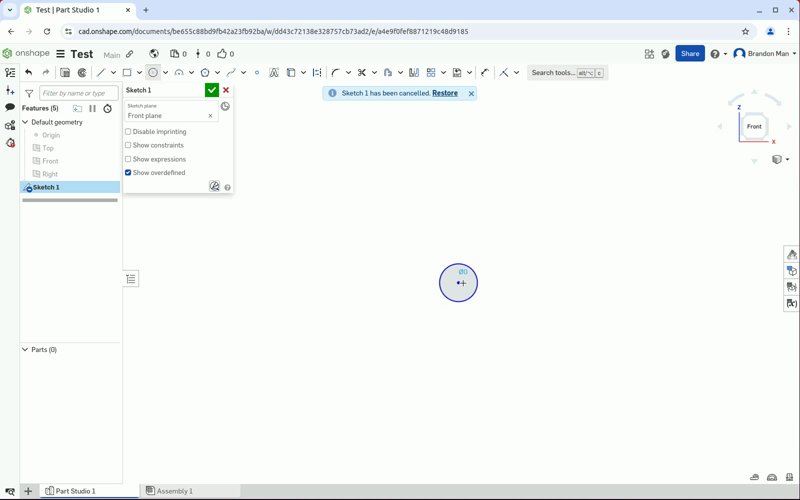
scroll(-6)
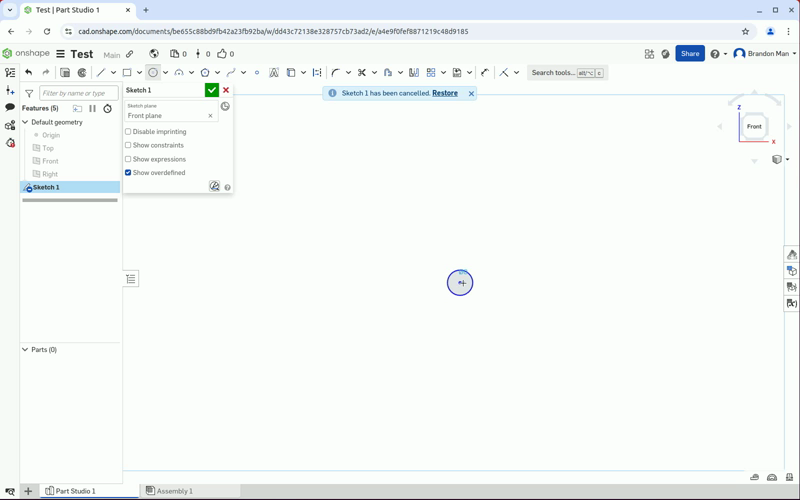
scroll(-6)
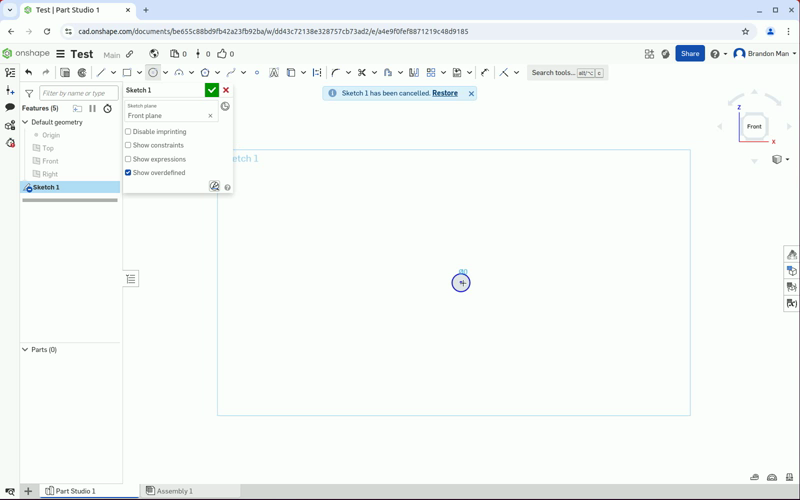
scroll(-6)
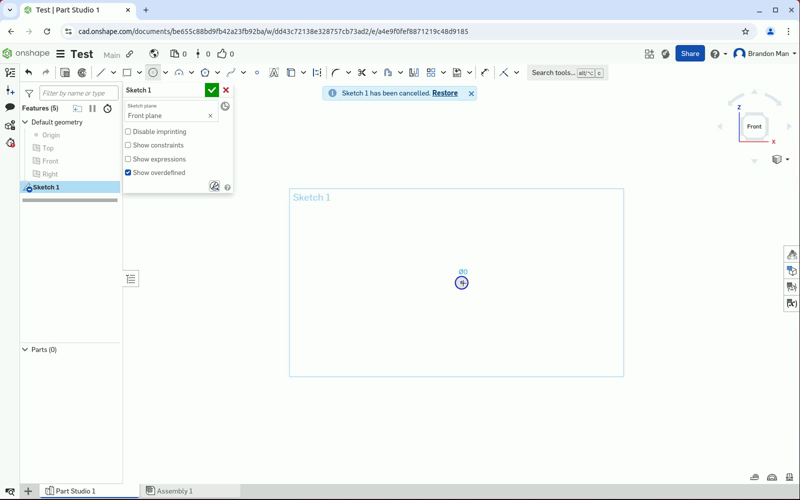
scroll(-6)
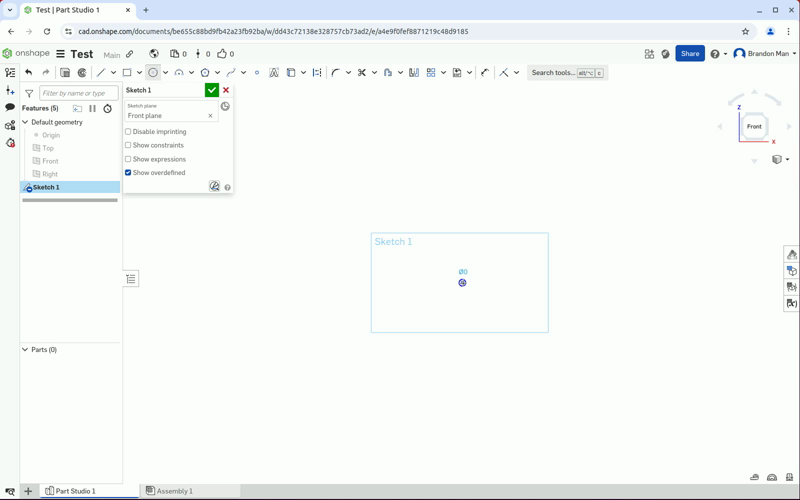
key_up(shift)
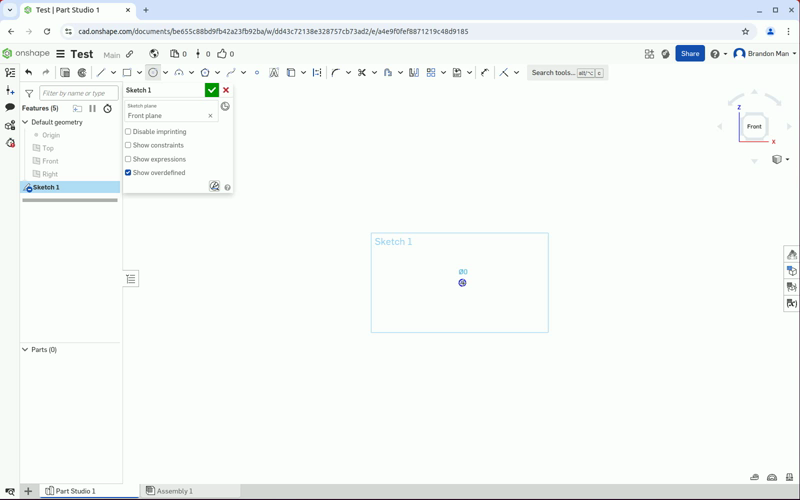
mouse_move(465, 282)
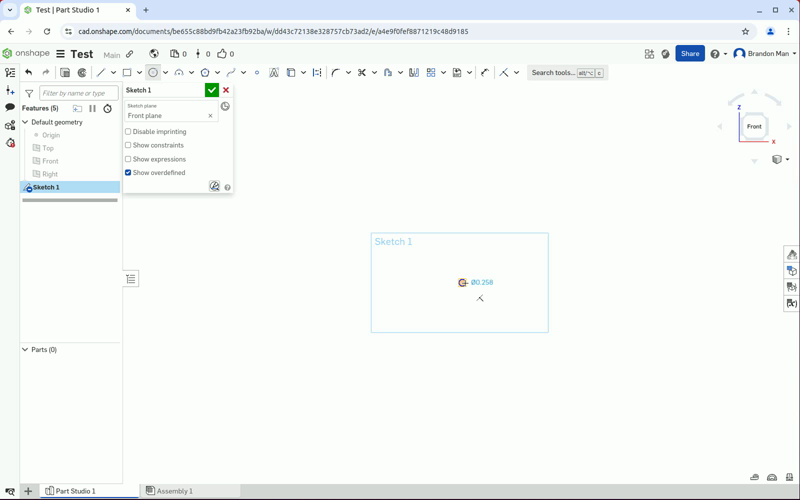
scroll(6)
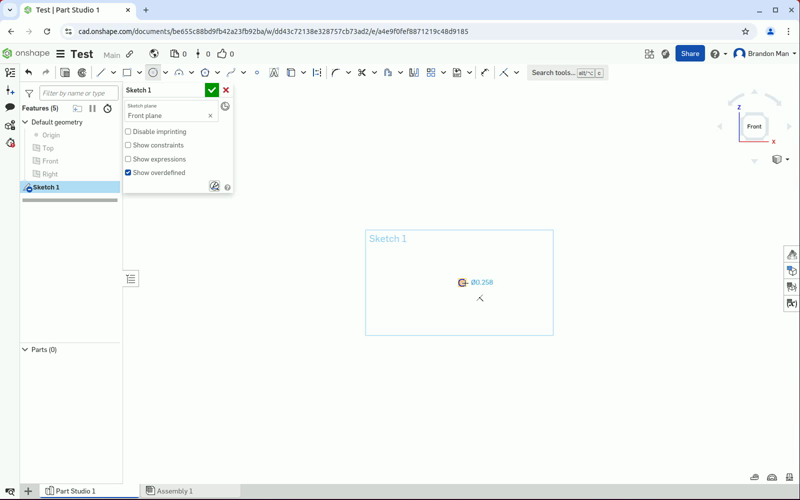
scroll(6)
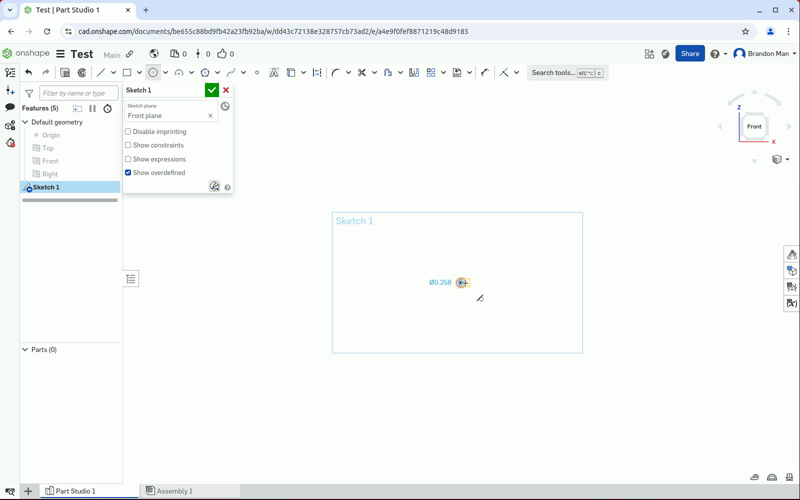
scroll(6)
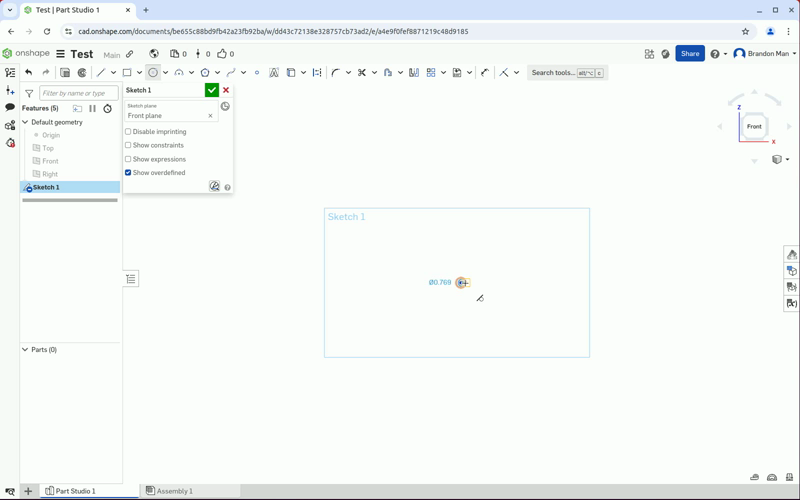
scroll(6)
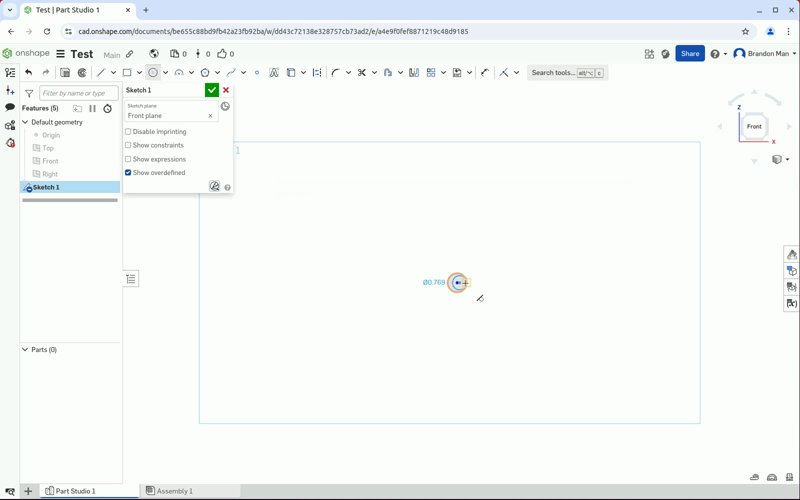
scroll(6)
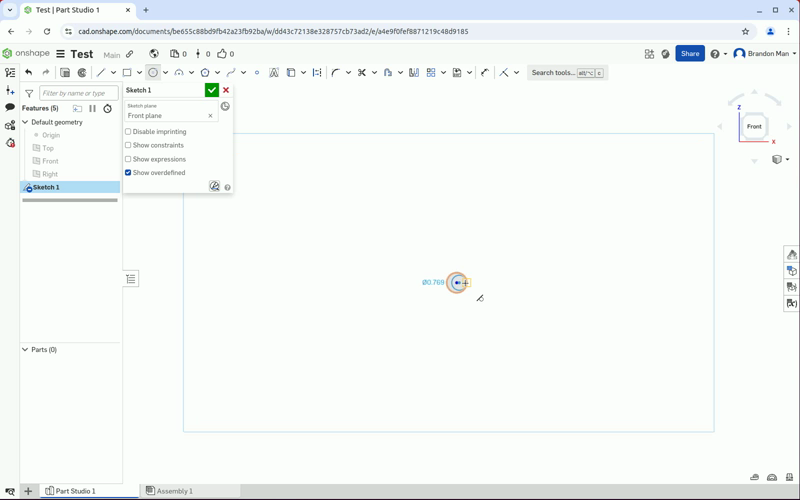
scroll(6)
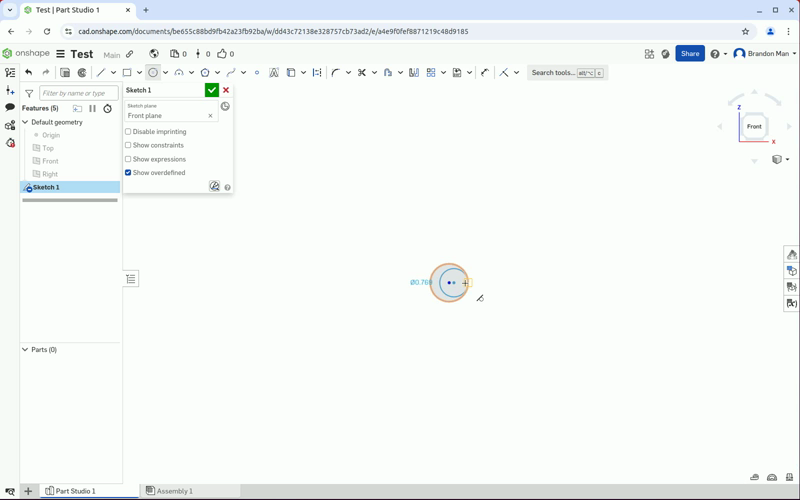
scroll(6)
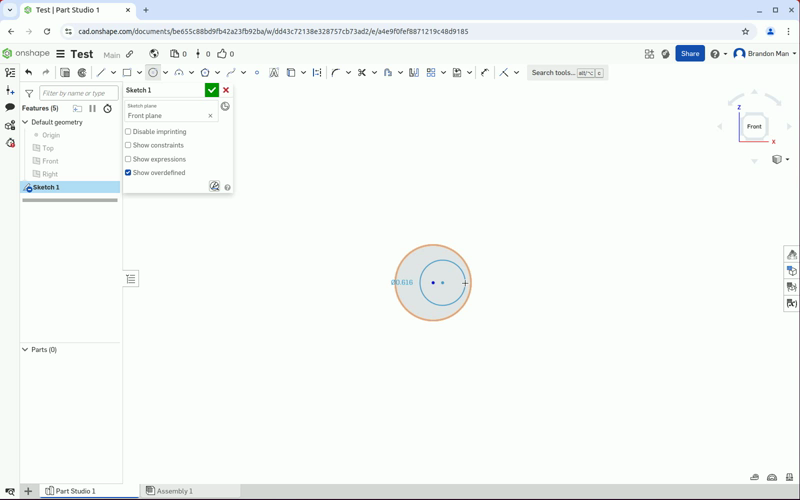
click(465, 282)
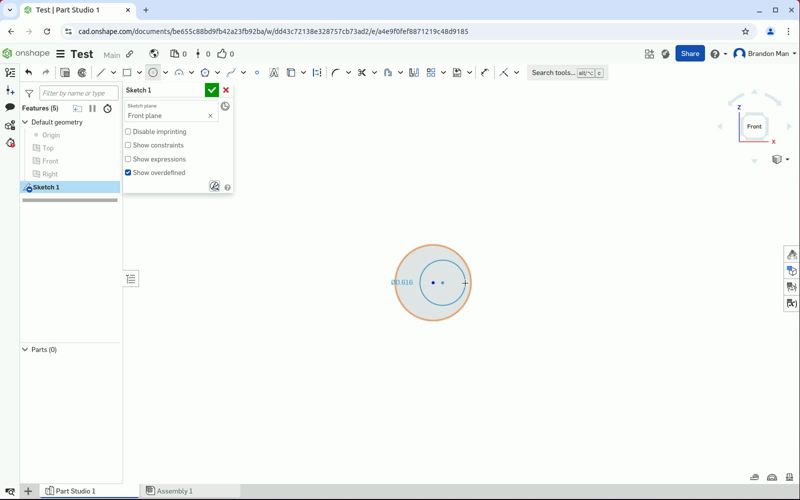
scroll(-6)
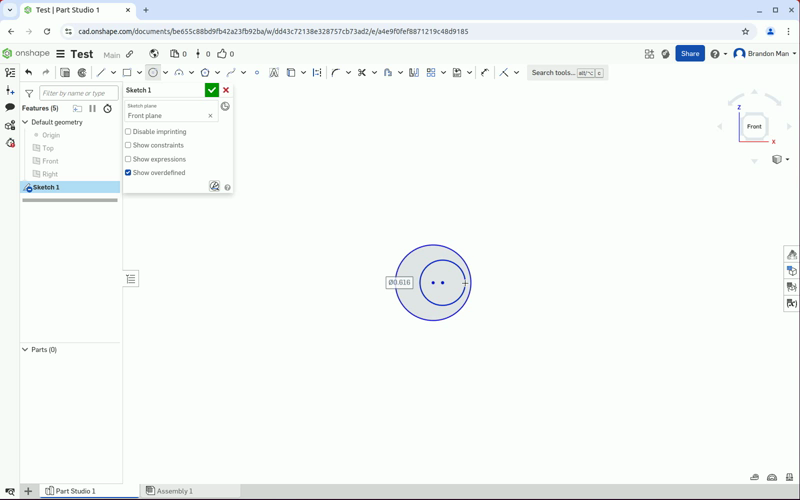
scroll(-6)
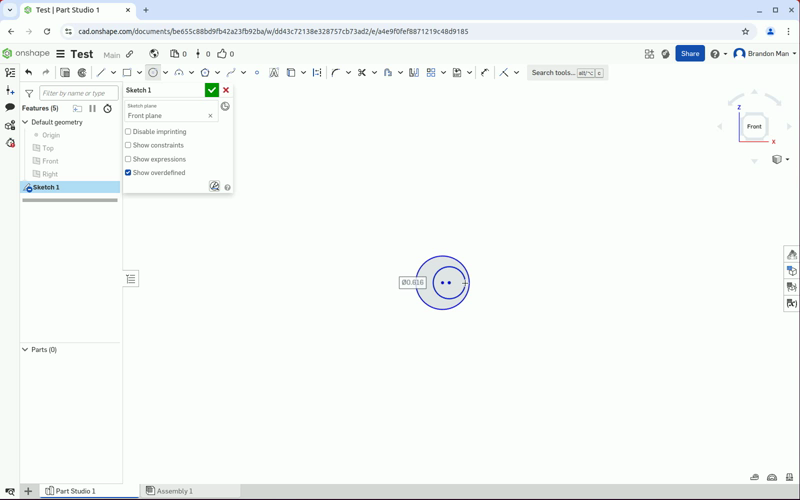
scroll(-6)
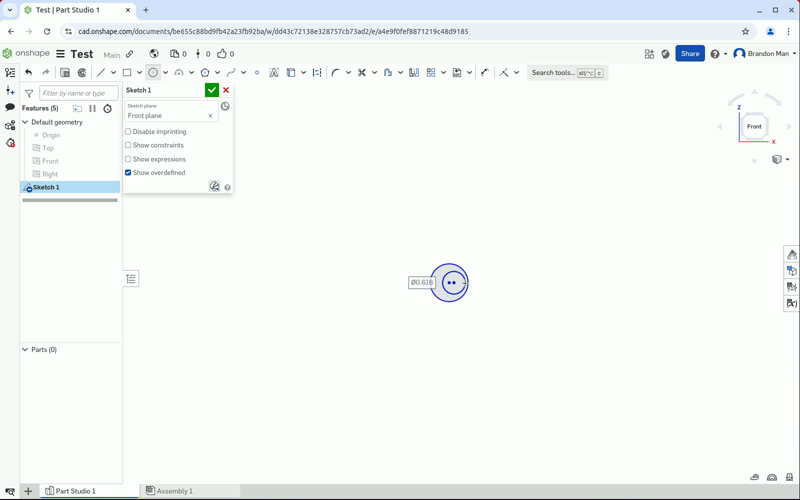
scroll(-6)
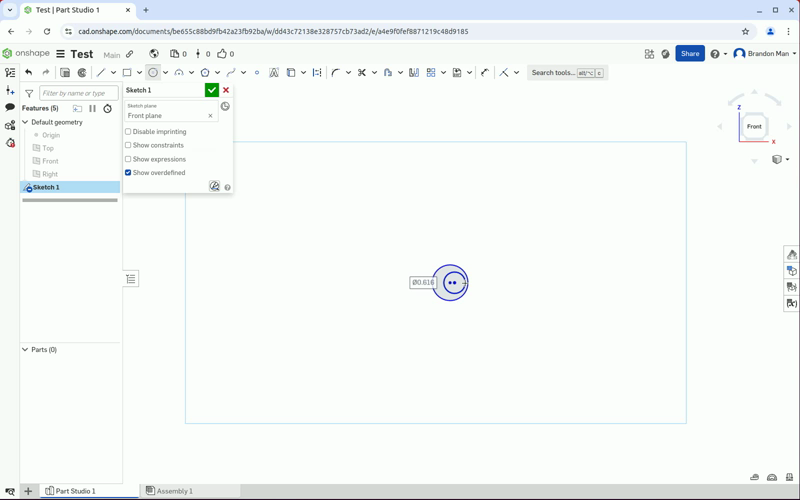
scroll(-6)
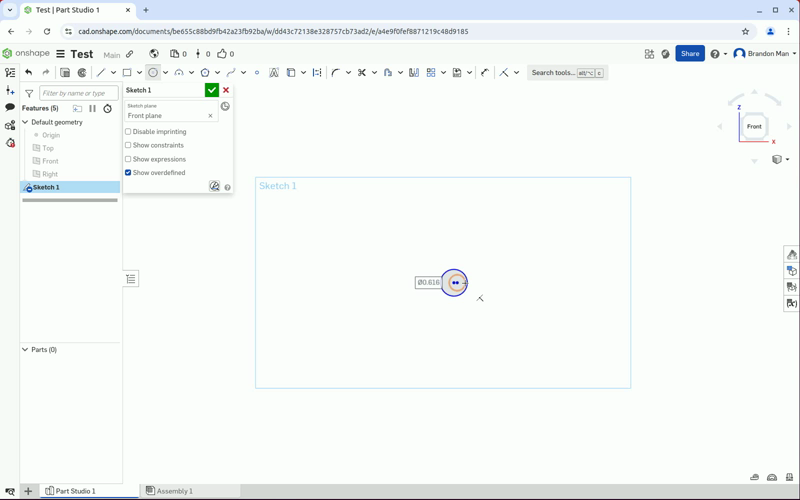
scroll(-6)
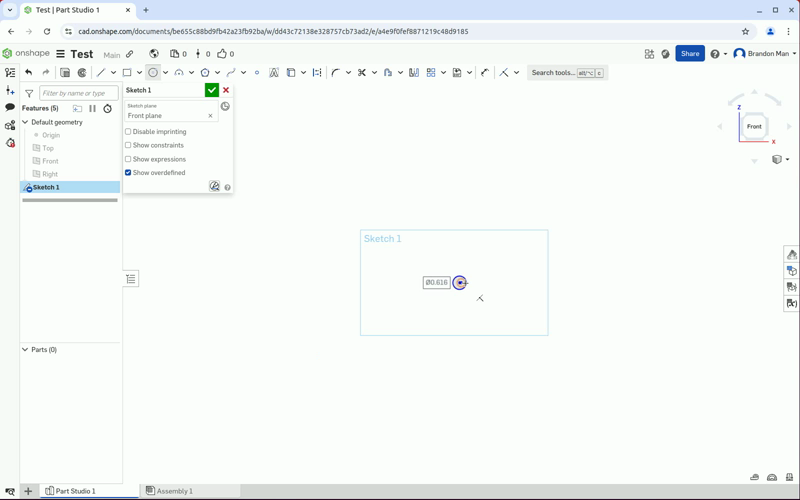
scroll(-6)
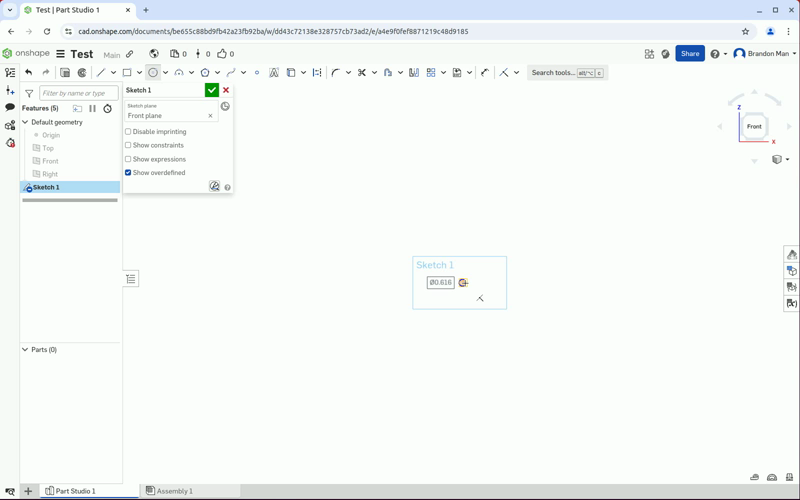
key(esc)
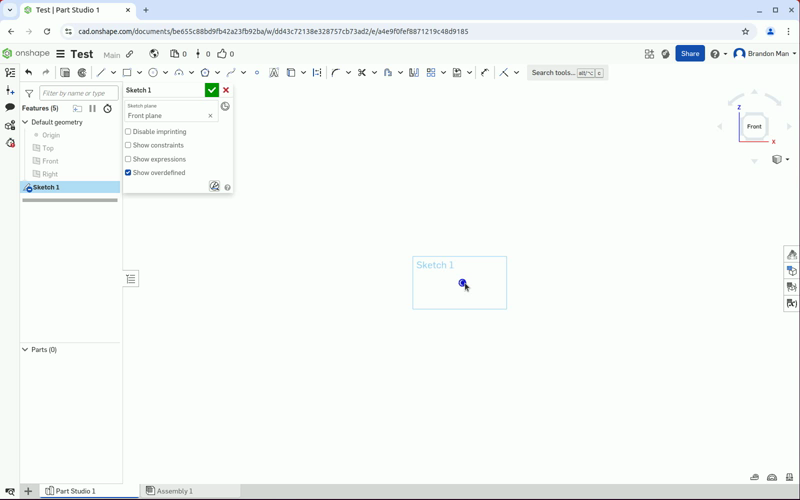
mouse_move(462, 284)
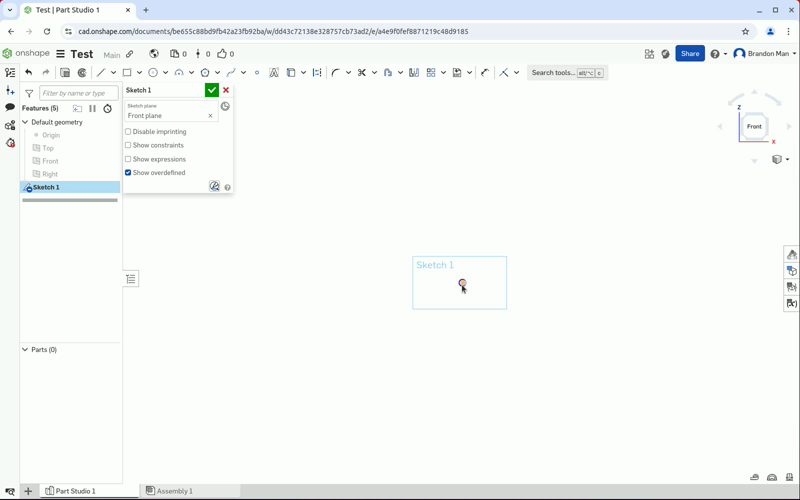
scroll(6)
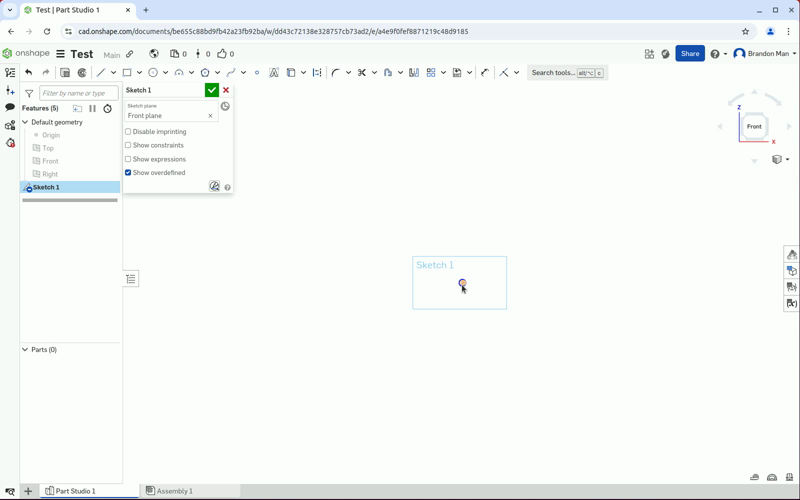
scroll(6)
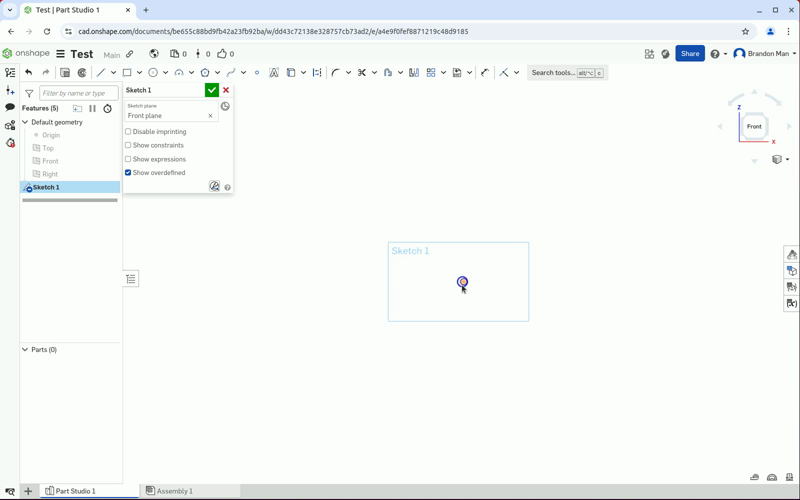
scroll(6)
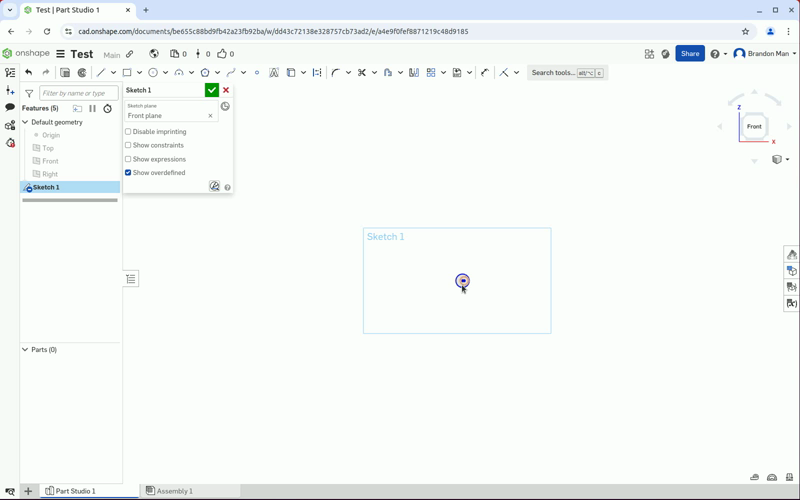
scroll(6)
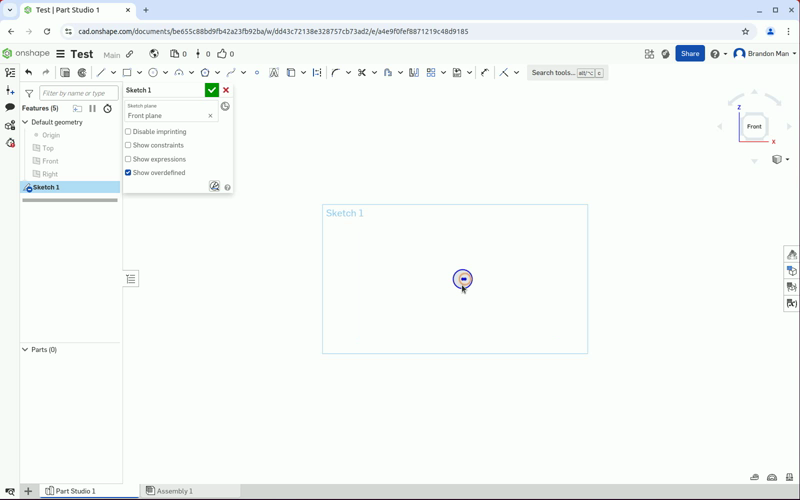
scroll(6)
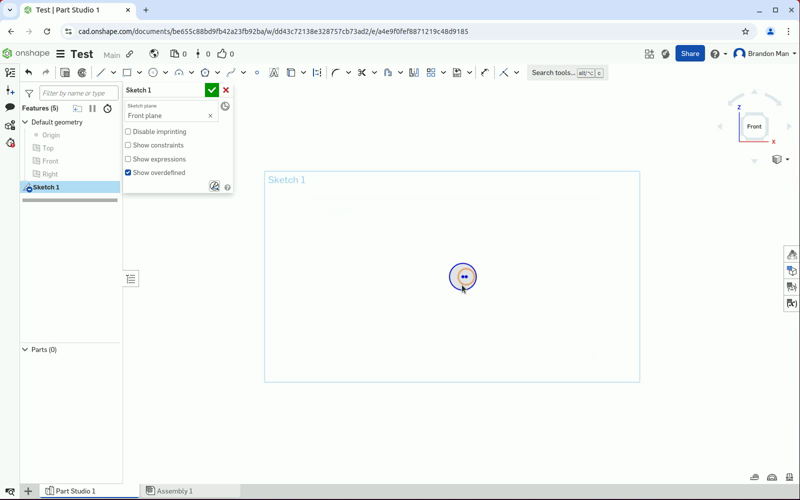
scroll(6)
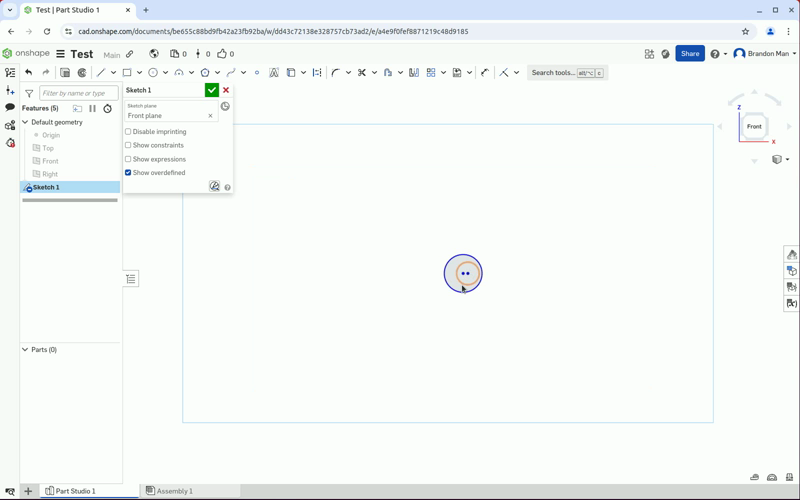
scroll(6)
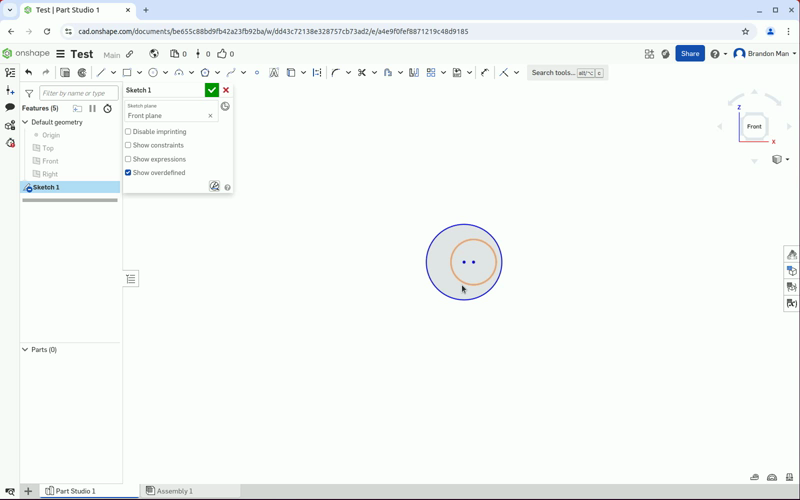
click(462, 284)
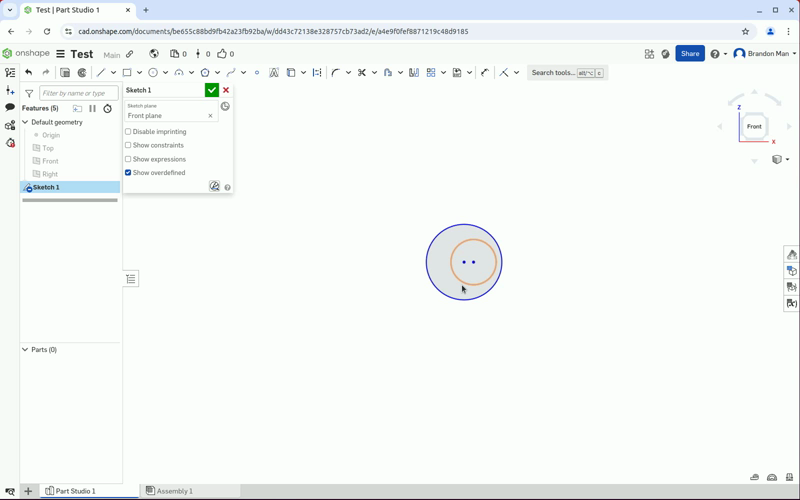
scroll(-6)
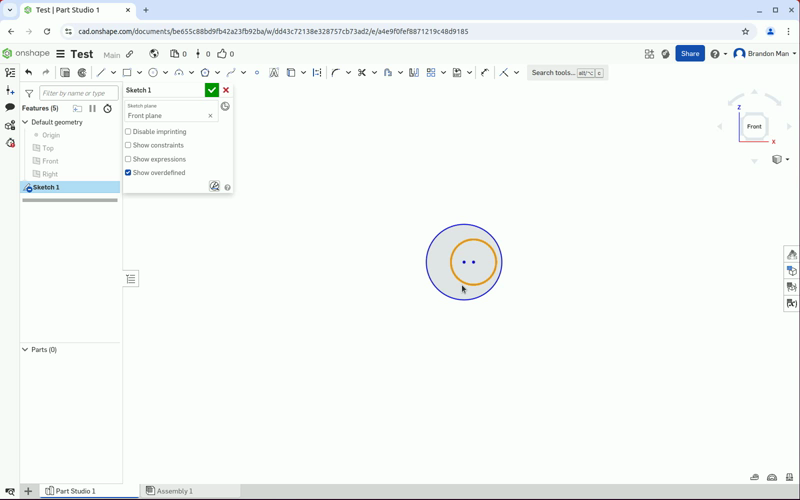
scroll(-6)
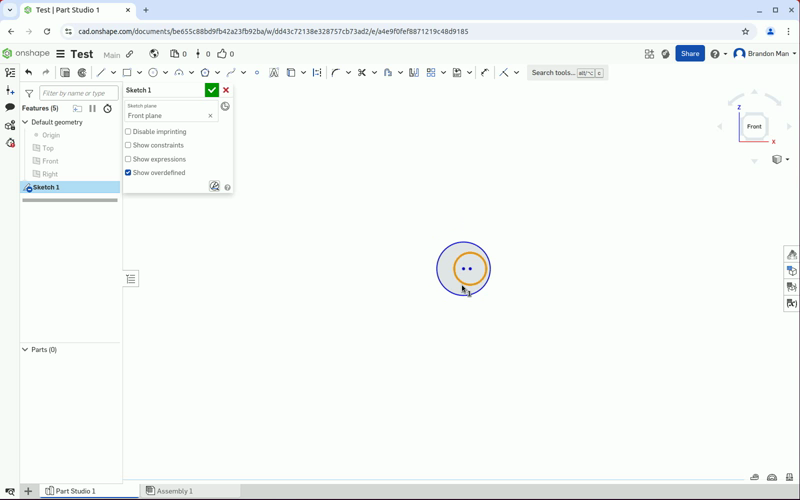
scroll(-6)
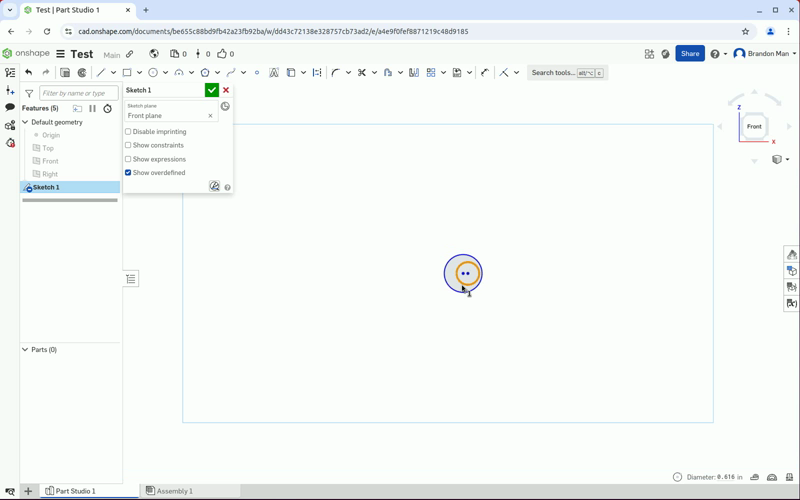
scroll(-6)
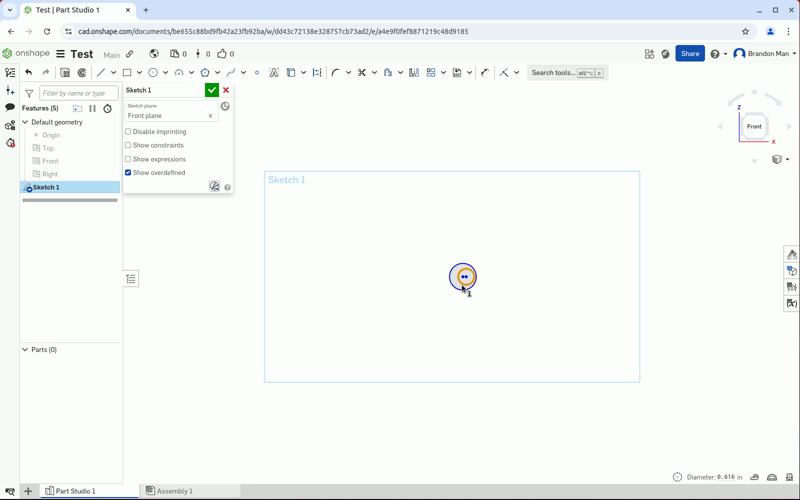
scroll(-6)
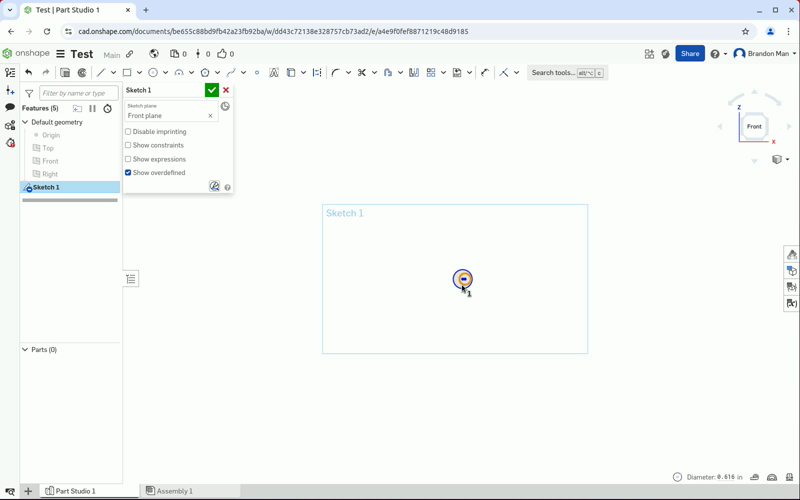
scroll(-6)
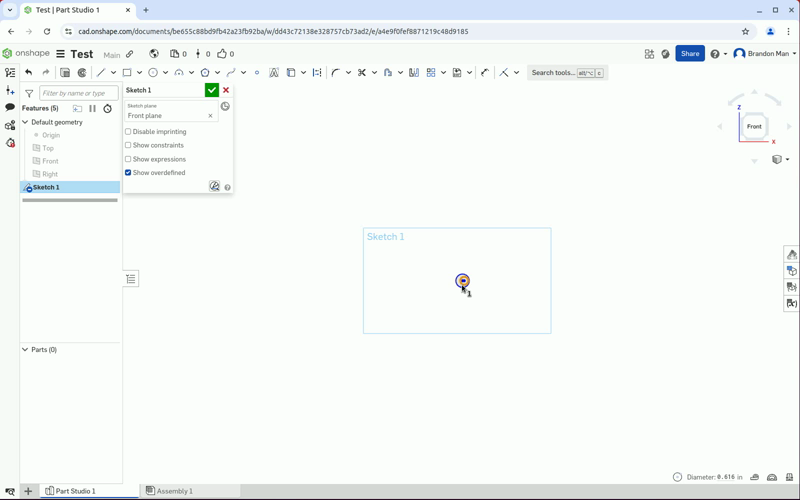
scroll(-6)
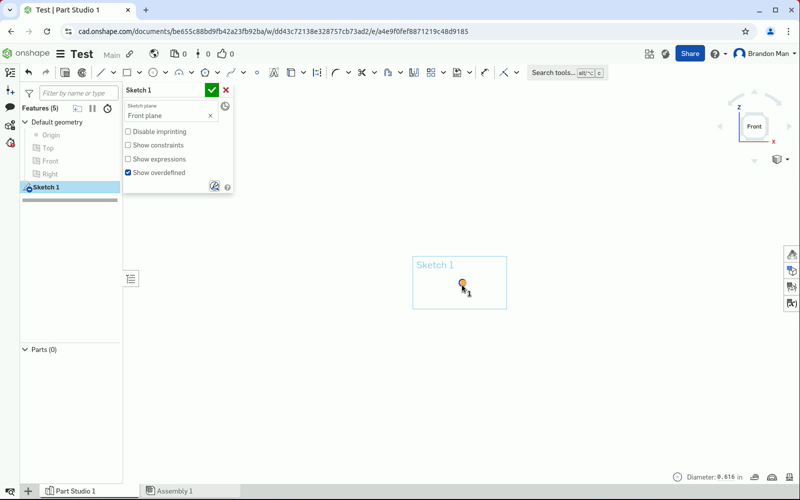
mouse_move(73, 352)
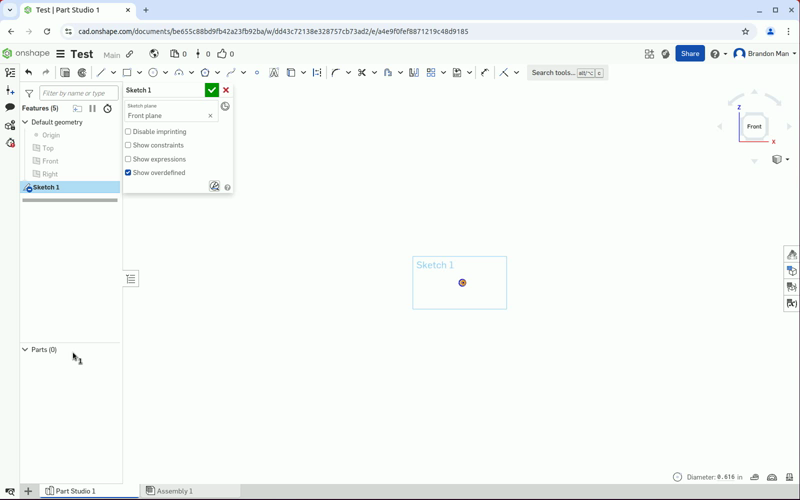
key(shift+y)
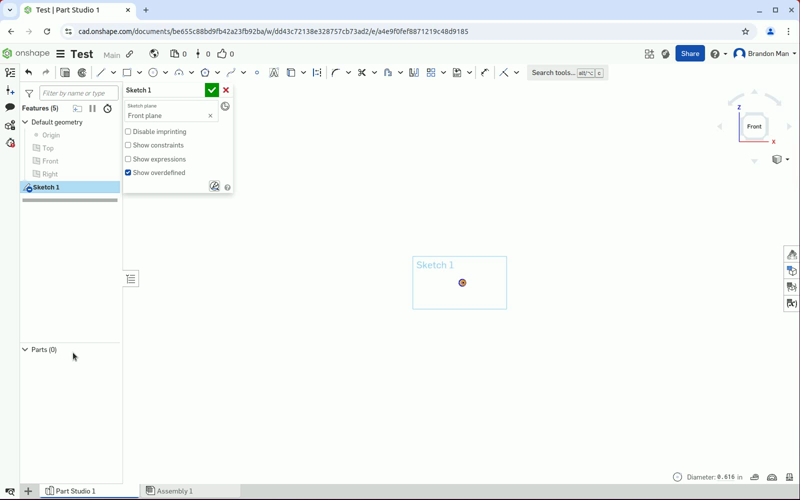
key(shift+e)
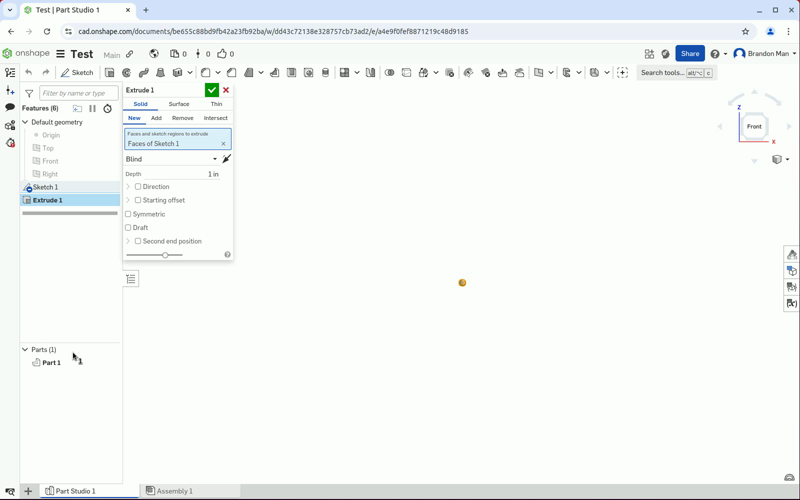
mouse_move(143, 106)
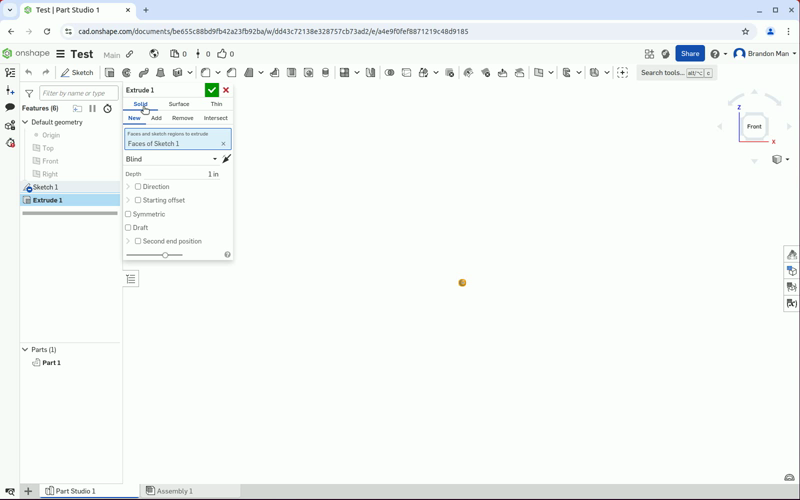
click(143, 106)
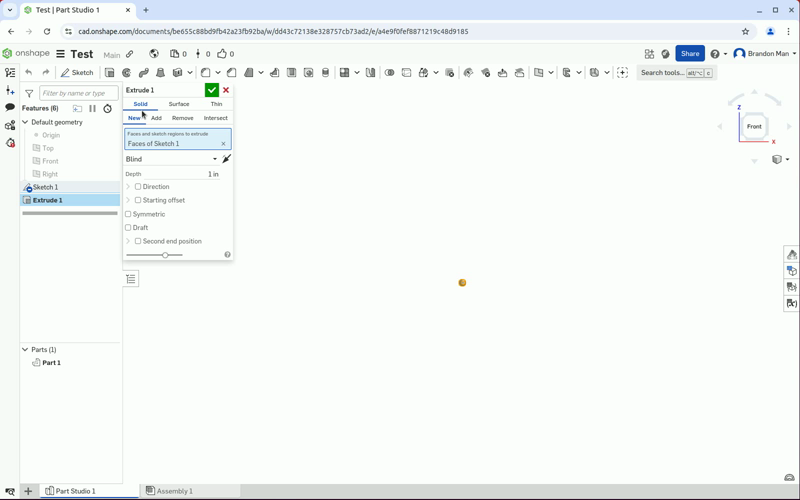
mouse_move(137, 120)
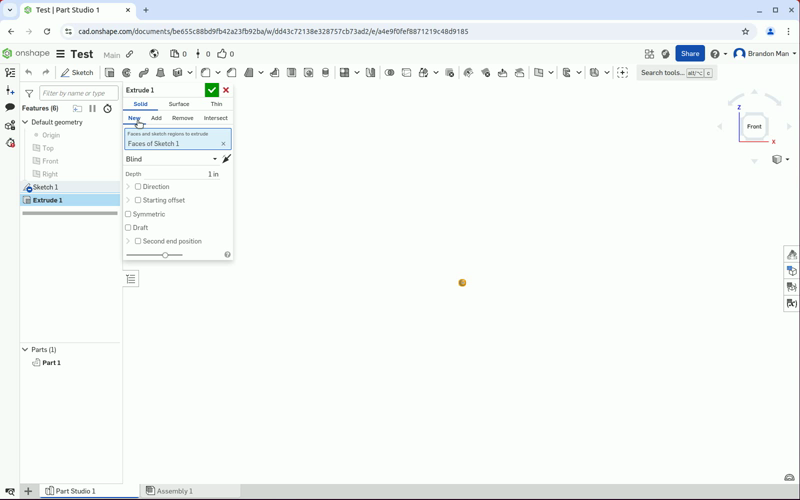
click(137, 120)
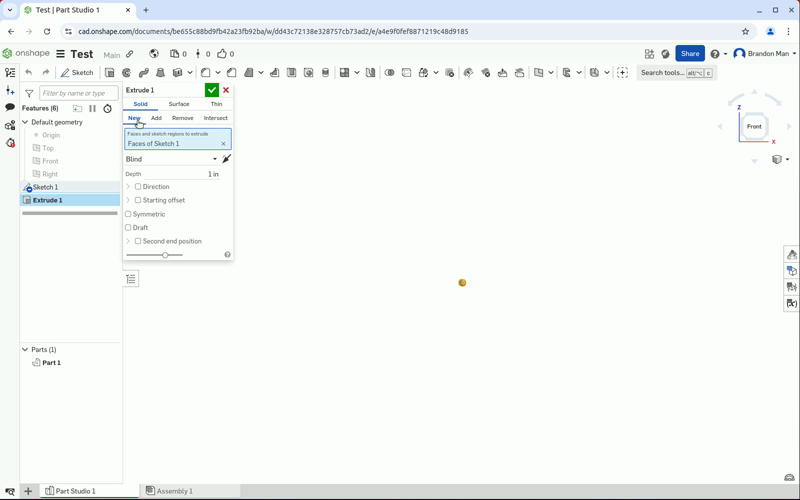
key(tab, 4)
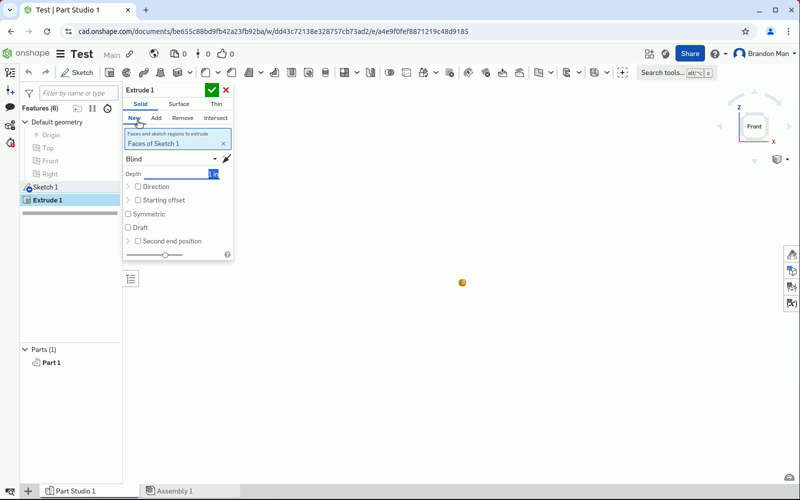
text(23.108)
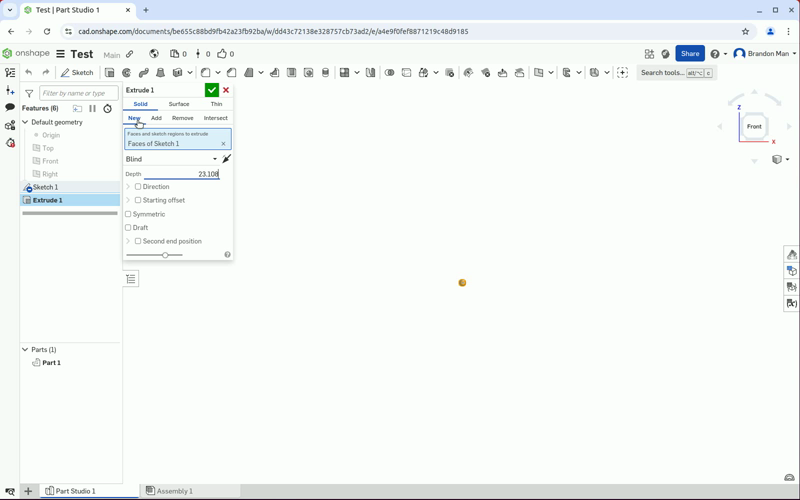
key(enter)
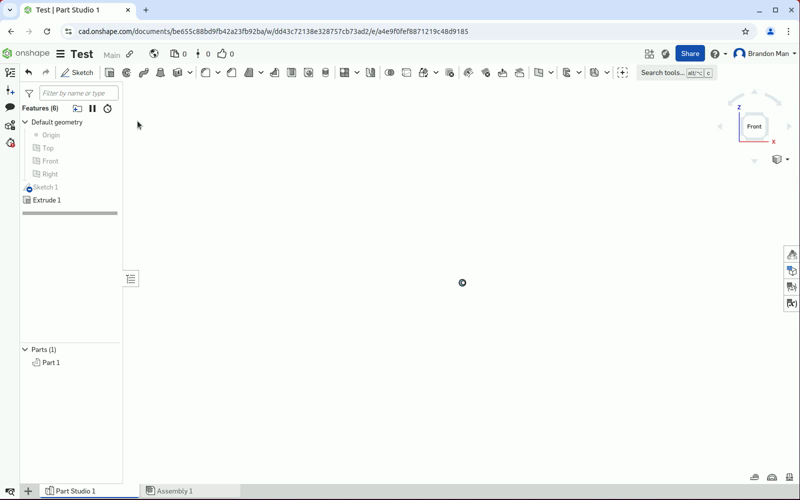
key(shift+h)
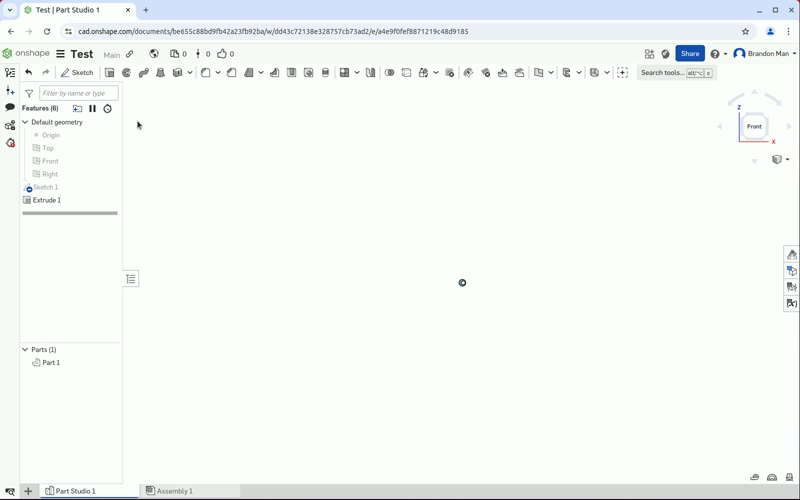
key(shift+h)
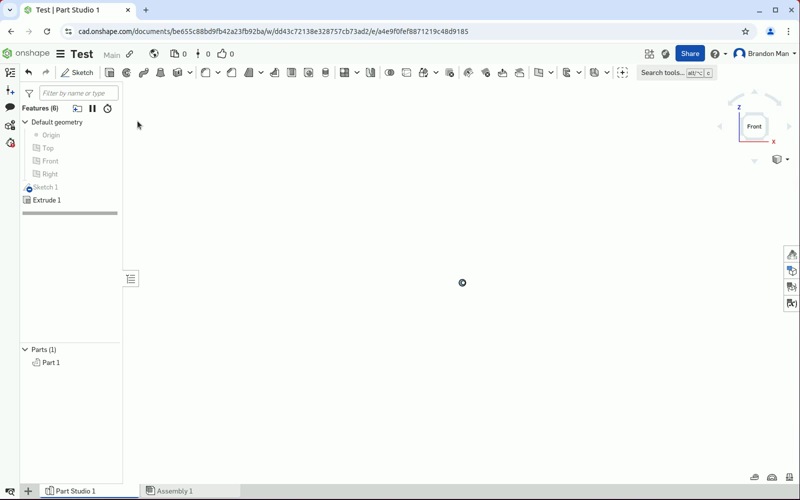
mouse_move(73, 189)
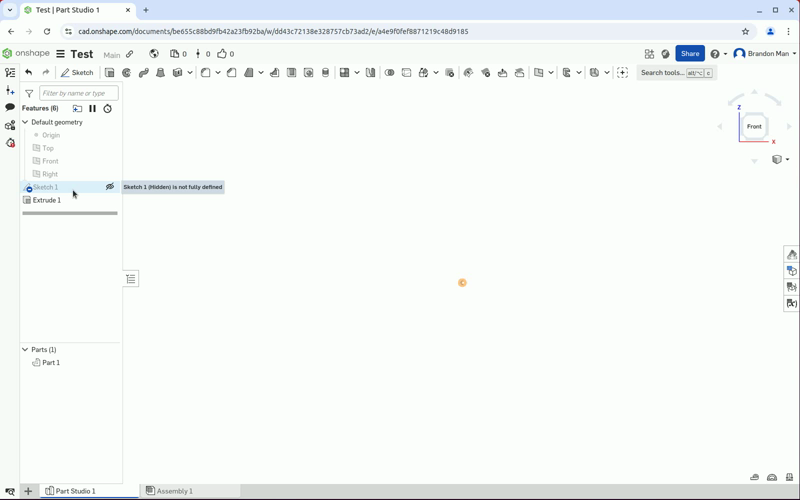
click(73, 189)
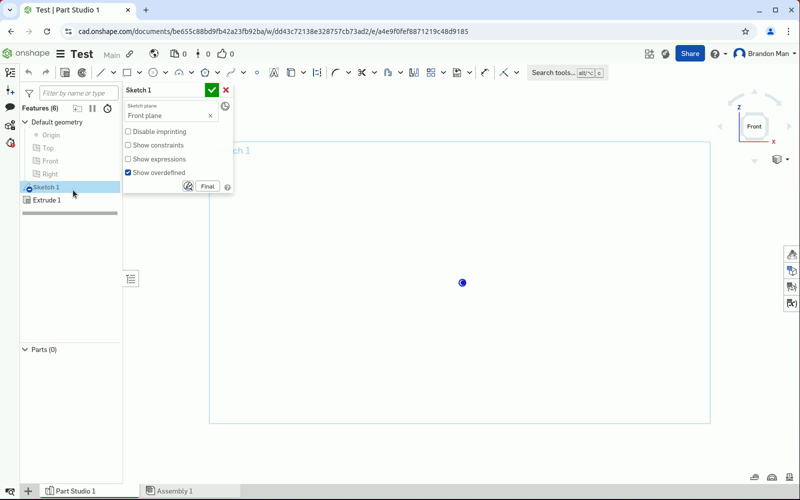
mouse_move(229, 92)
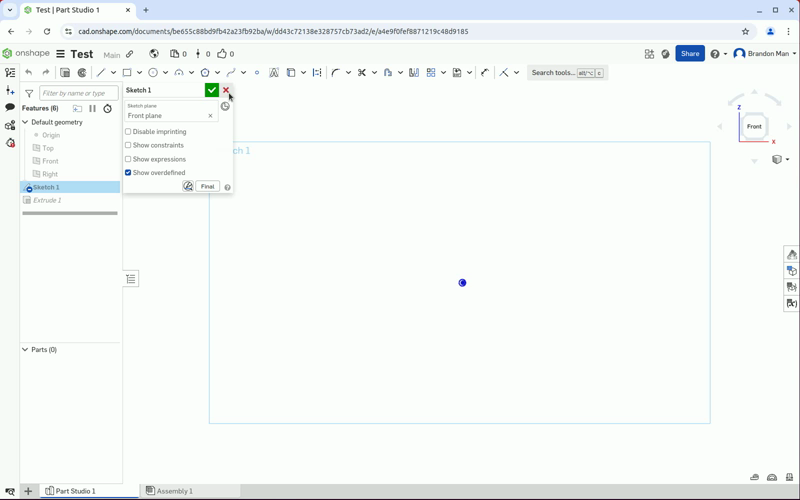
click(229, 92)
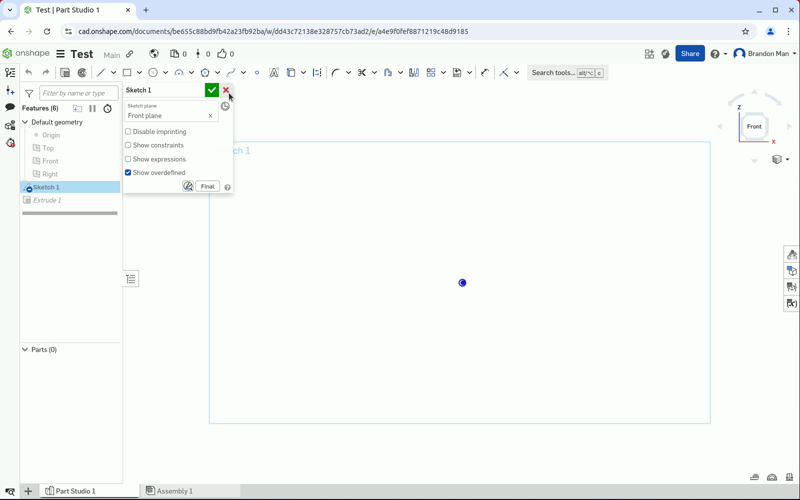
key(shift+s)
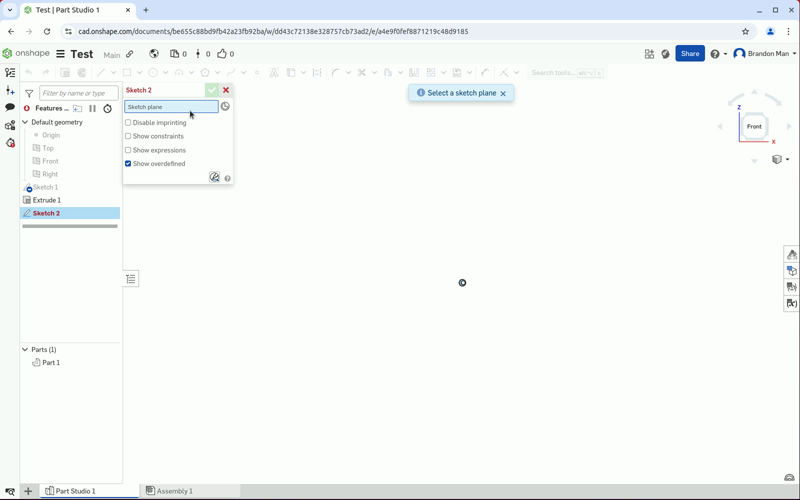
mouse_move(73, 163)
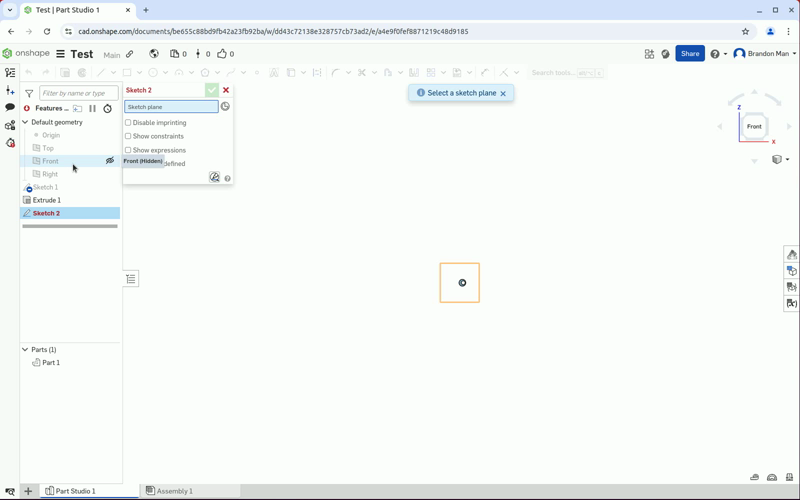
click(73, 163)
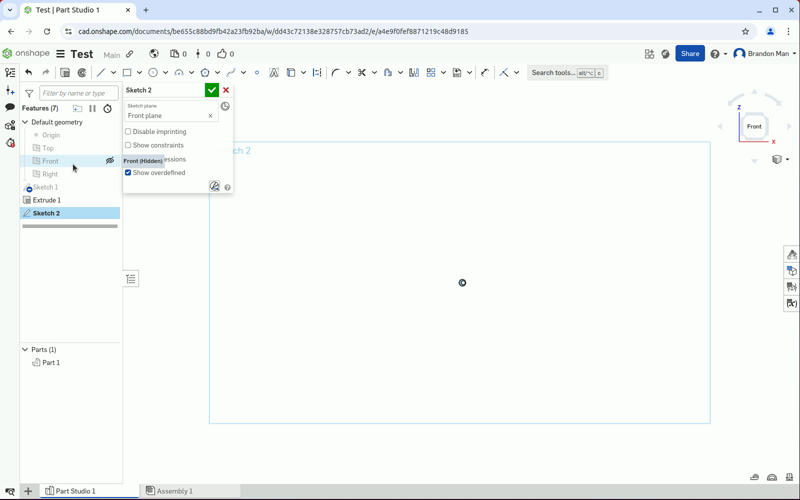
mouse_move(73, 352)
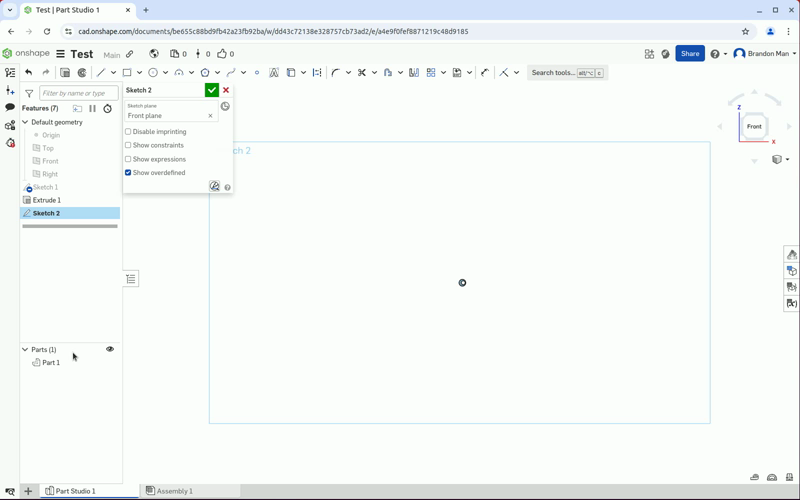
key(y)
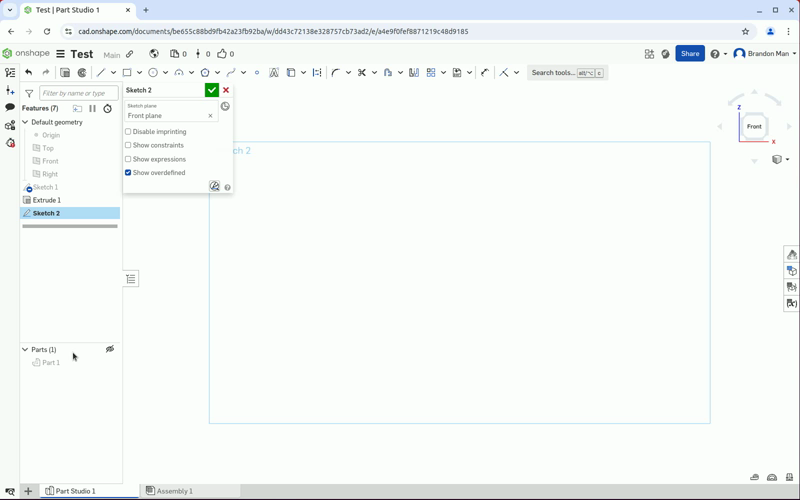
key(c)
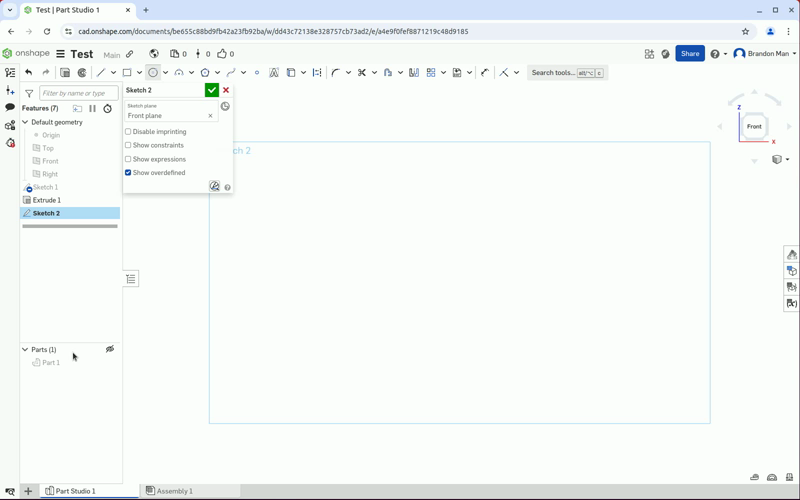
key_down(shift)
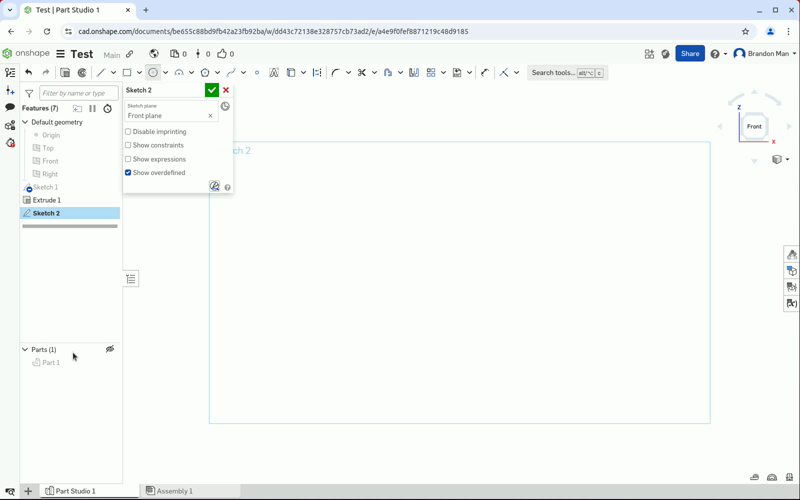
mouse_move(459, 282)
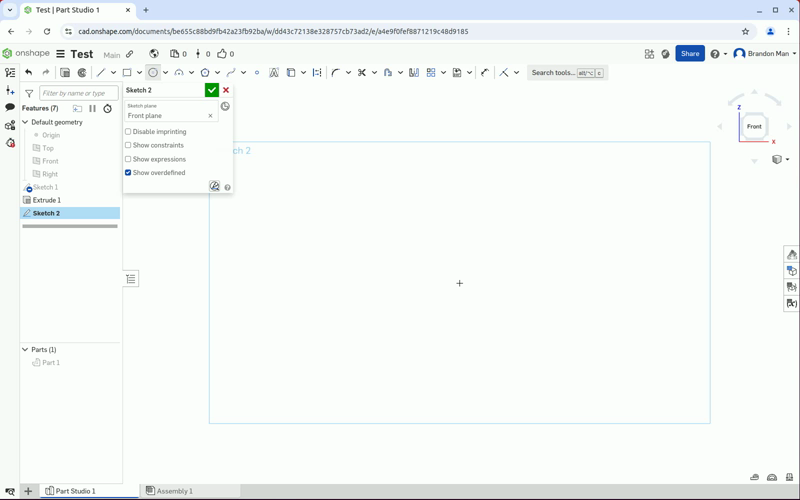
click(459, 282)
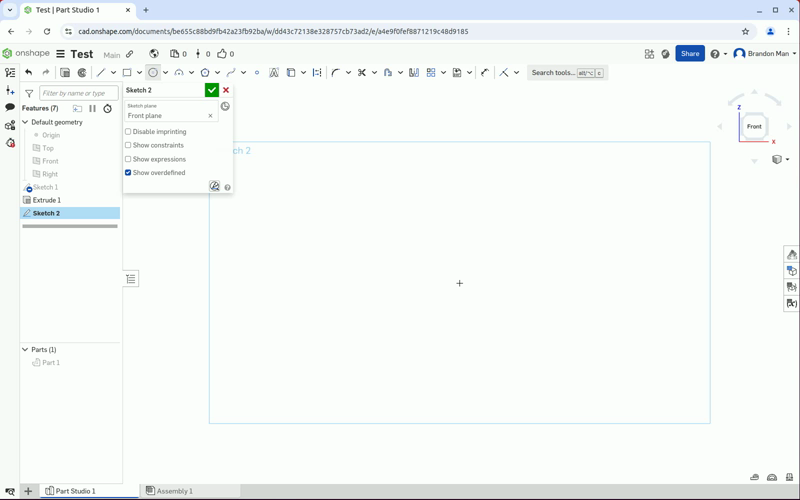
key_up(shift)
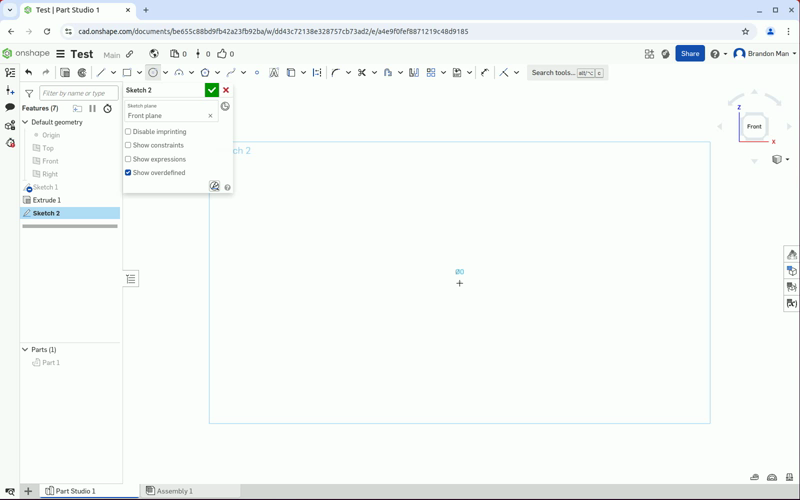
mouse_move(461, 282)
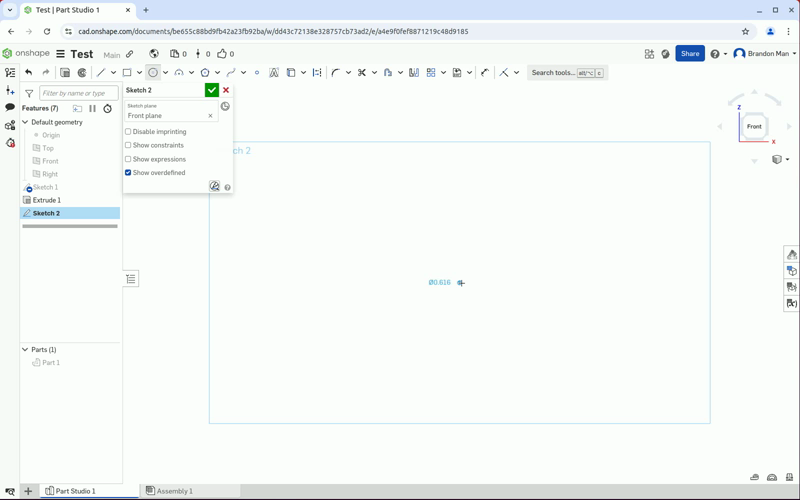
scroll(6)
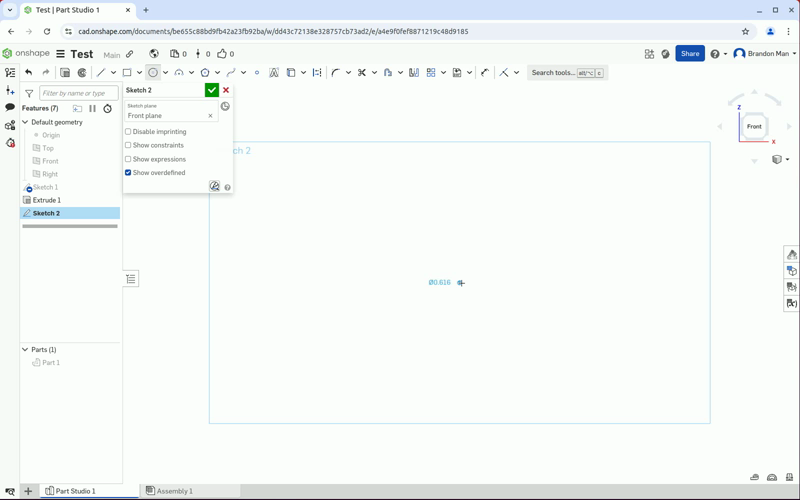
scroll(6)
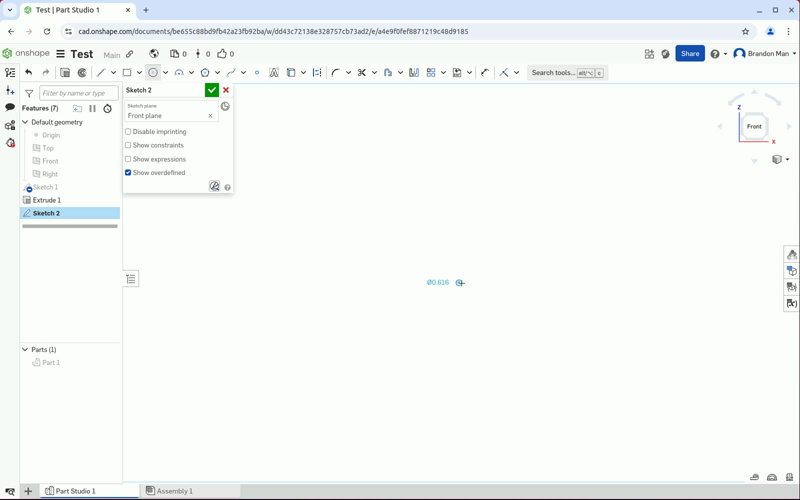
scroll(6)
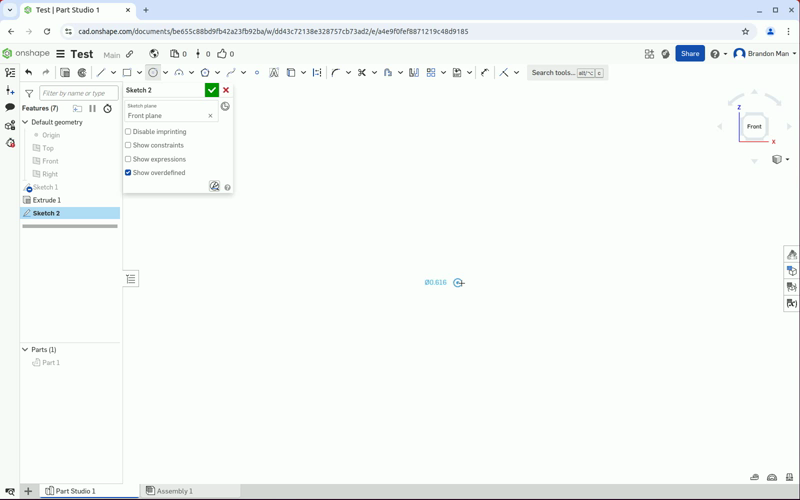
scroll(6)
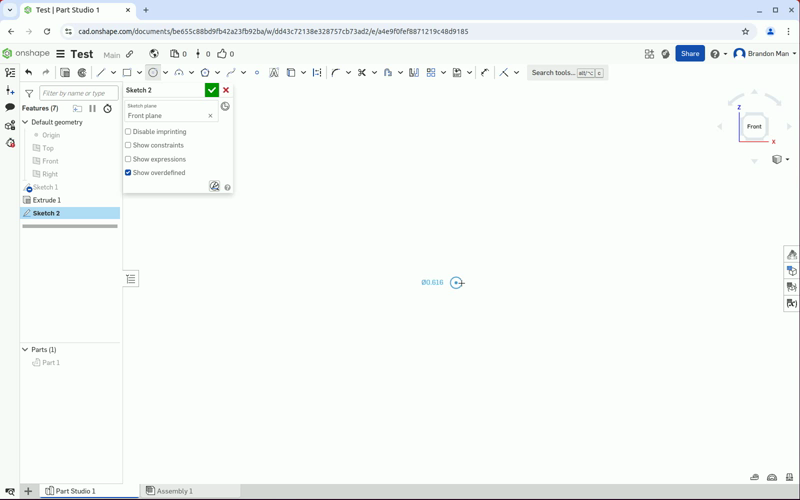
scroll(6)
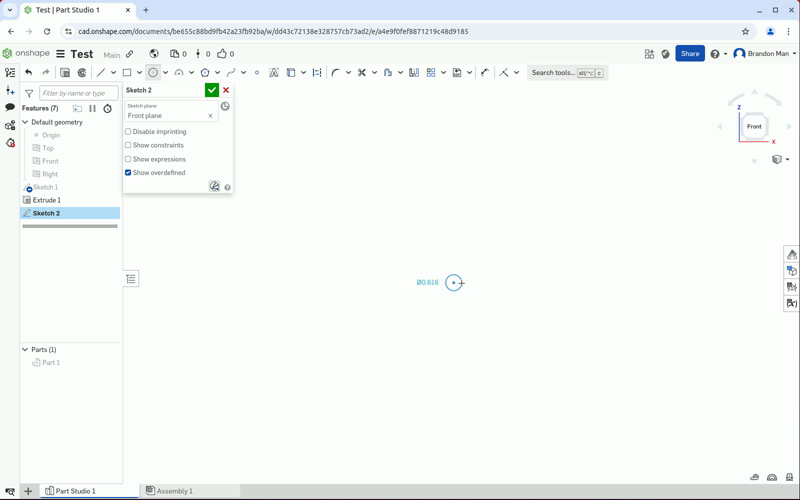
scroll(6)
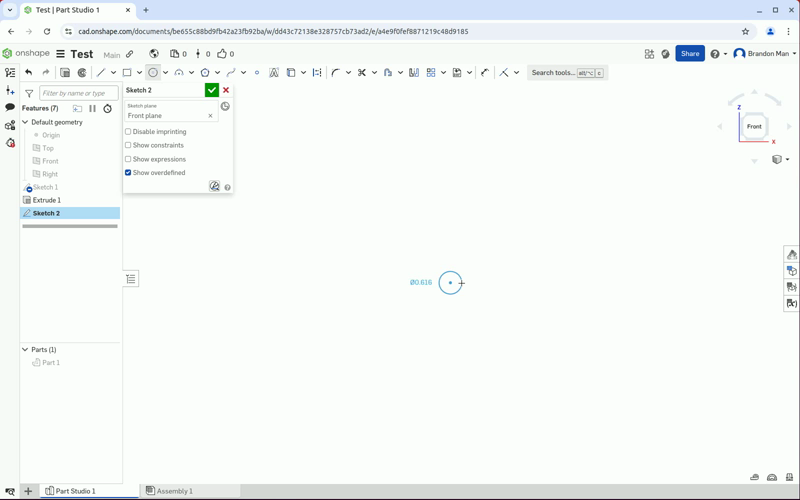
scroll(6)
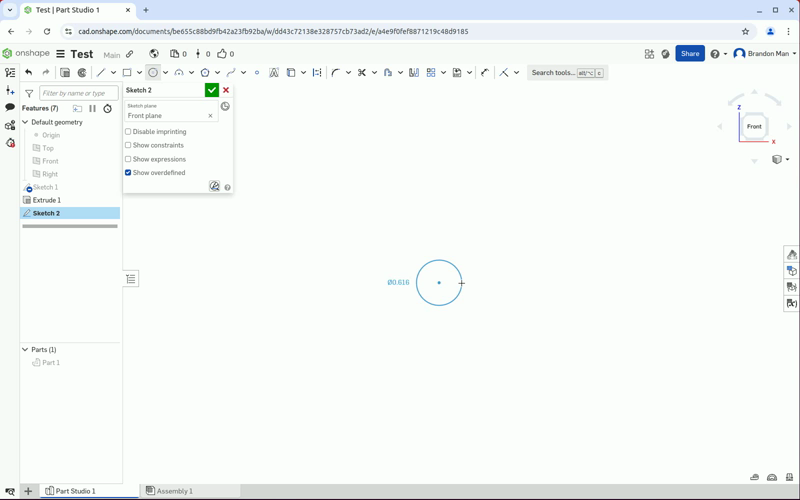
click(461, 282)
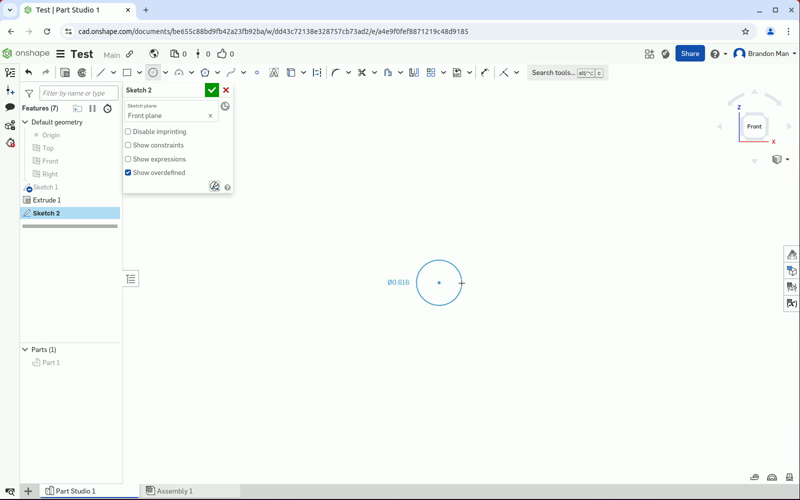
scroll(-6)
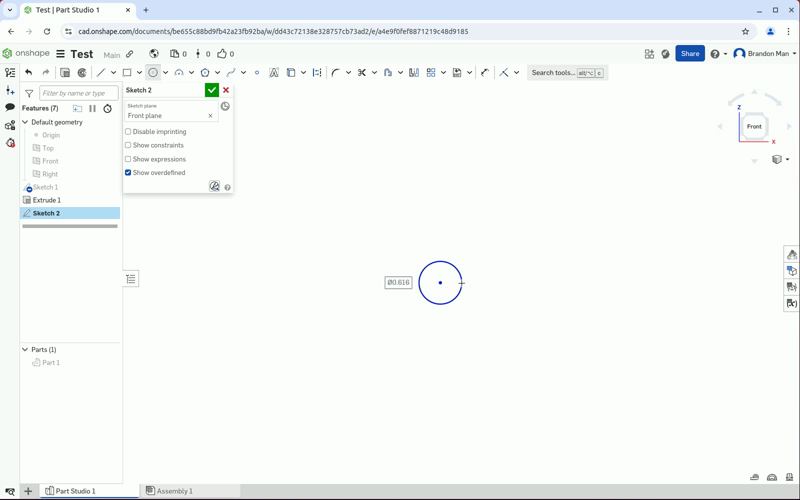
scroll(-6)
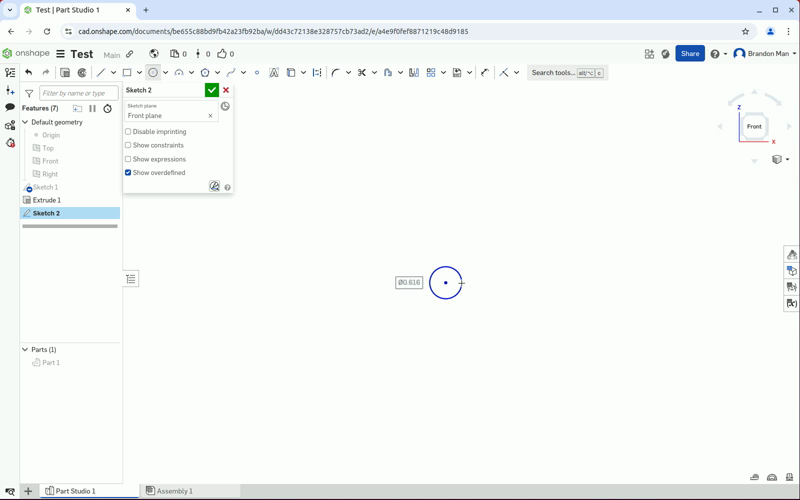
scroll(-6)
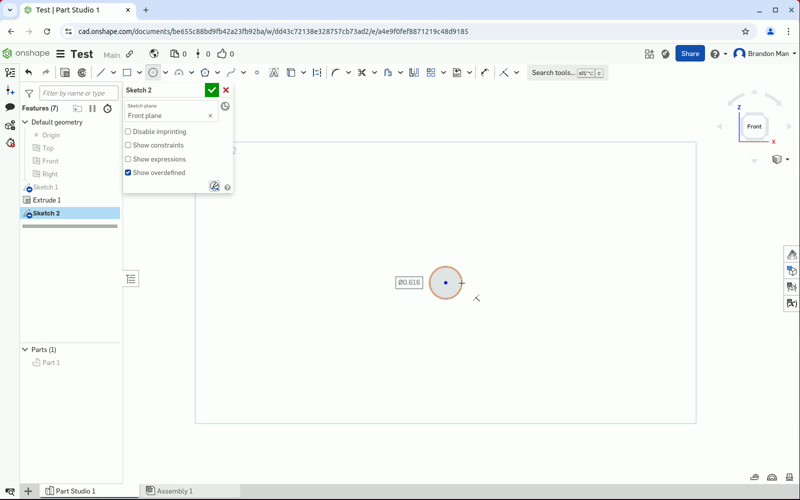
scroll(-6)
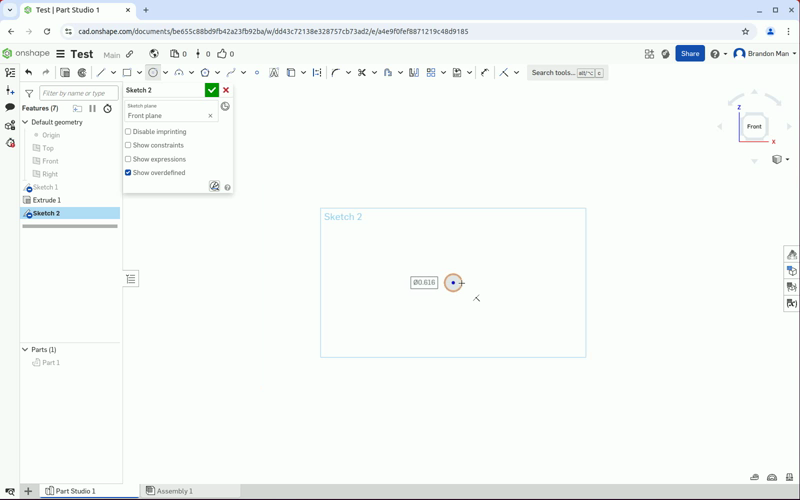
scroll(-6)
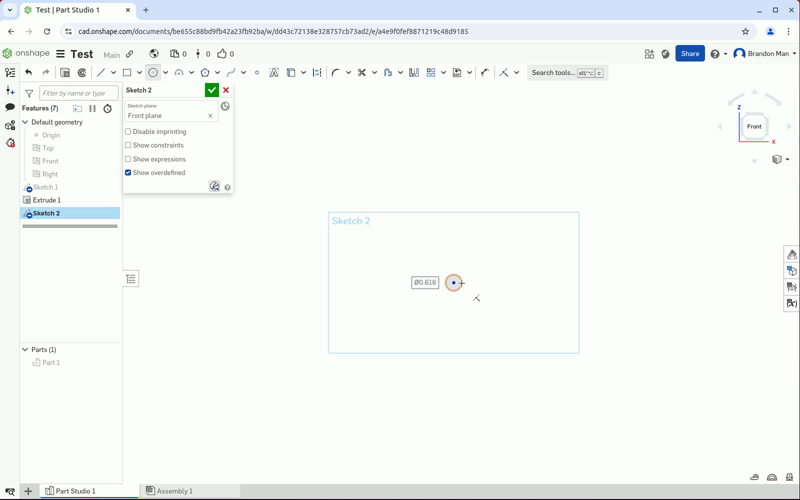
scroll(-6)
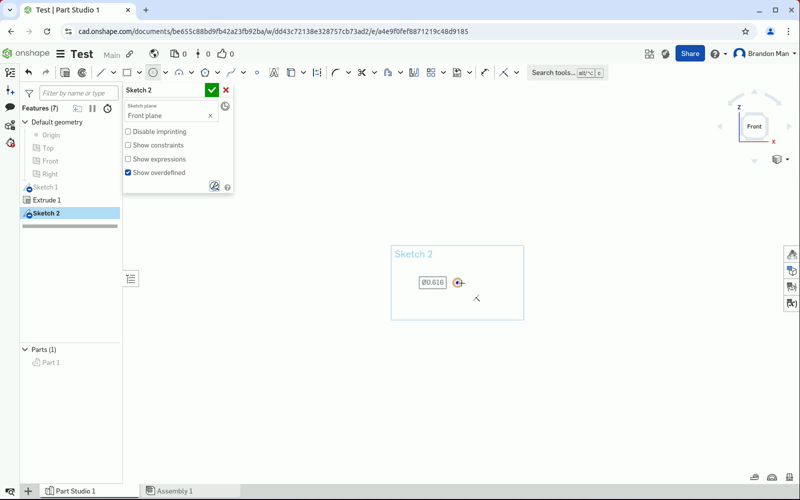
scroll(-6)
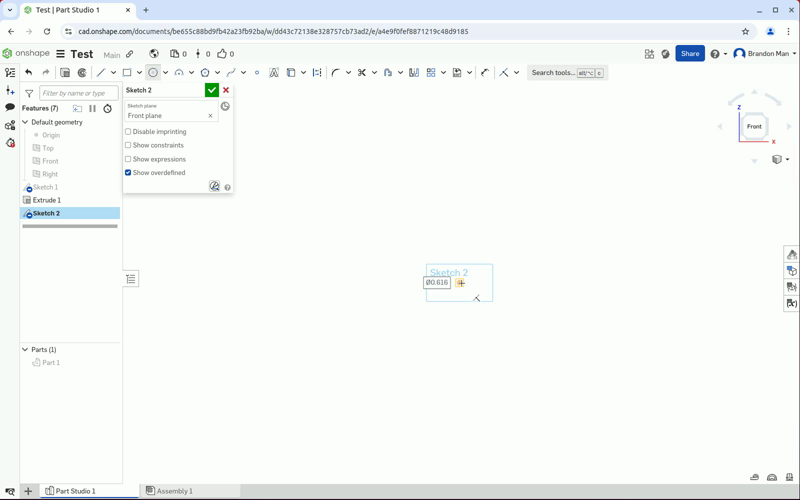
key(esc)
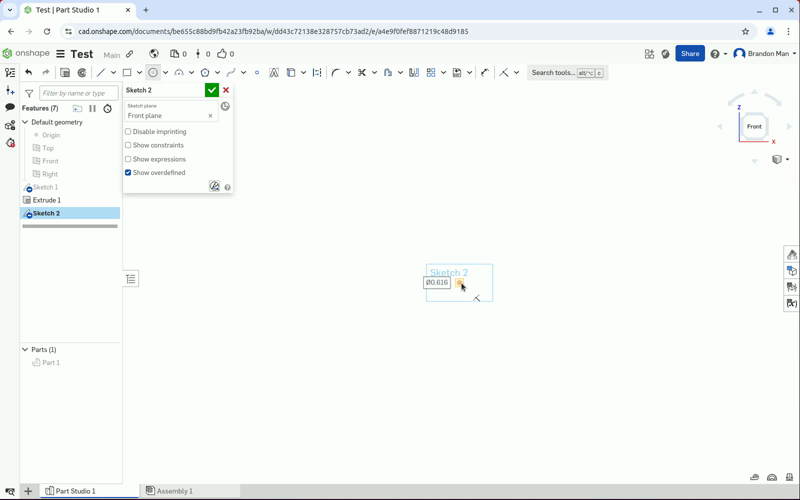
key(c)
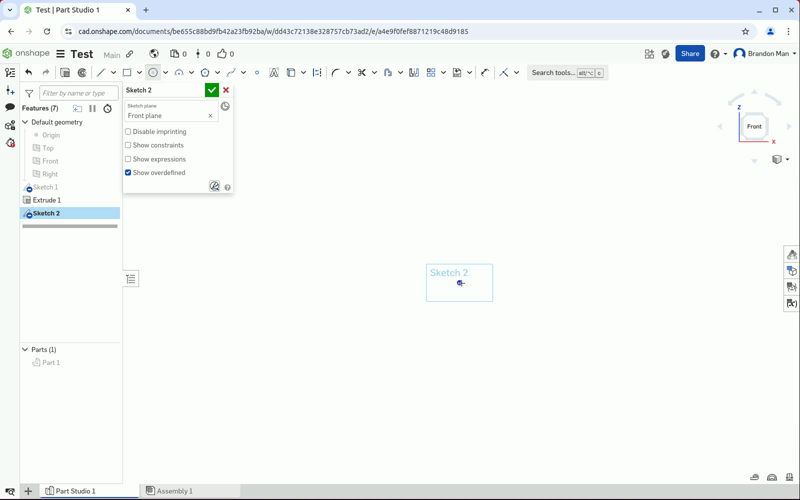
key_down(shift)
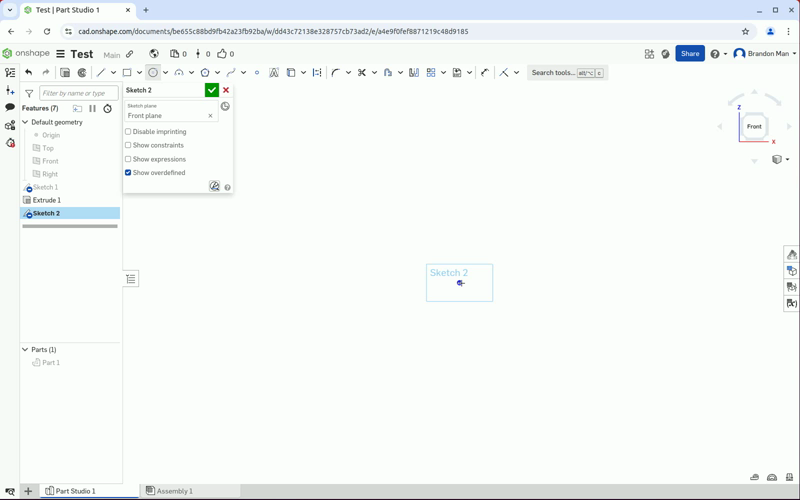
mouse_move(459, 282)
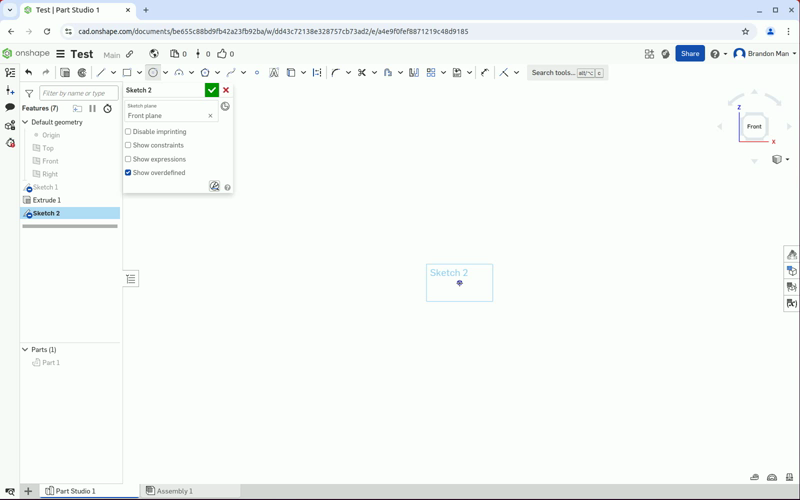
scroll(6)
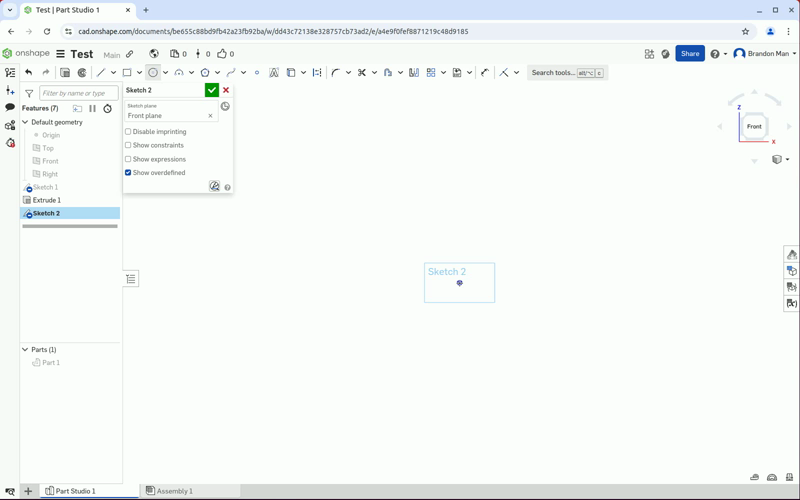
scroll(6)
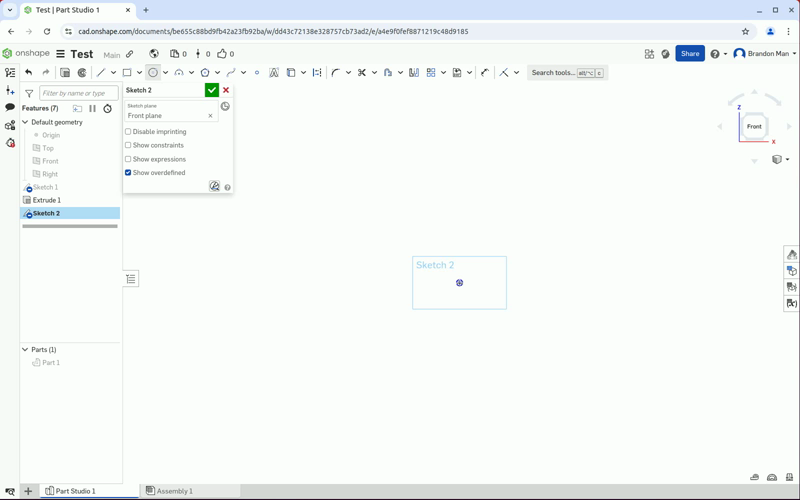
scroll(6)
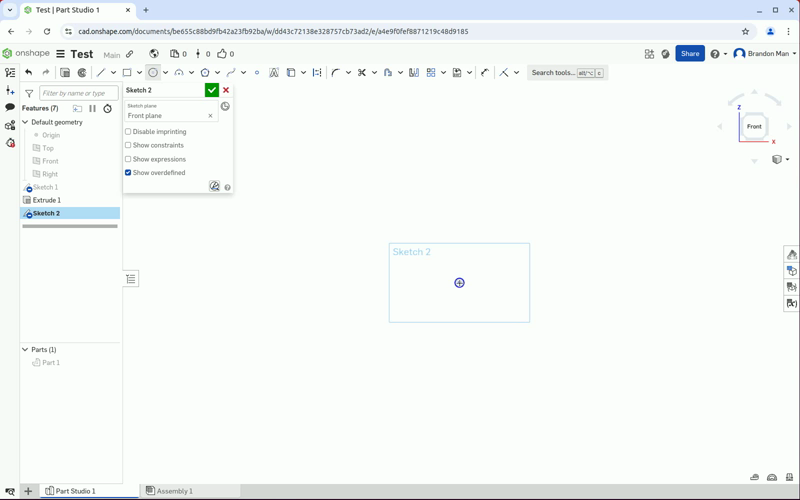
scroll(6)
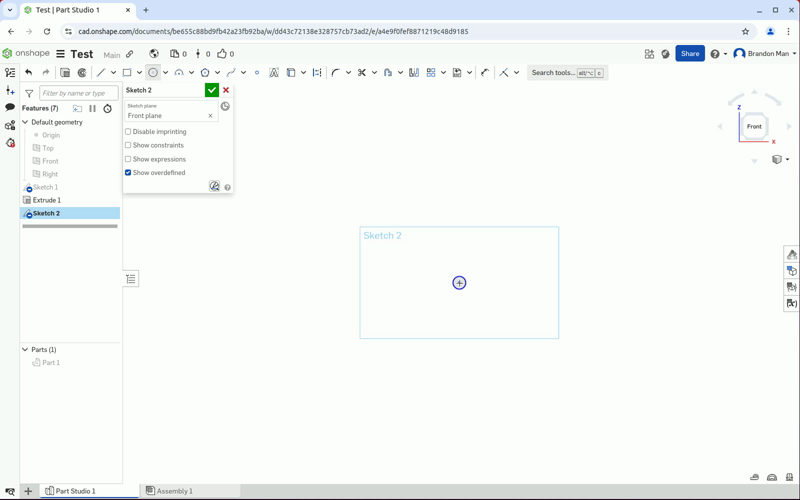
scroll(6)
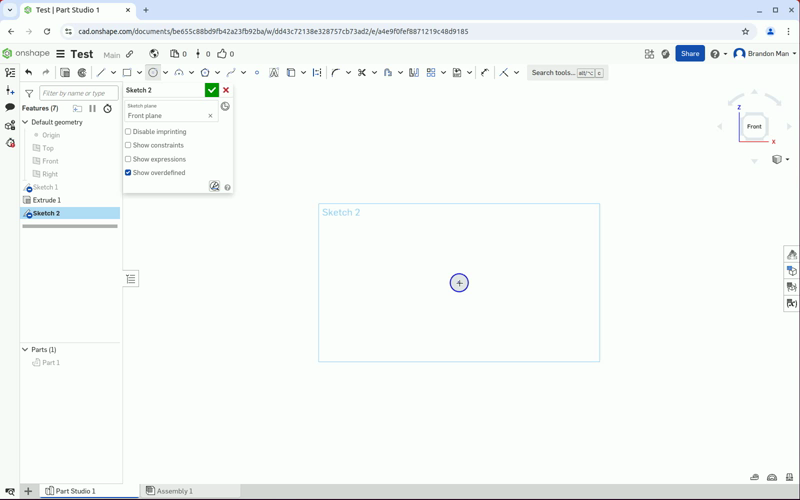
scroll(6)
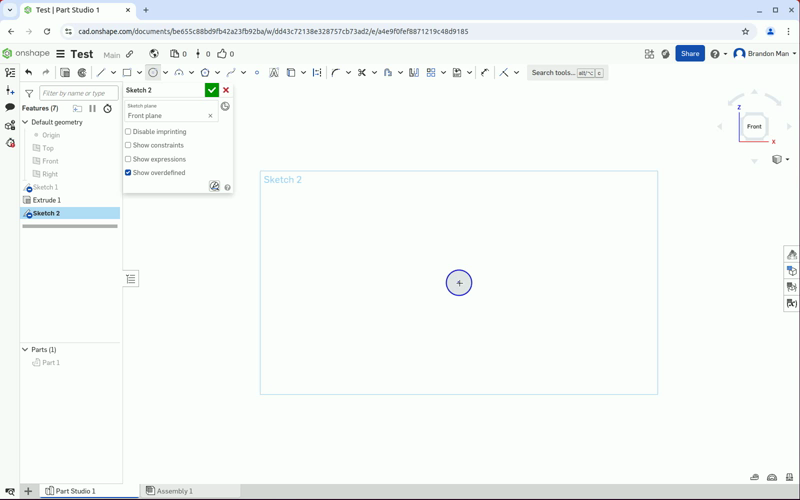
scroll(6)
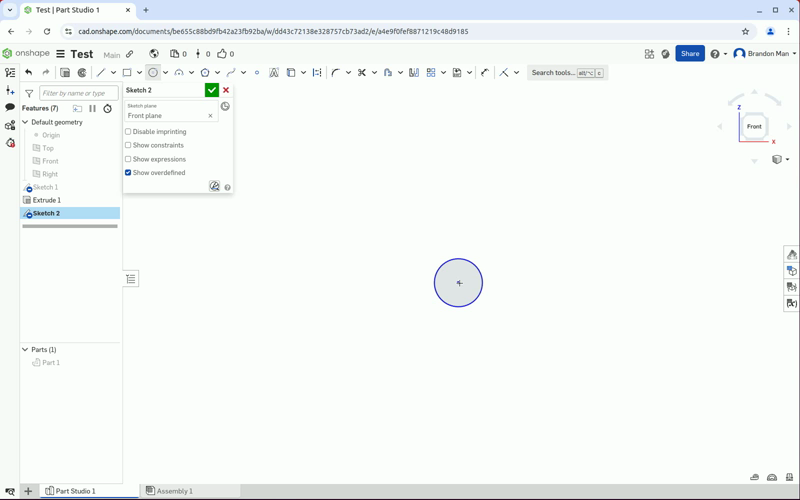
click(459, 282)
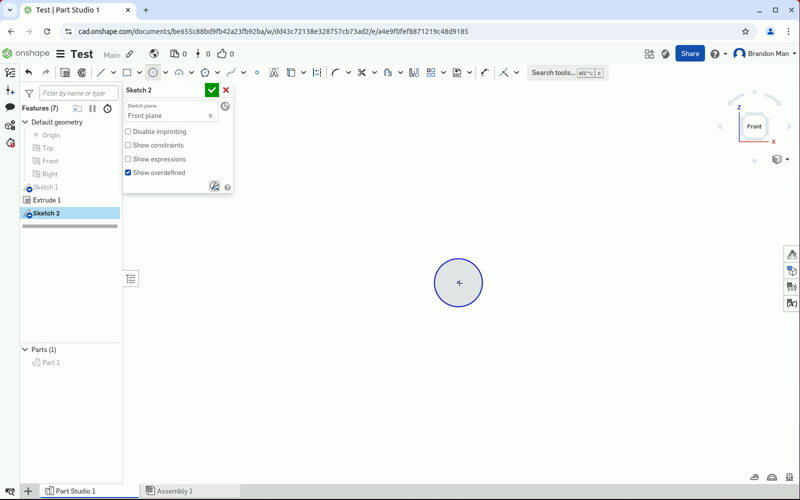
scroll(-6)
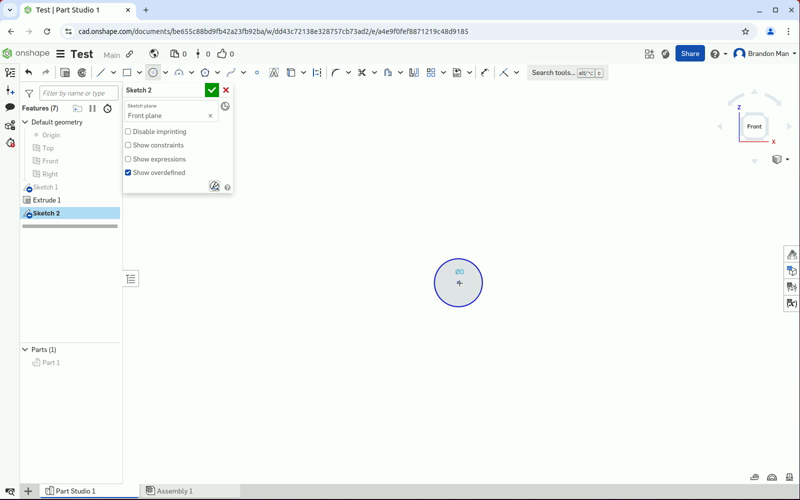
scroll(-6)
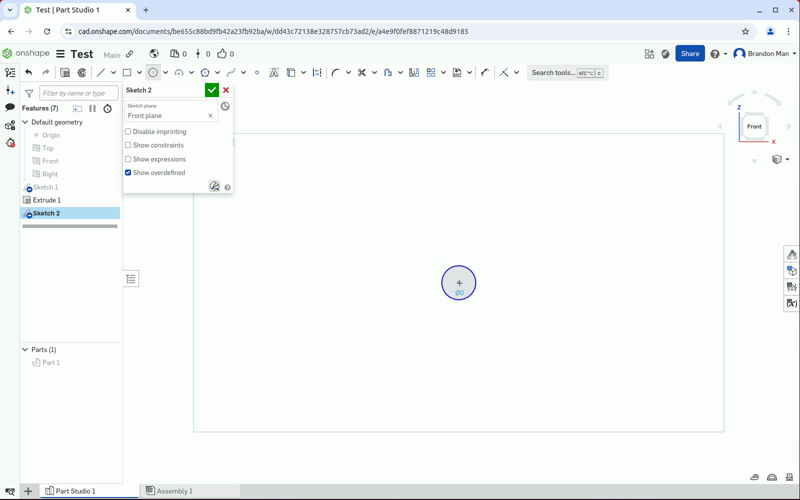
scroll(-6)
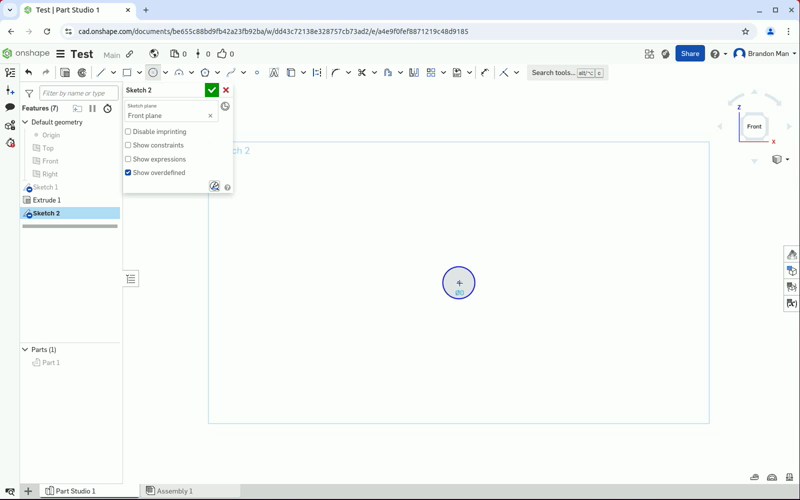
scroll(-6)
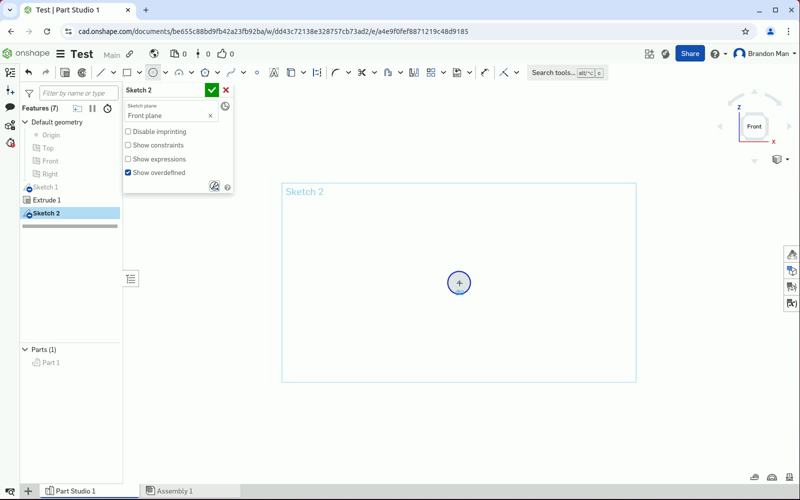
scroll(-6)
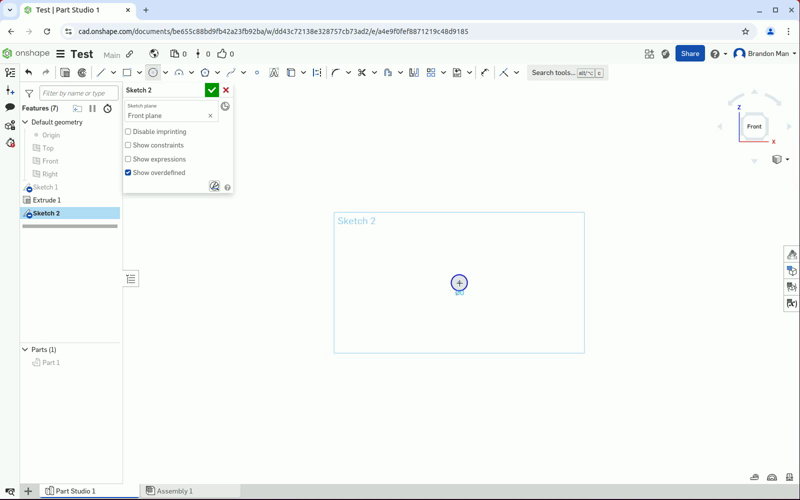
scroll(-6)
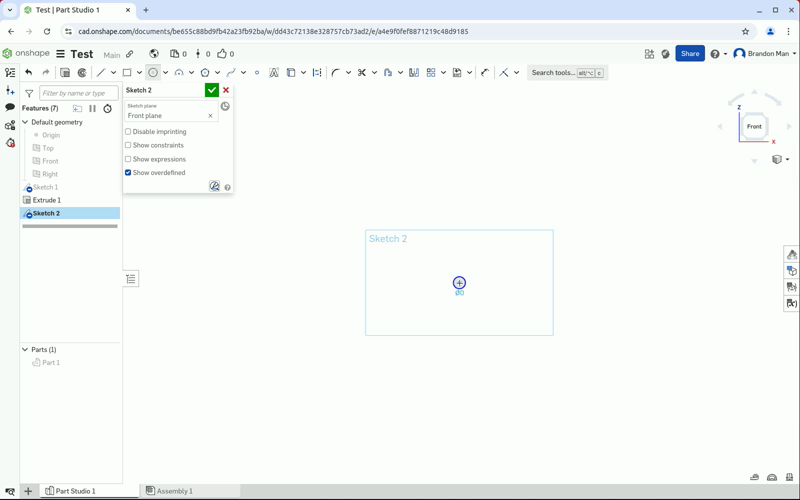
scroll(-6)
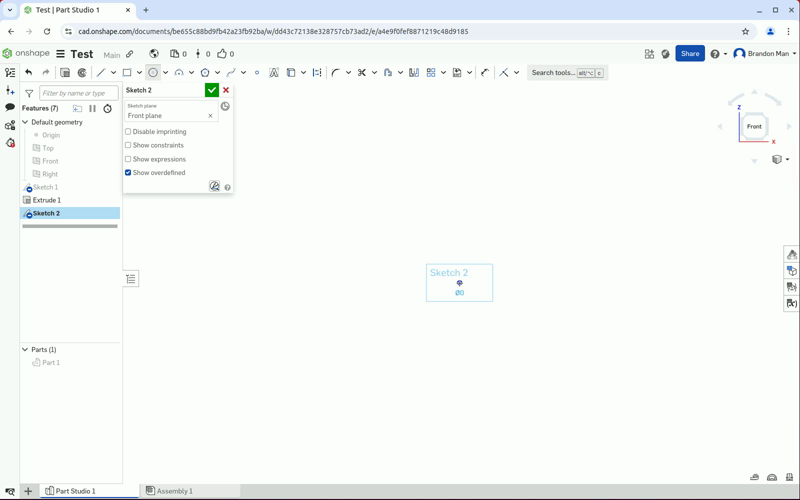
key_up(shift)
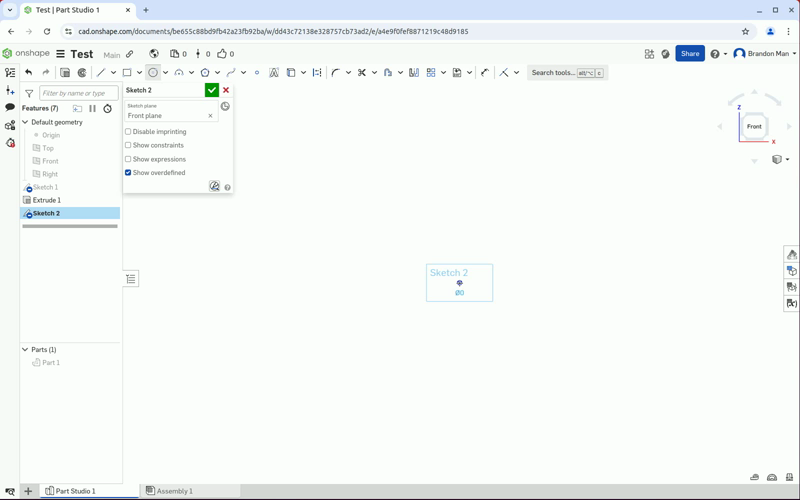
mouse_move(461, 282)
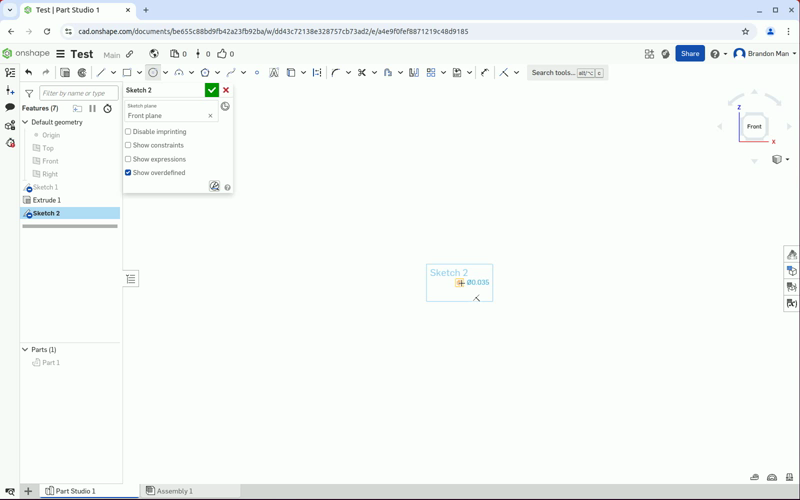
scroll(6)
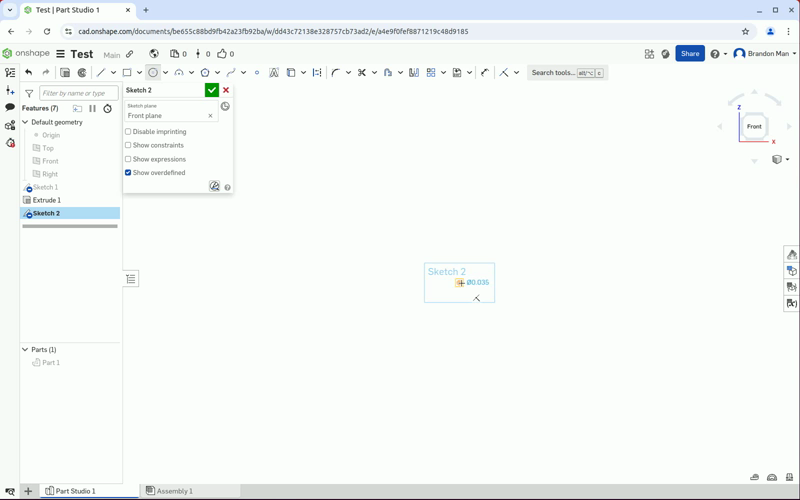
scroll(6)
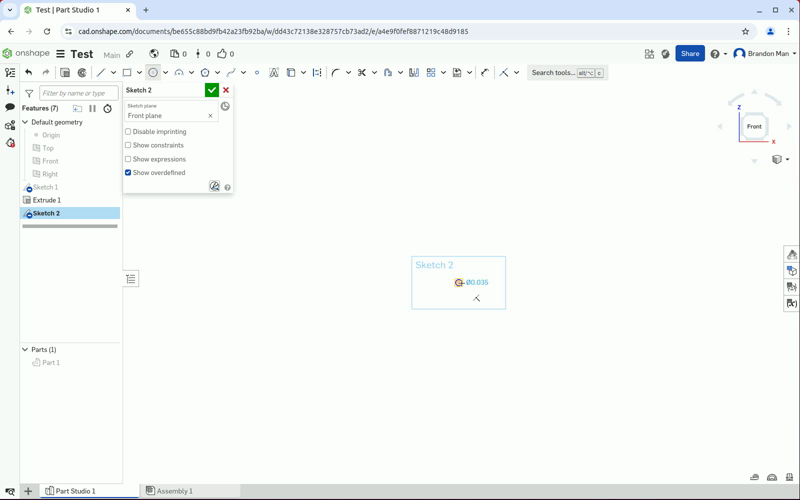
scroll(6)
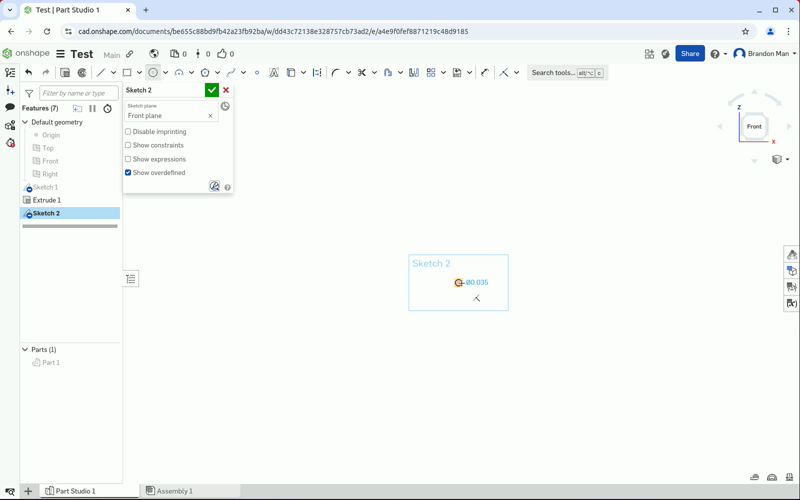
scroll(6)
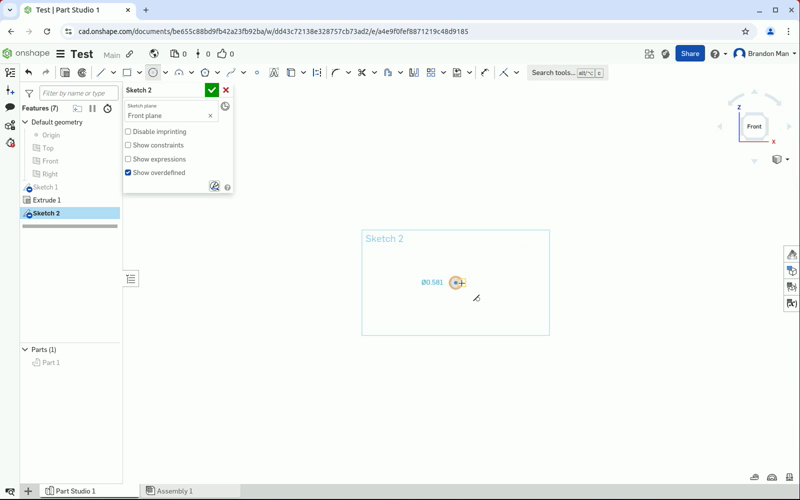
scroll(6)
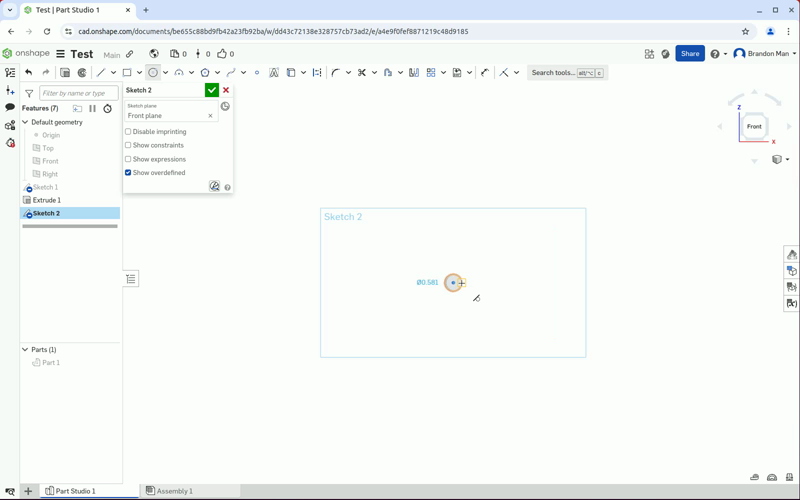
scroll(6)
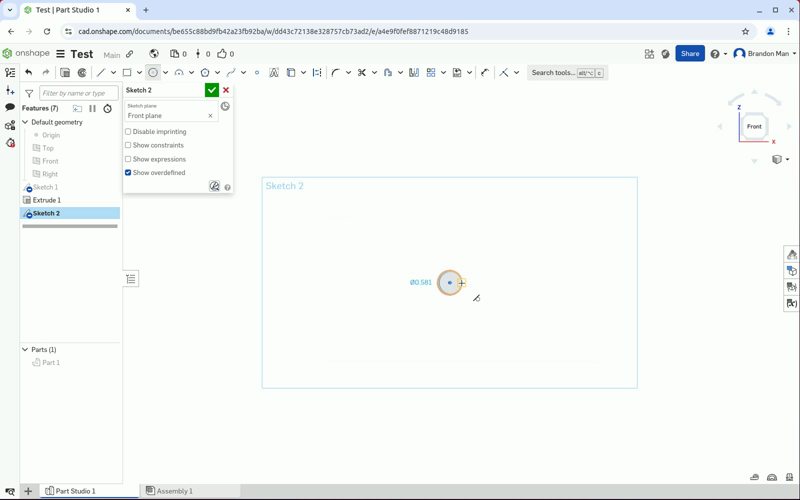
scroll(6)
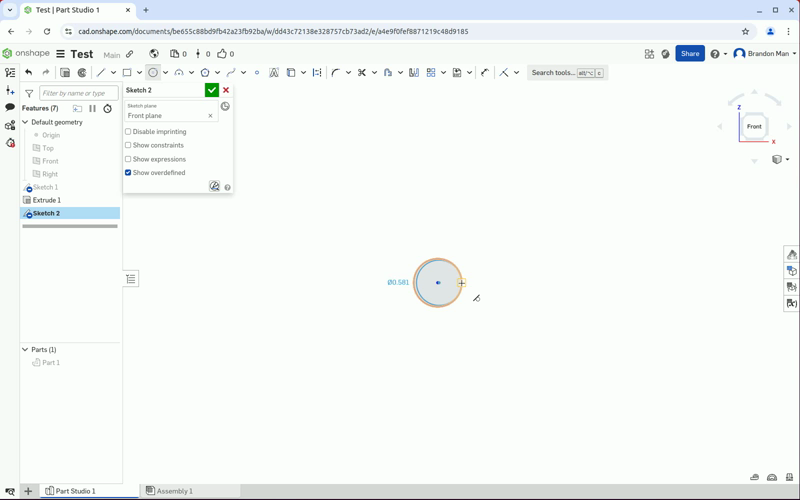
click(461, 282)
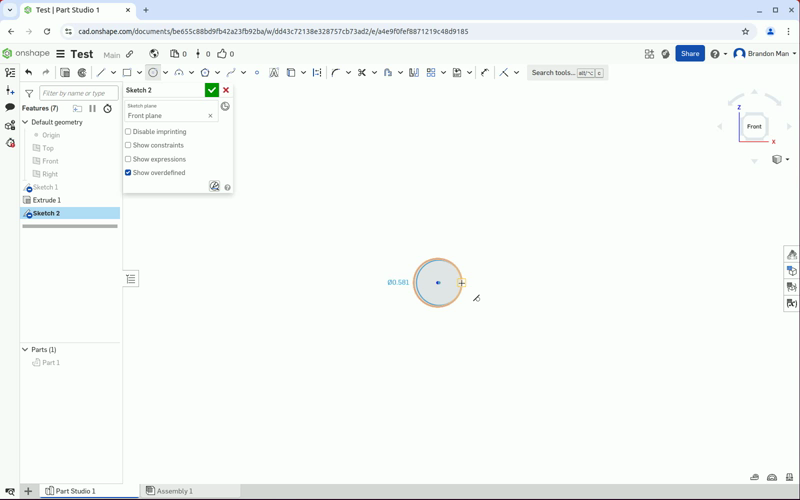
scroll(-6)
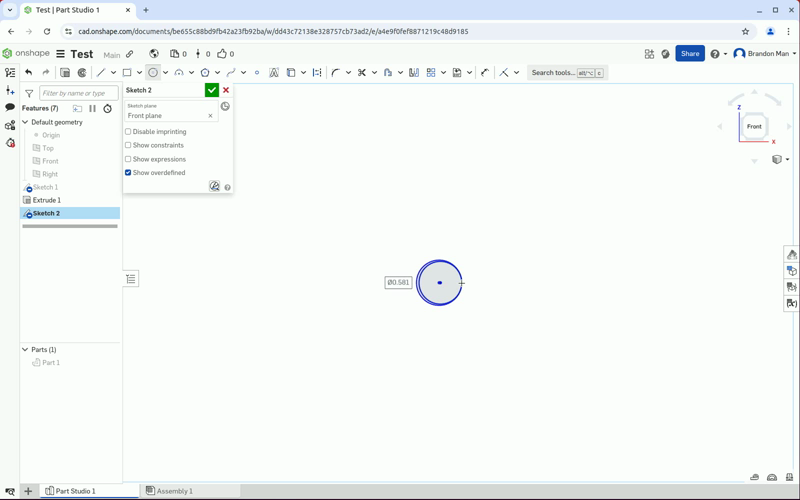
scroll(-6)
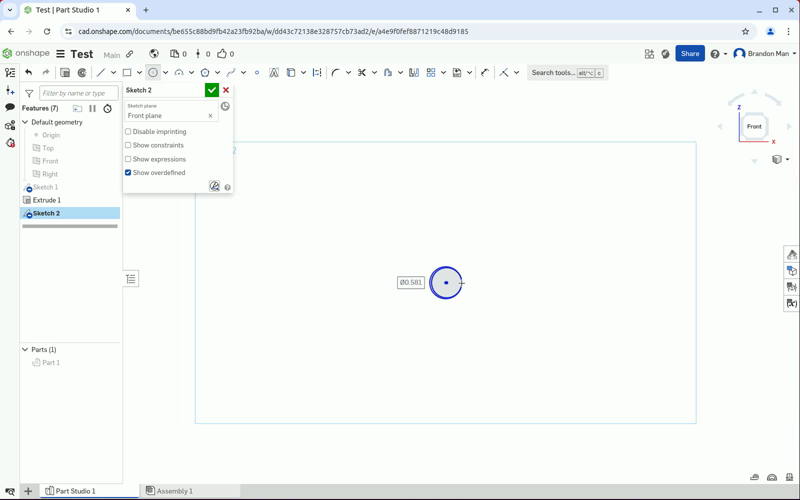
scroll(-6)
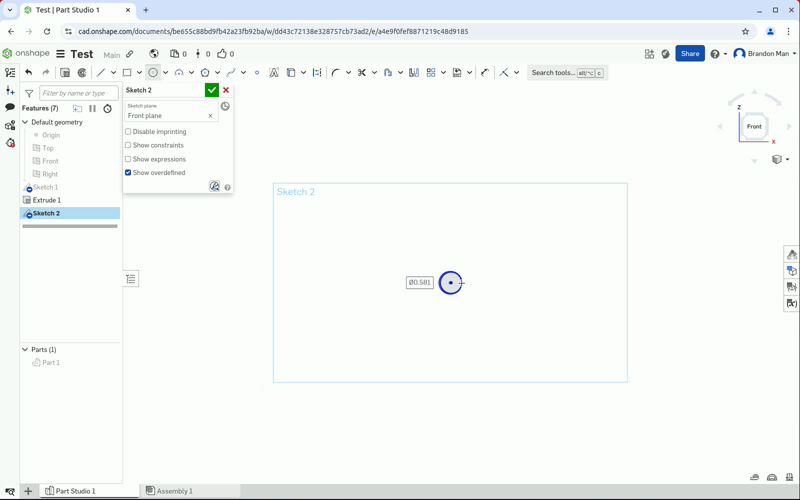
scroll(-6)
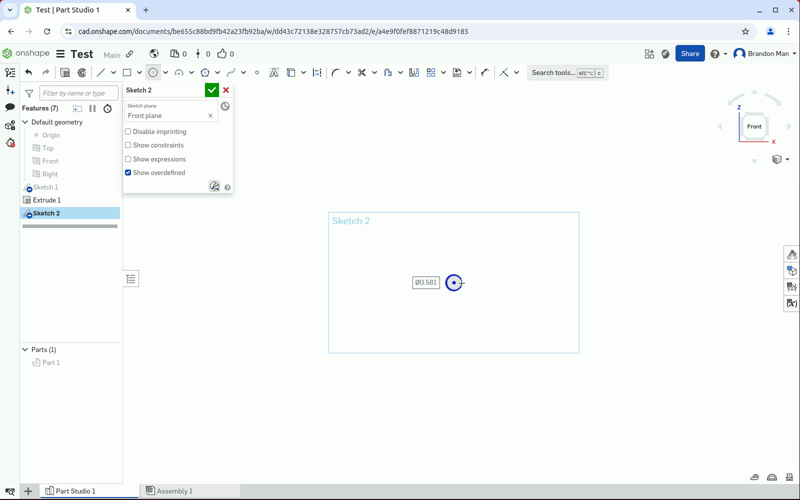
scroll(-6)
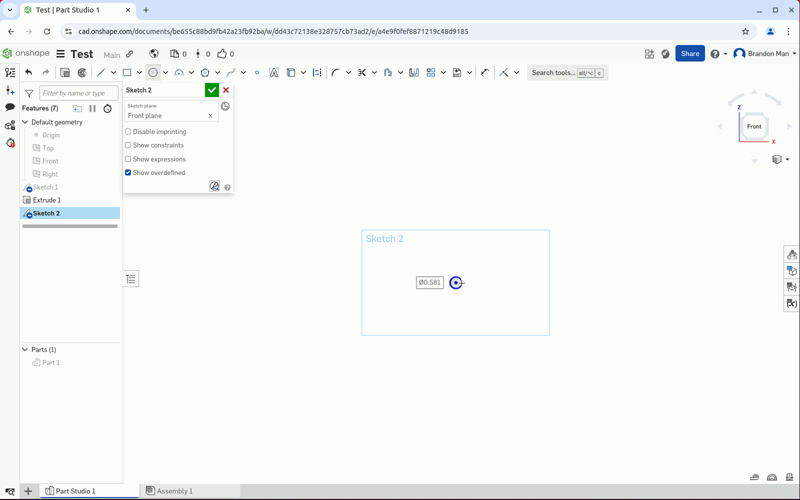
scroll(-6)
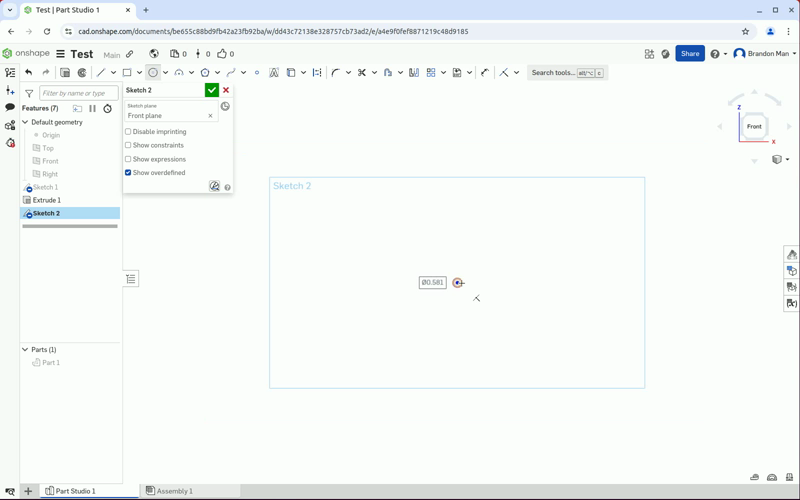
scroll(-6)
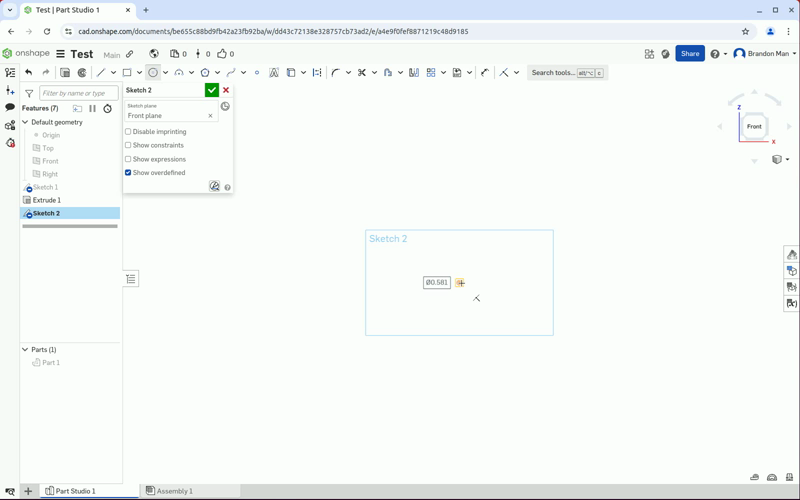
key(esc)
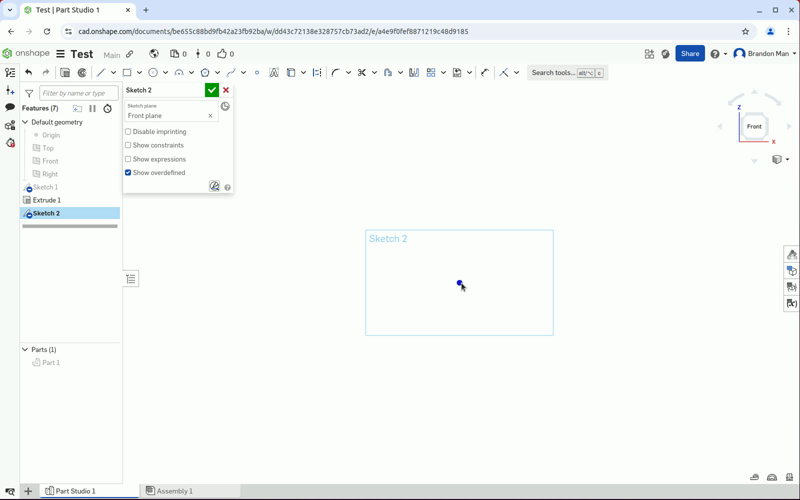
mouse_move(460, 280)
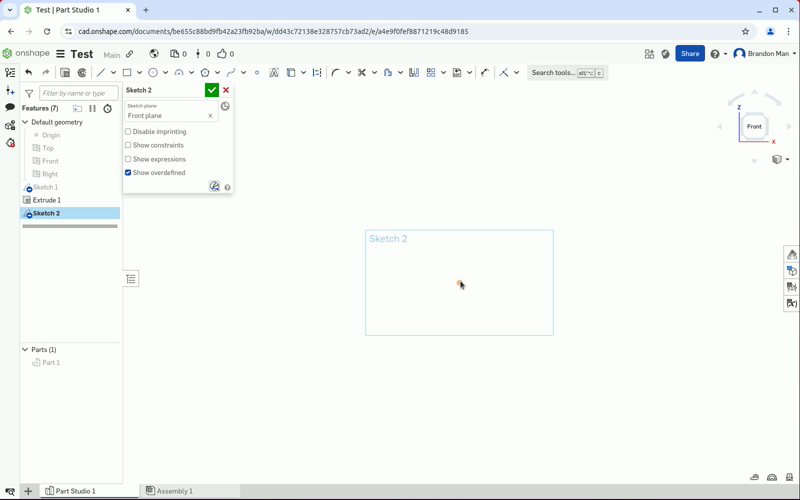
scroll(6)
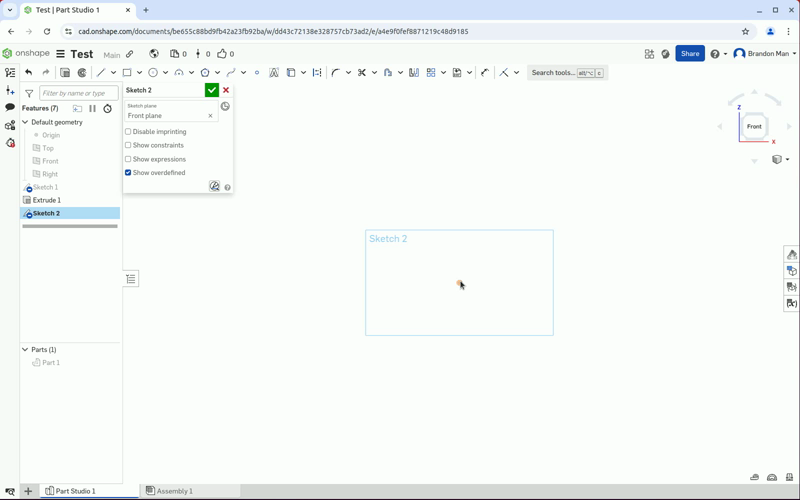
scroll(6)
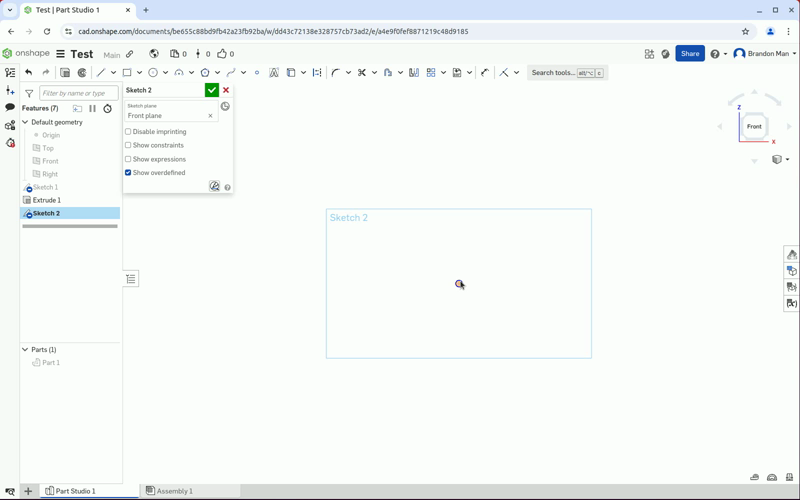
scroll(6)
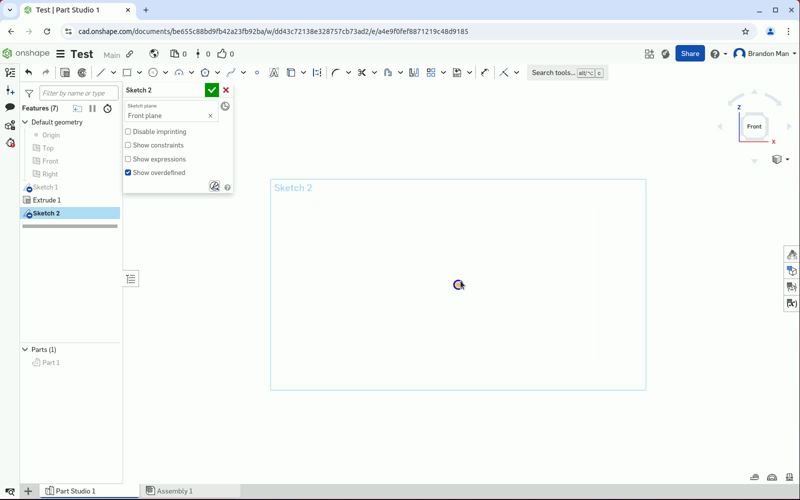
scroll(6)
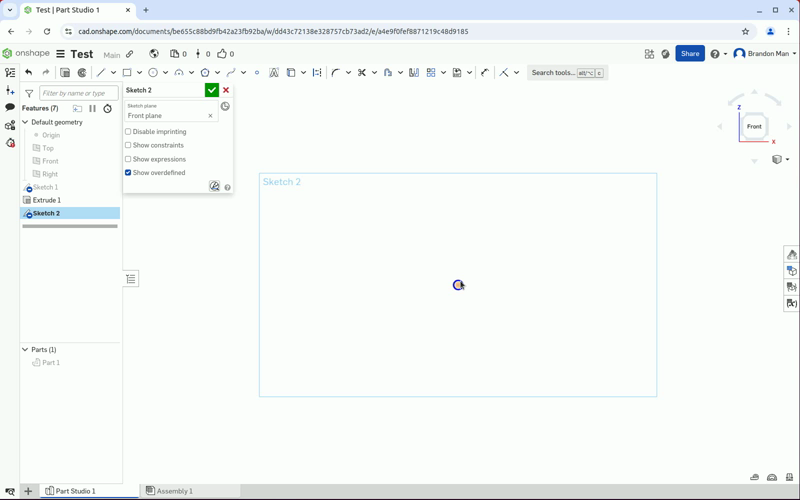
scroll(6)
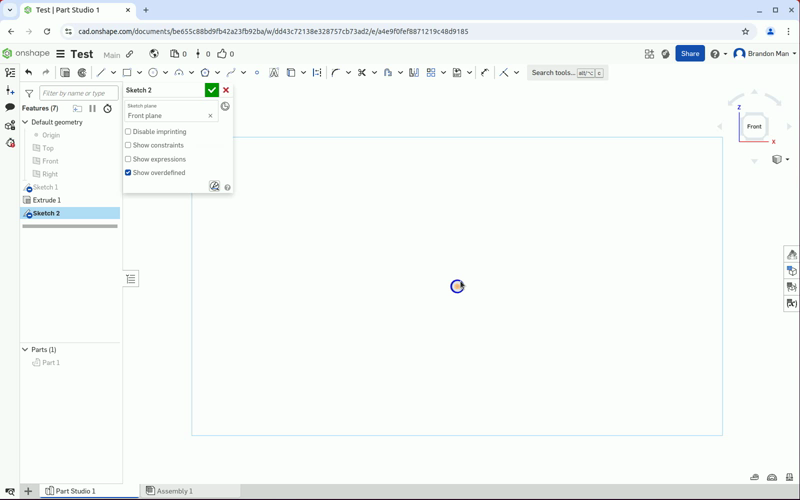
scroll(6)
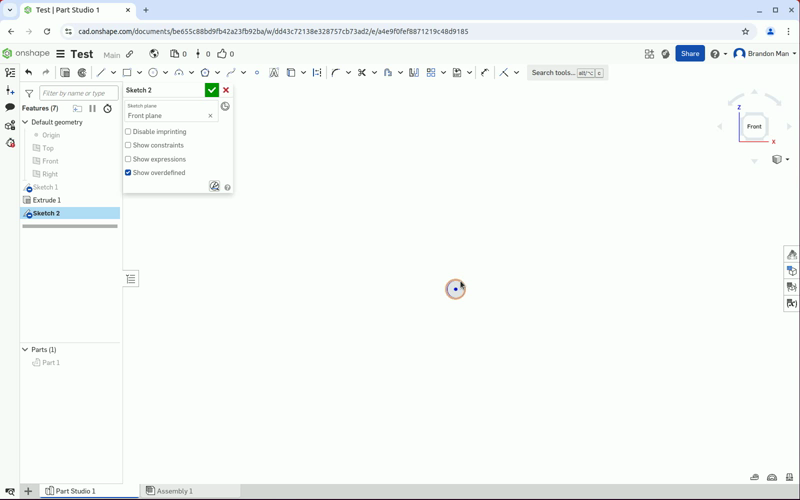
scroll(6)
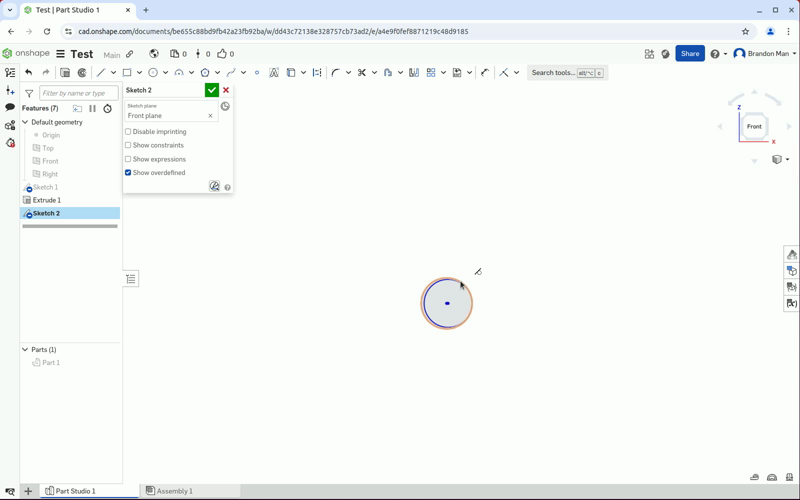
click(460, 280)
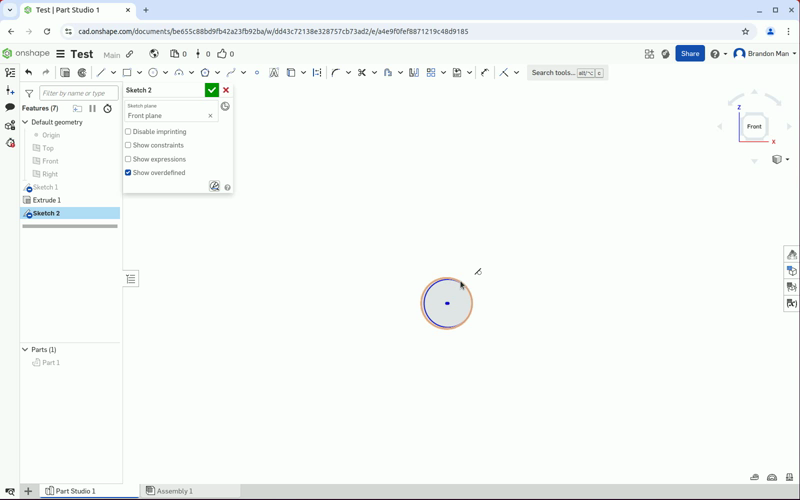
scroll(-6)
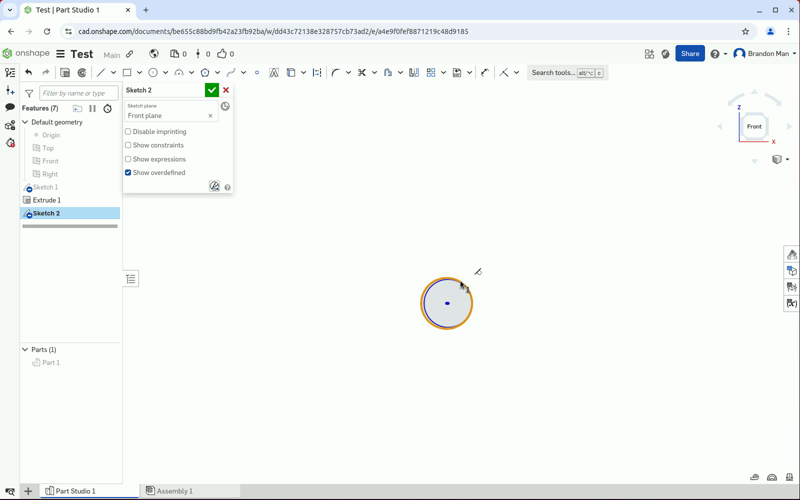
scroll(-6)
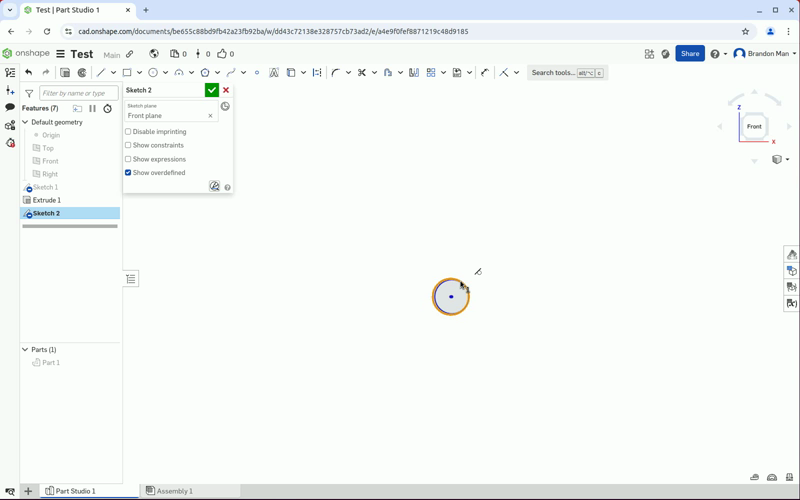
scroll(-6)
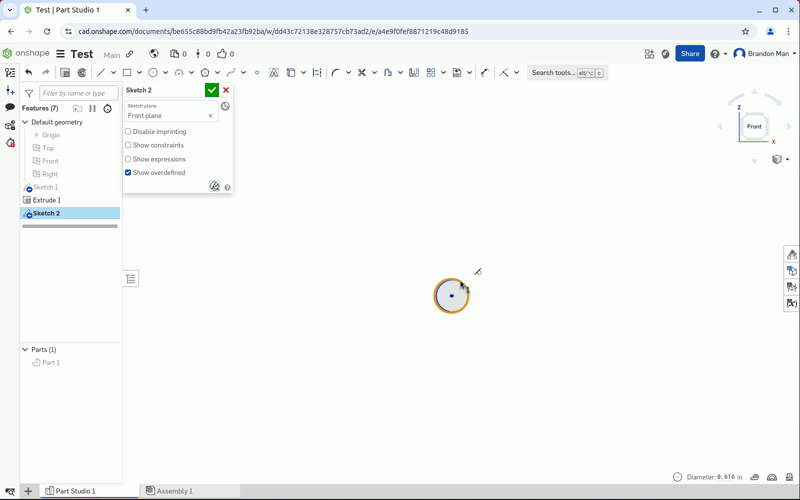
scroll(-6)
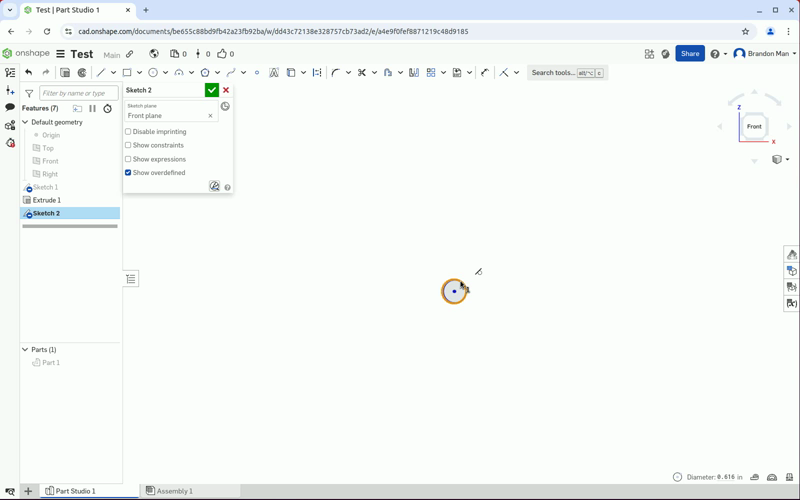
scroll(-6)
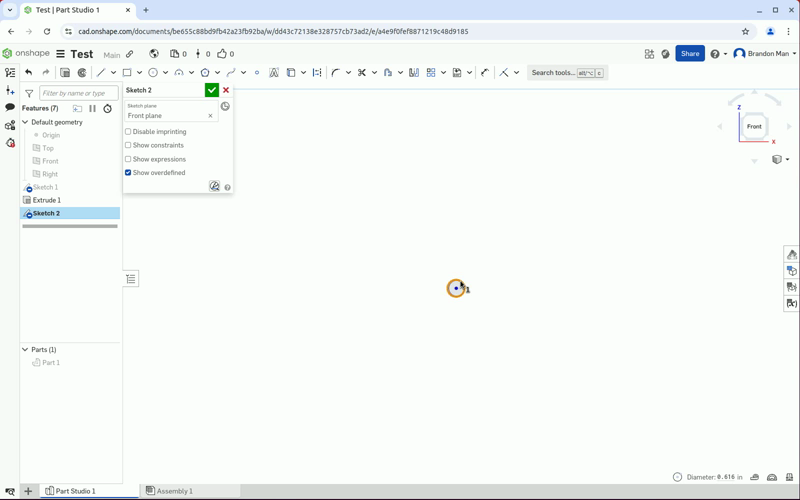
scroll(-6)
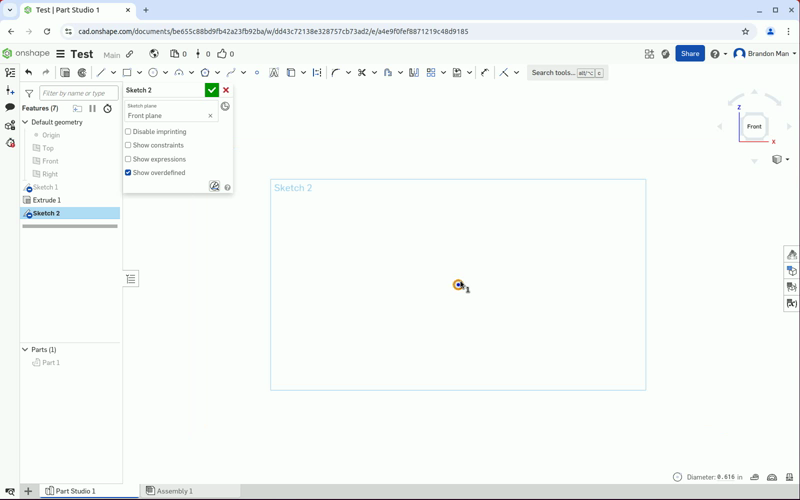
scroll(-6)
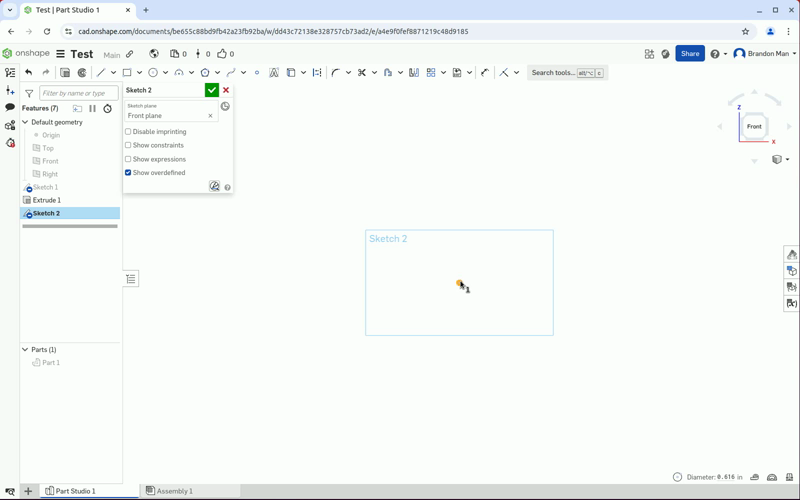
mouse_move(73, 352)
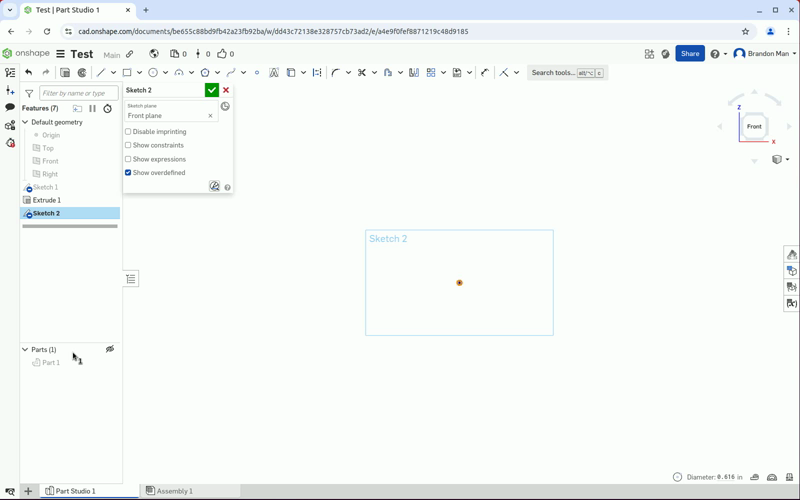
key(shift+y)
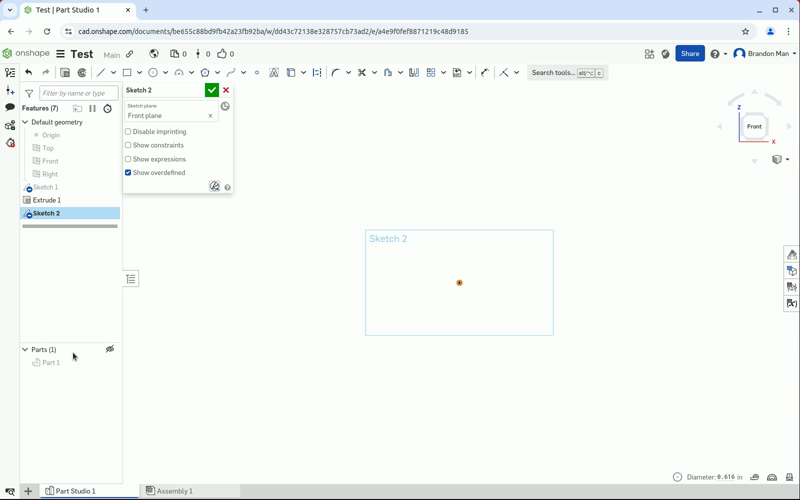
key(shift+e)
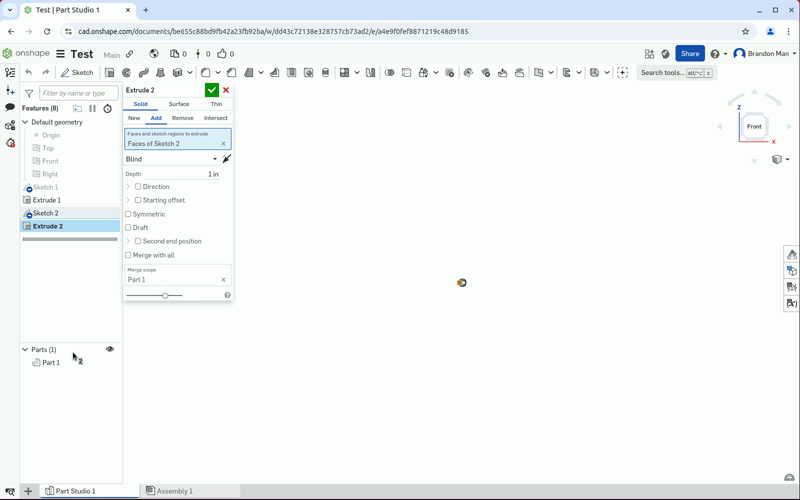
mouse_move(143, 106)
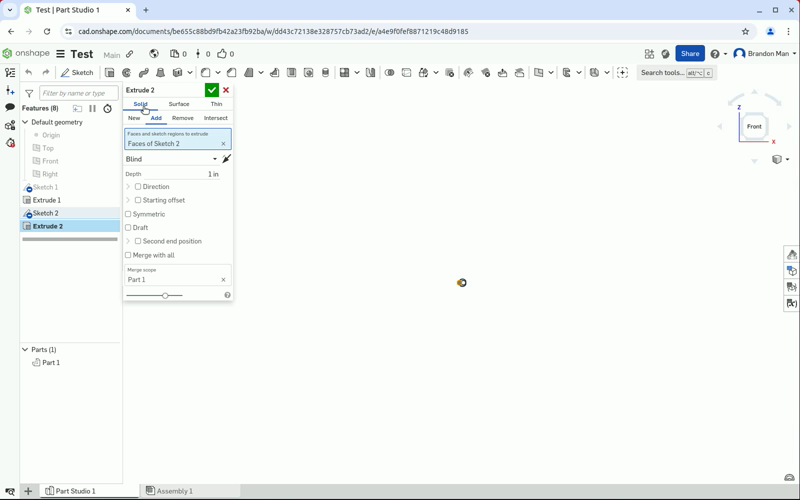
click(143, 106)
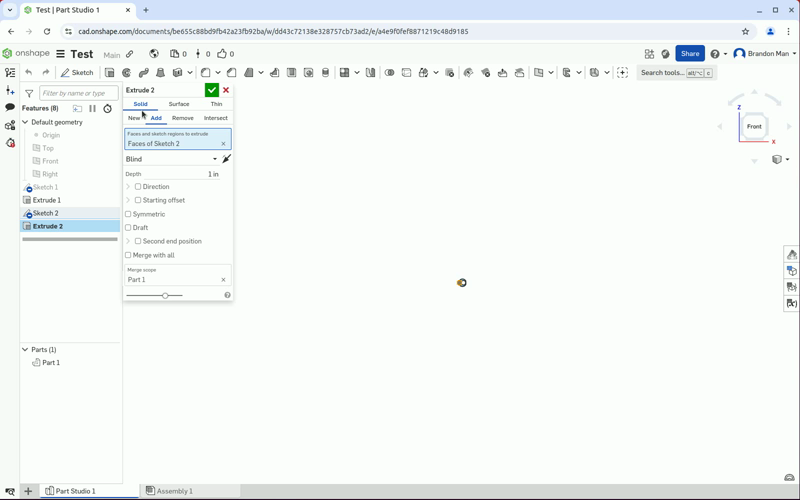
mouse_move(137, 120)
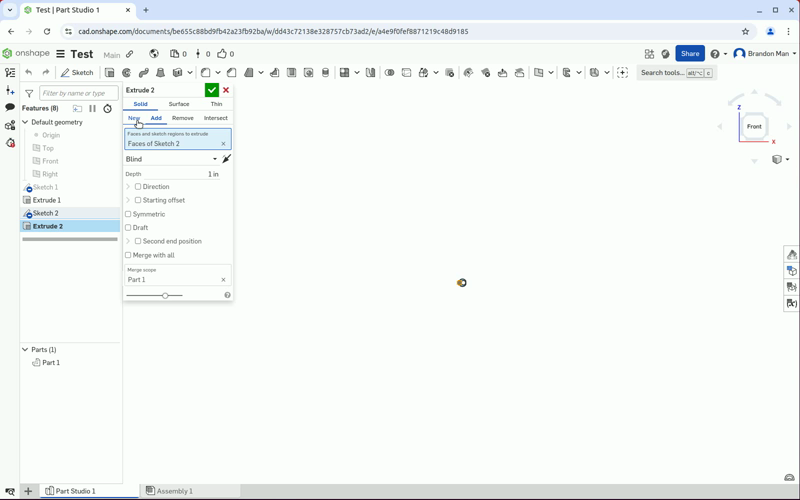
click(137, 120)
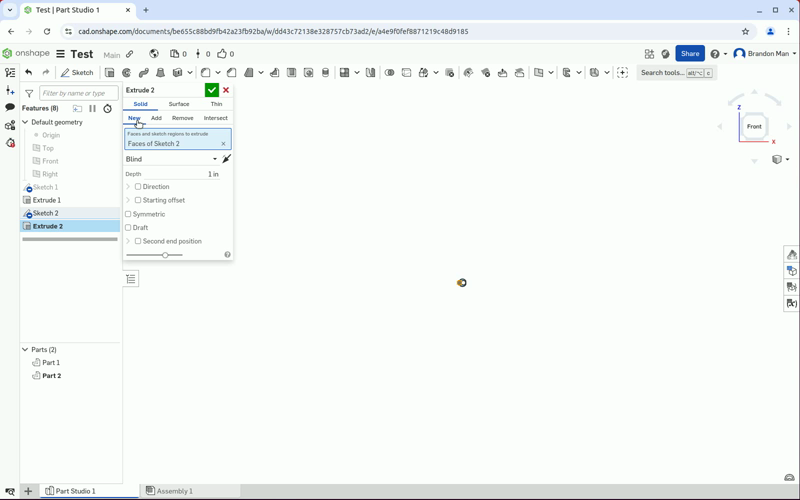
key(tab, 4)
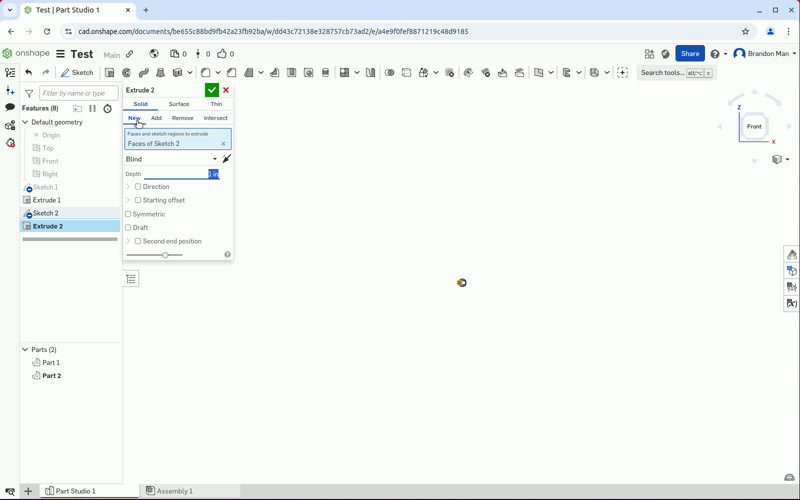
text(23.108)
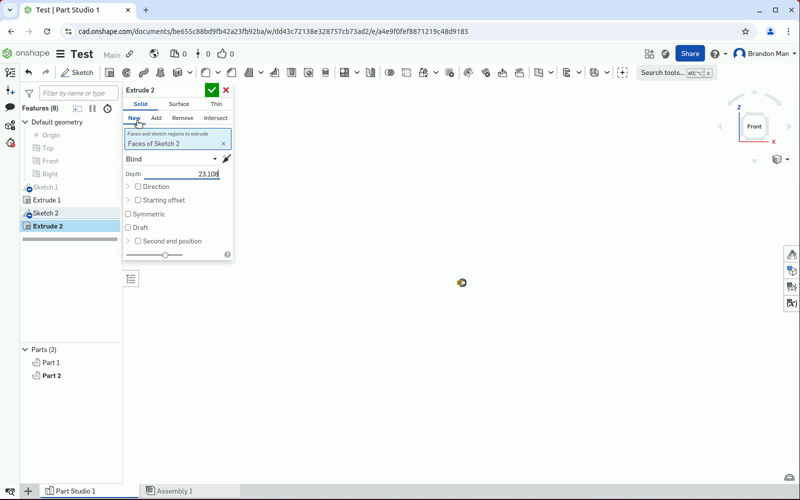
key(enter)
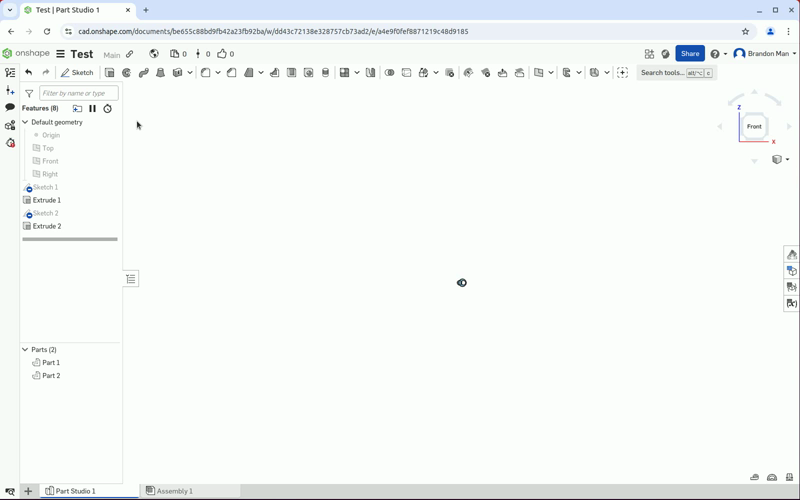
key(shift+h)
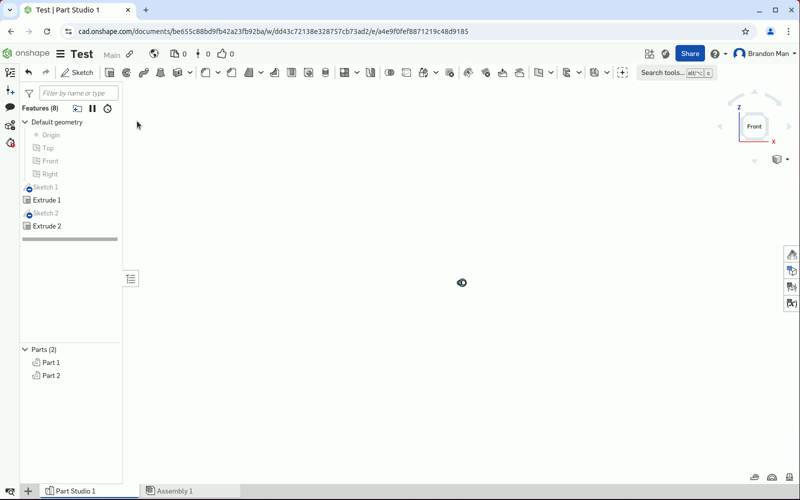
key(shift+h)
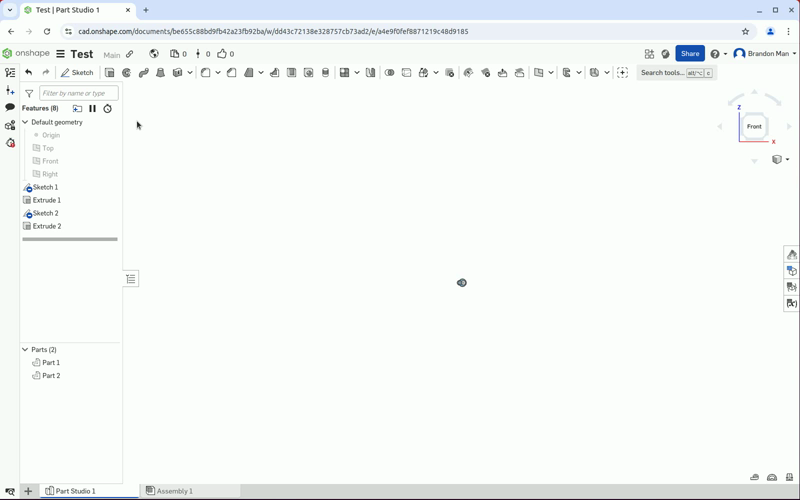
key(shift+7)
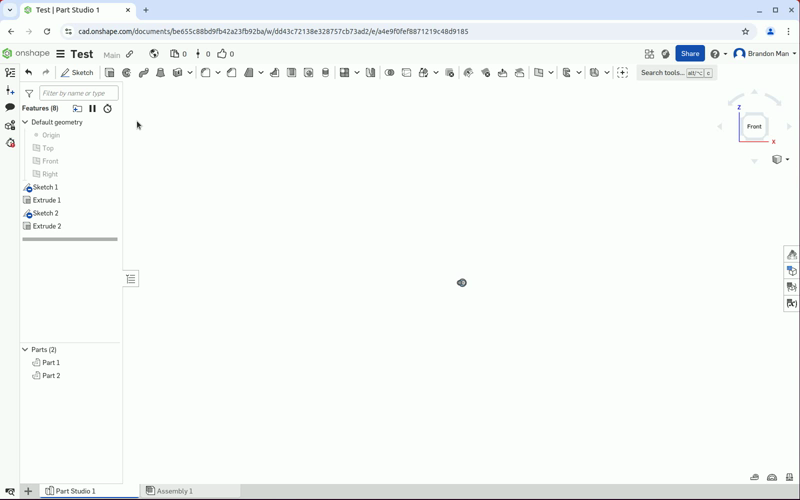
key(left, 2)
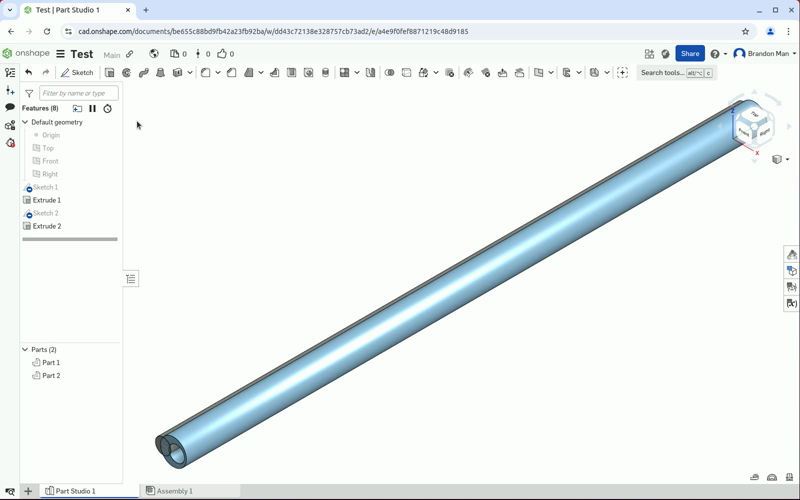
key(down, 2)
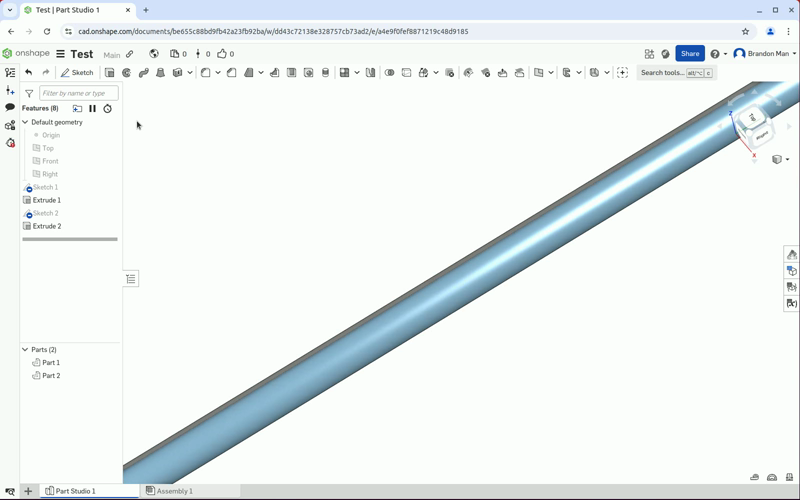
key(up, 2)
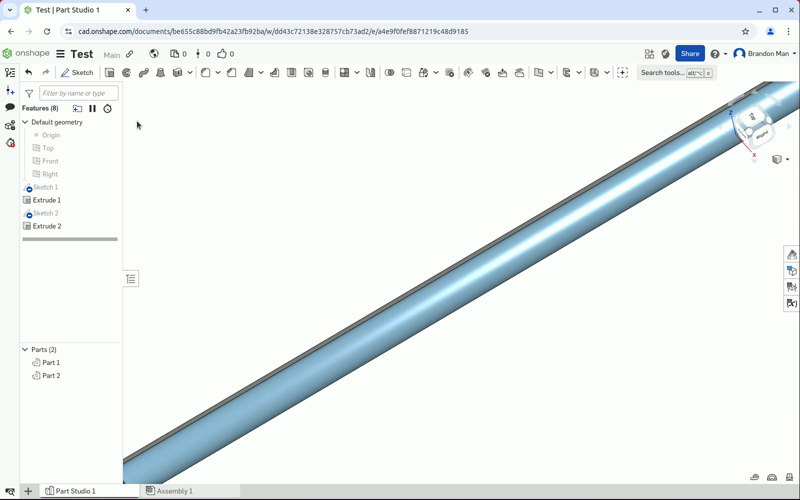
key(right, 2)
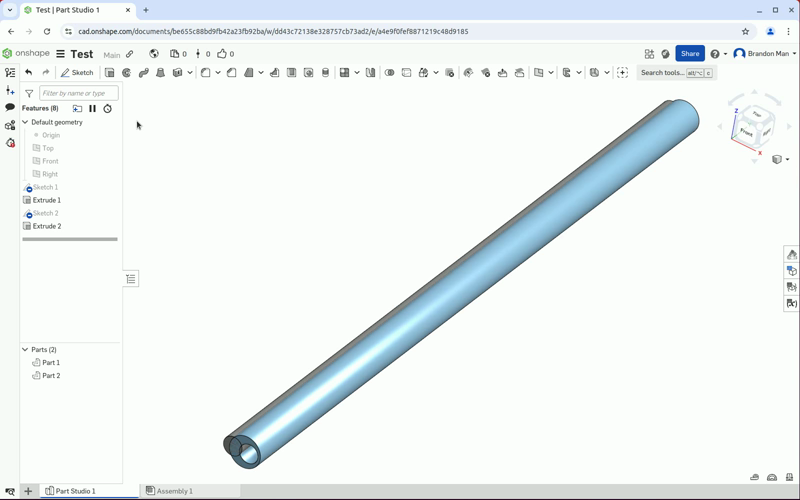
mouse_move(73, 189)
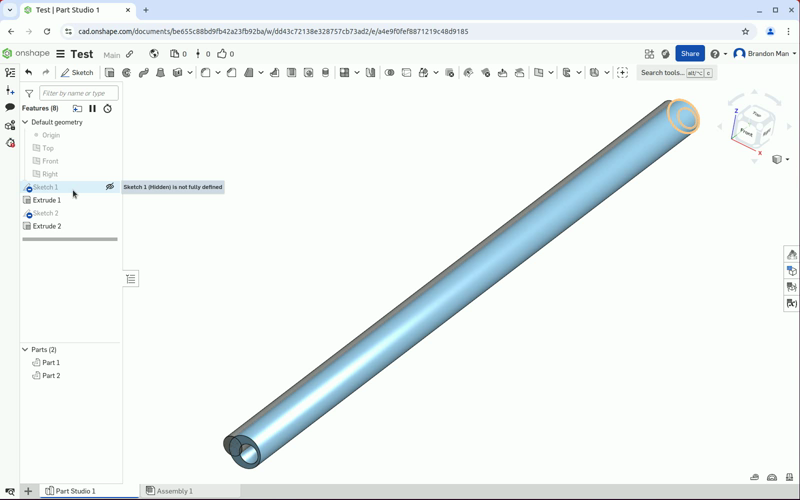
click(73, 189)